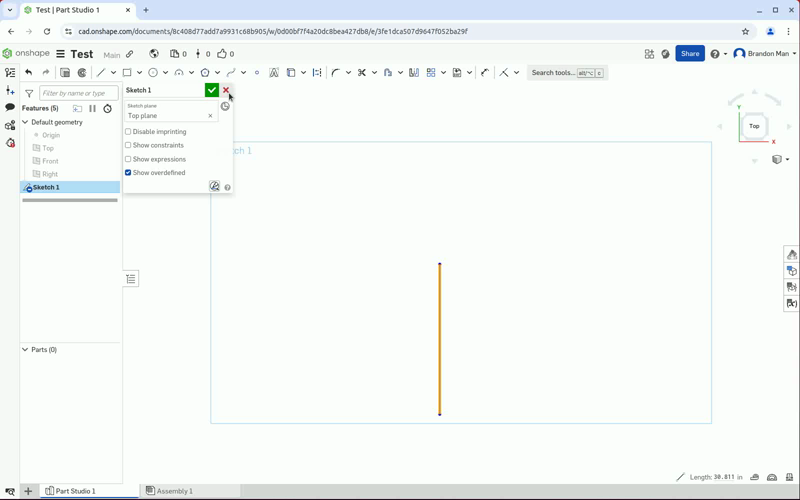
key(shift+h)
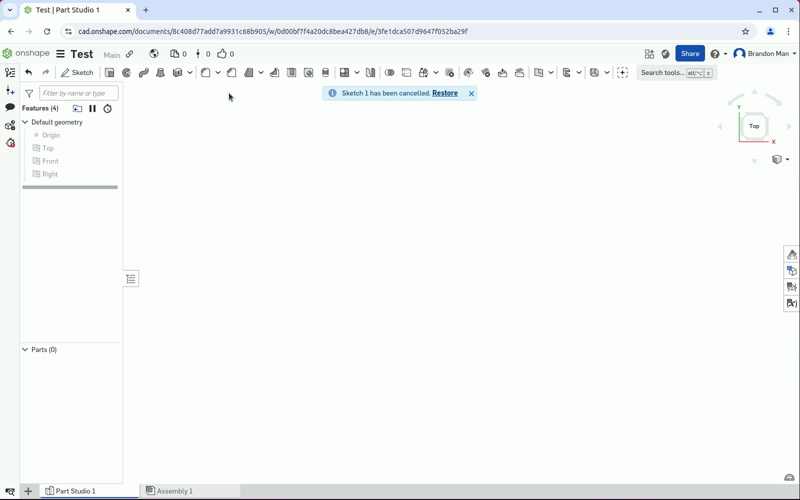
mouse_move(73, 352)
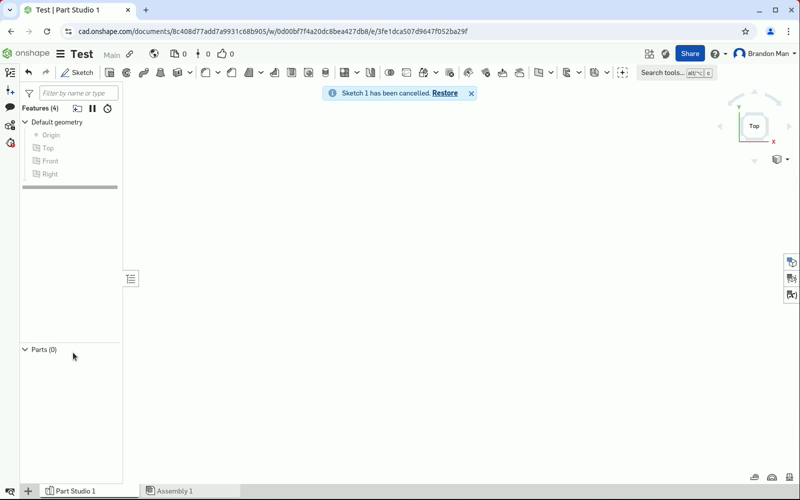
key(y)
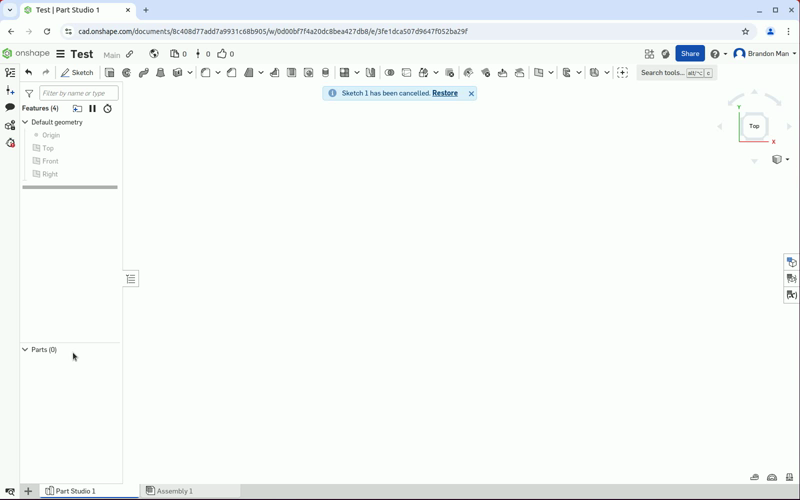
key(shift+p)
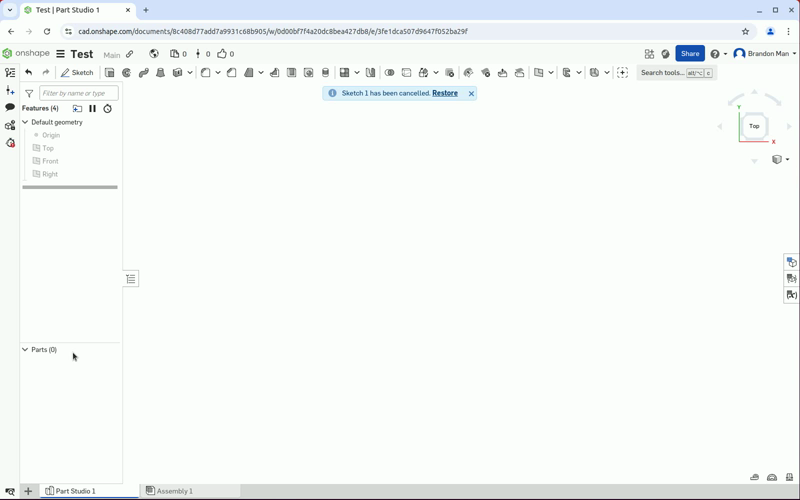
key(space)
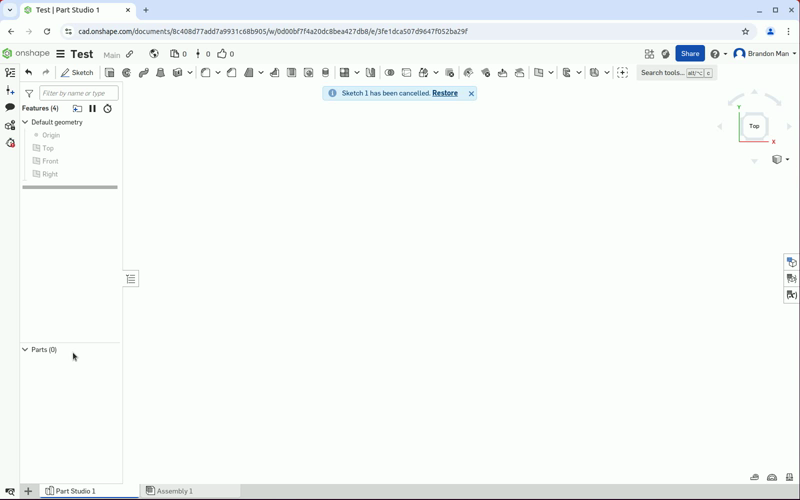
key_down(shift)
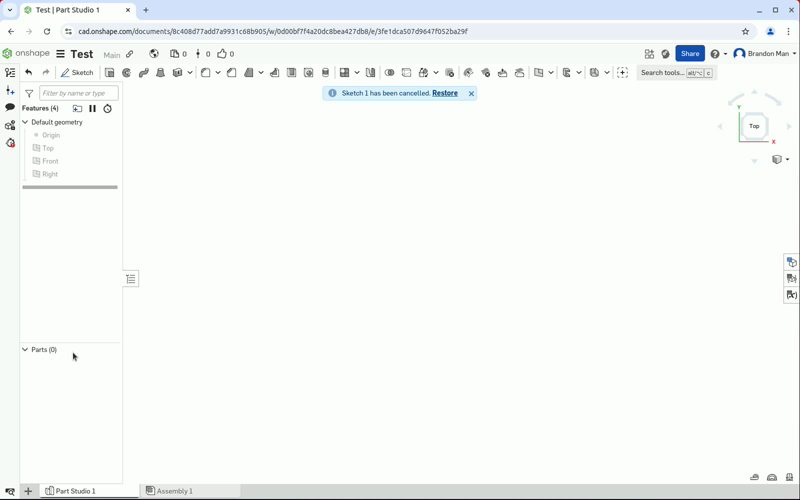
key(up)
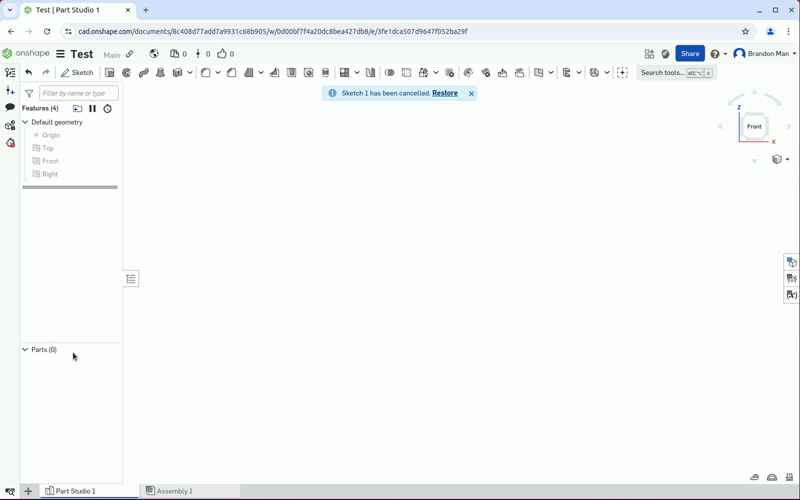
key_up(shift)
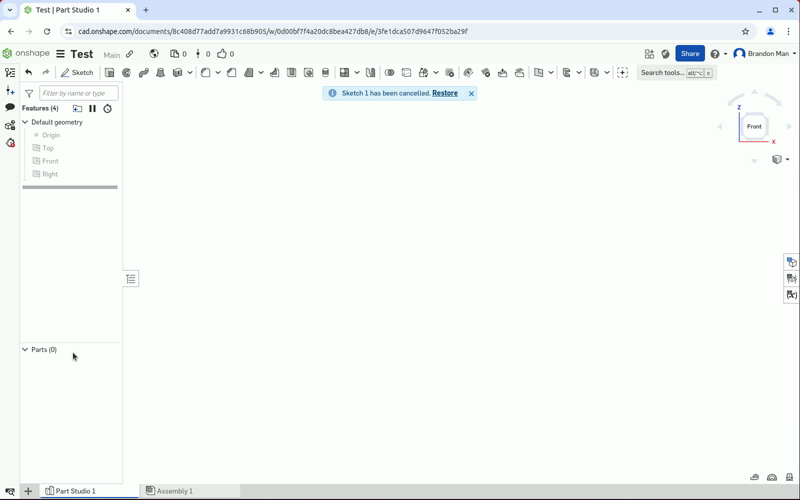
key(space)
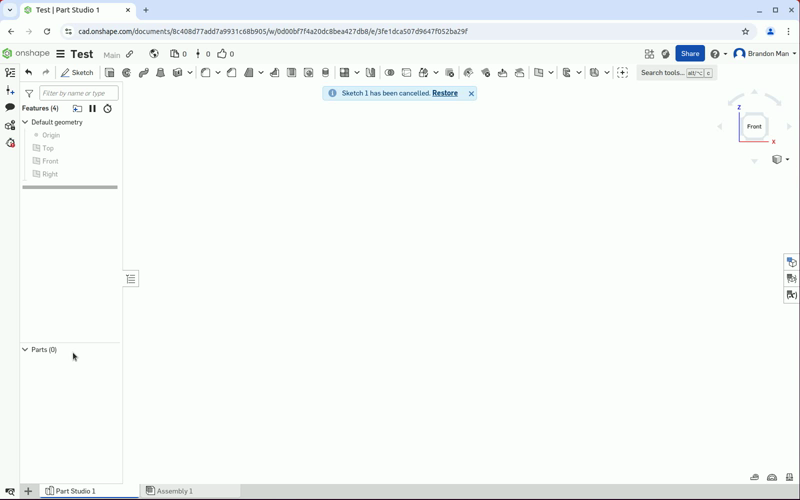
key_down(shift)
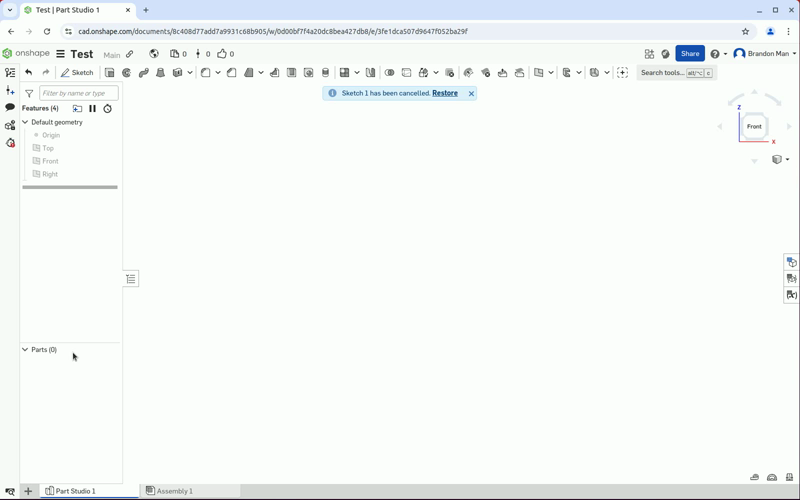
key(left)
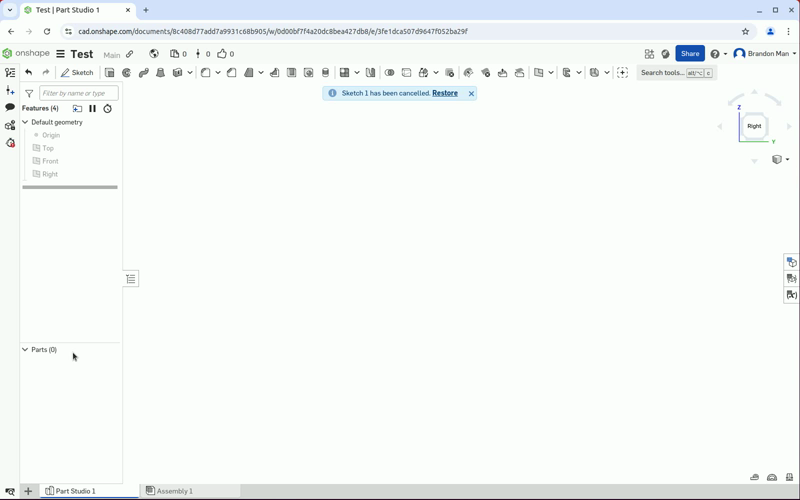
key_up(shift)
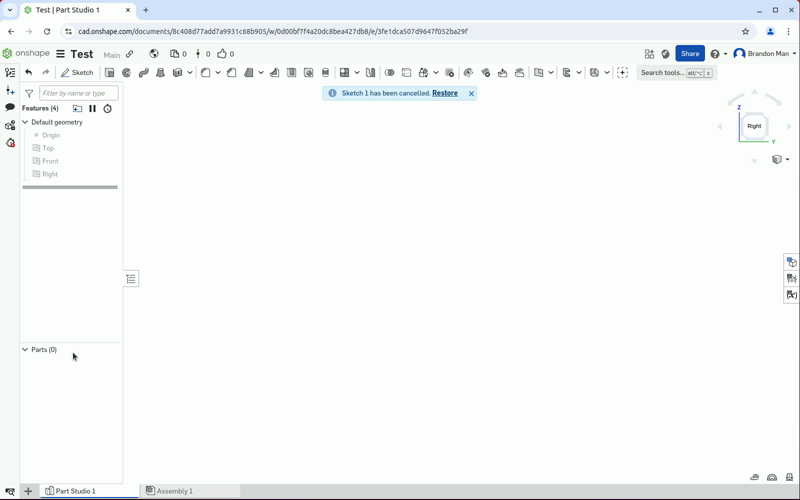
mouse_move(73, 352)
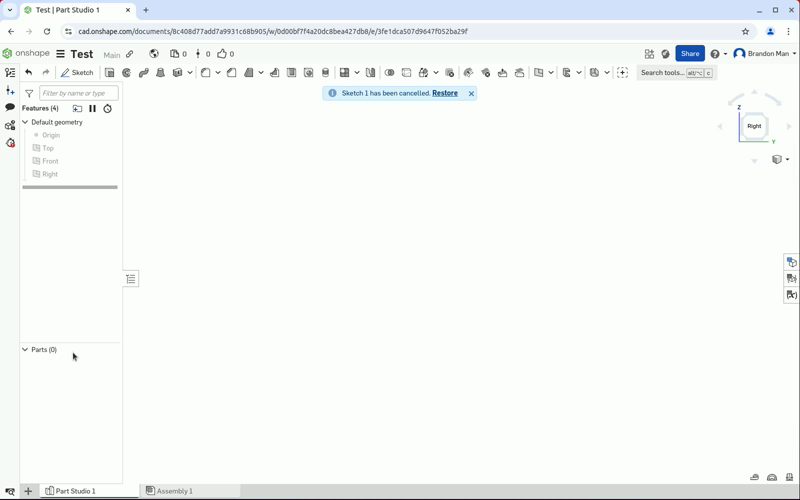
key(shift+y)
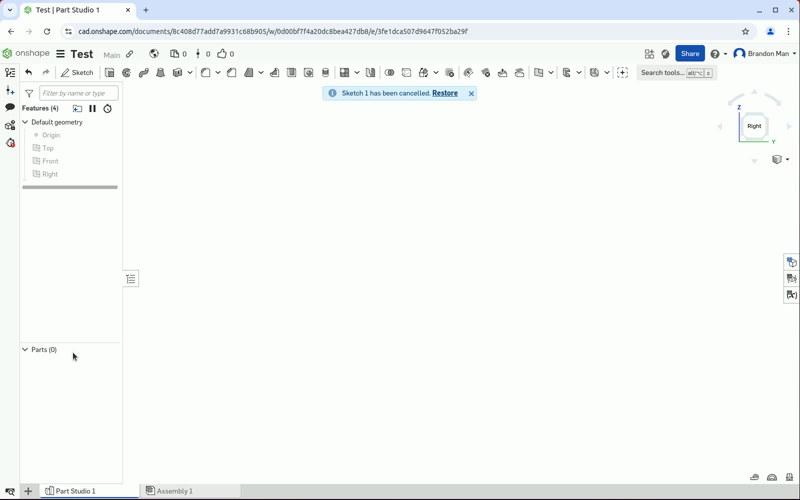
key(shift+s)
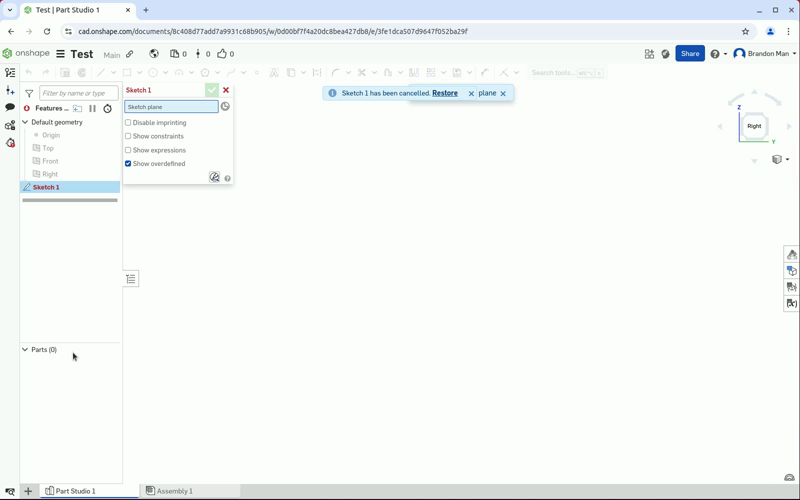
mouse_move(73, 176)
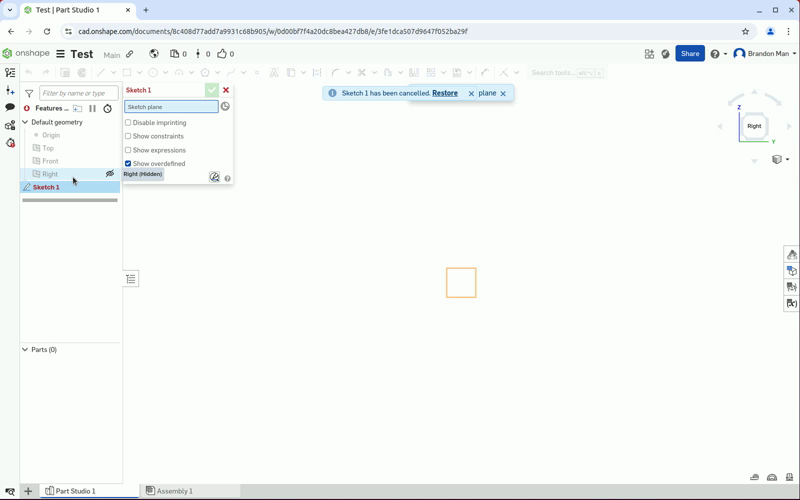
click(73, 176)
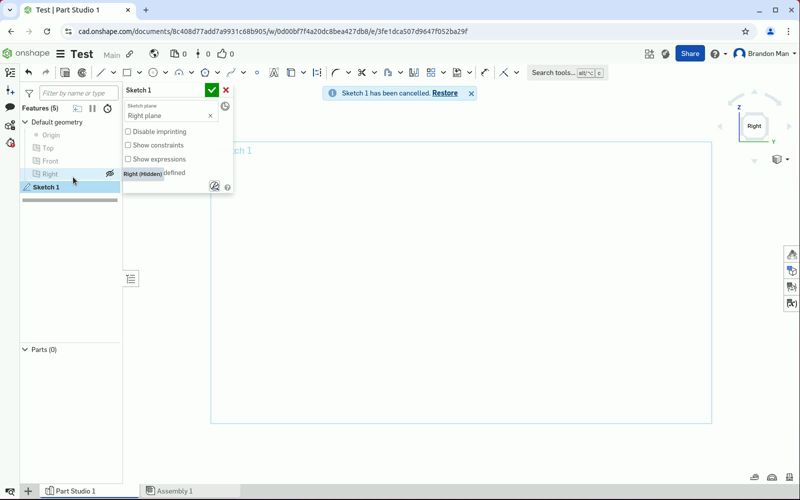
mouse_move(73, 352)
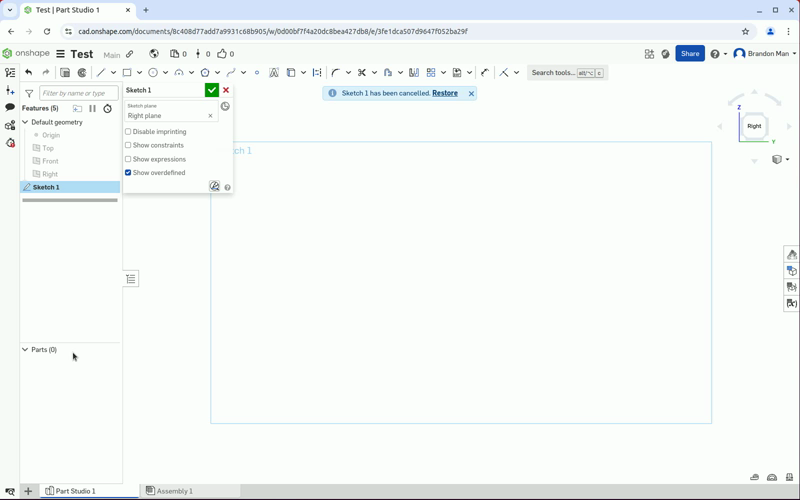
key(y)
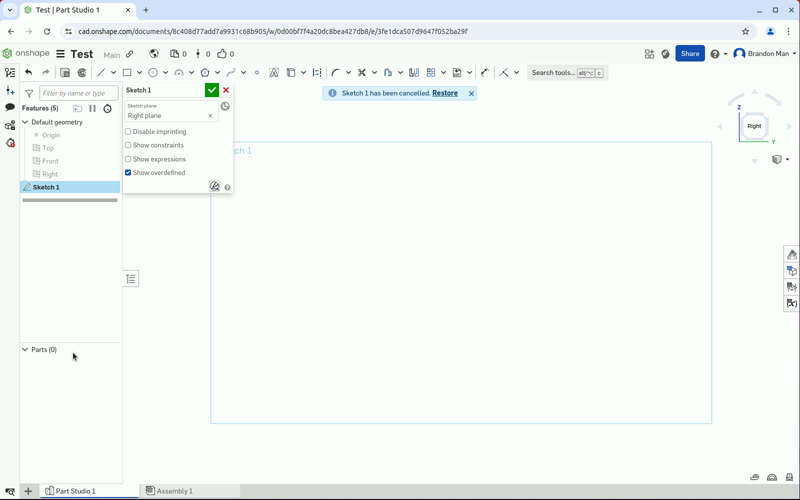
key(l)
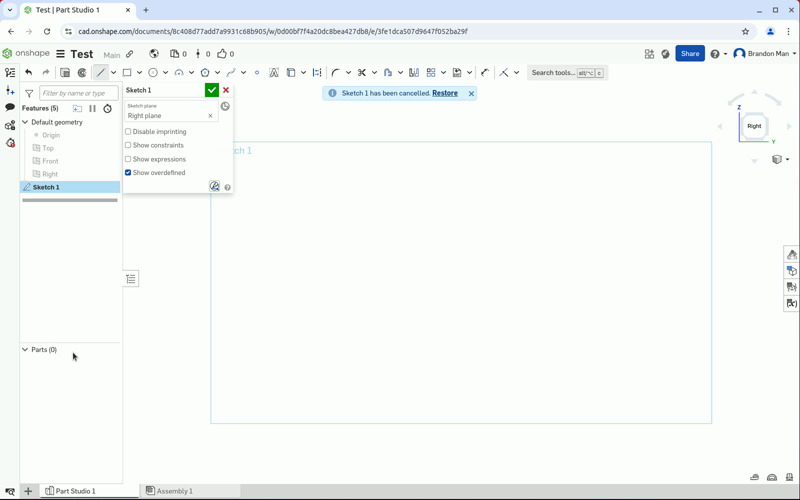
key_down(shift)
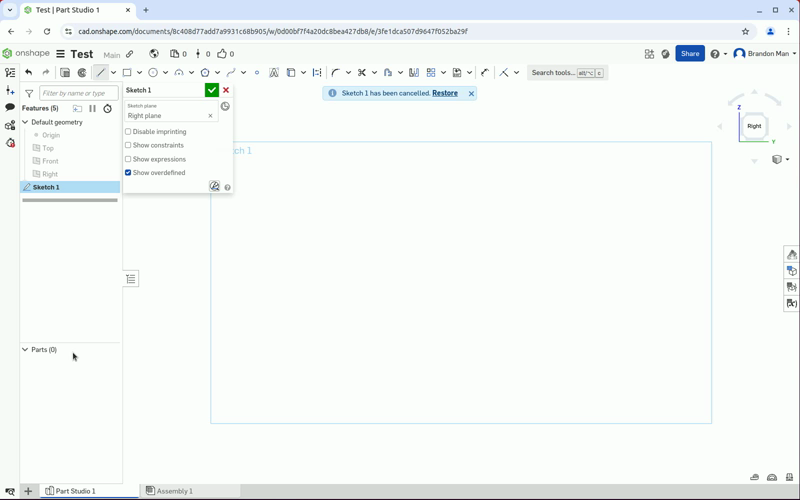
mouse_move(398, 282)
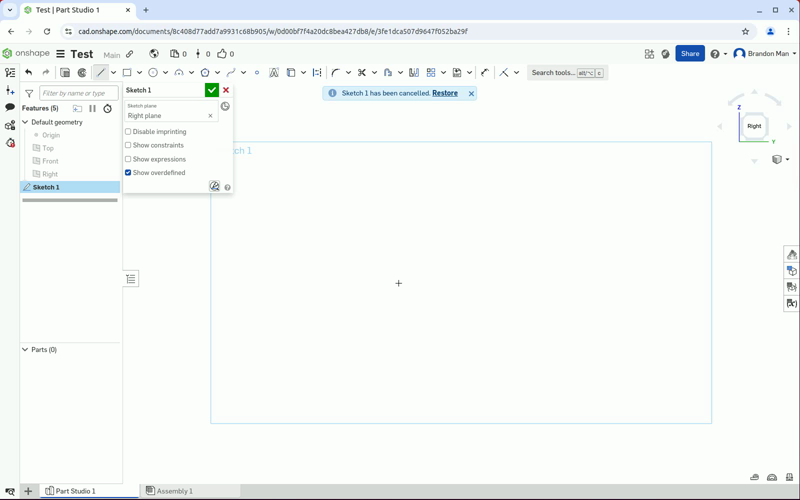
click(398, 282)
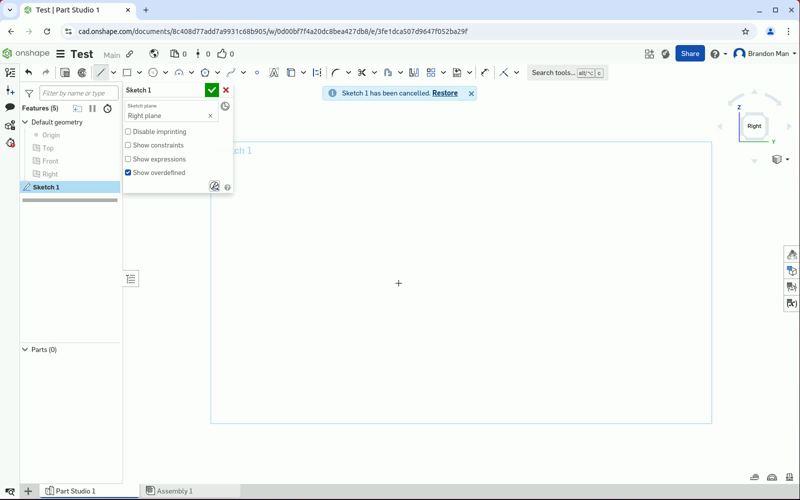
key_up(shift)
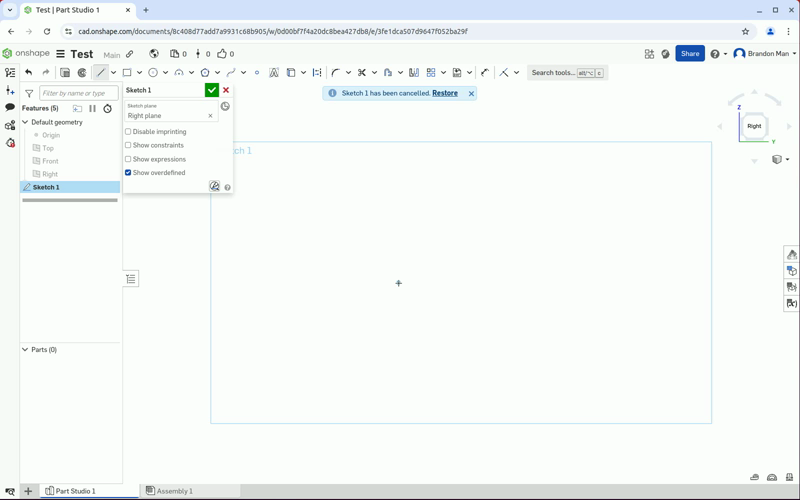
key_down(shift)
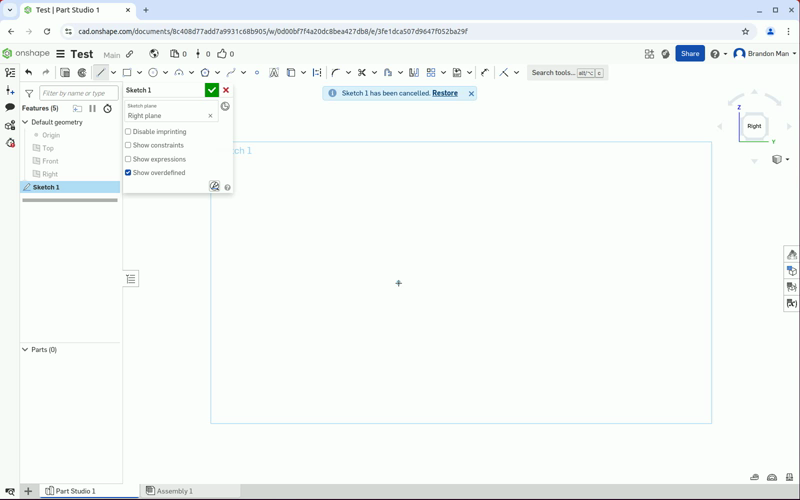
mouse_move(428, 282)
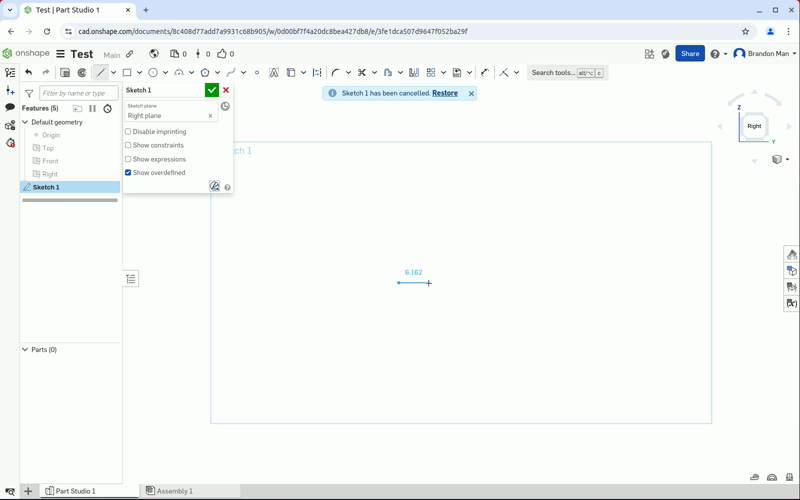
mouse_move(415, 282)
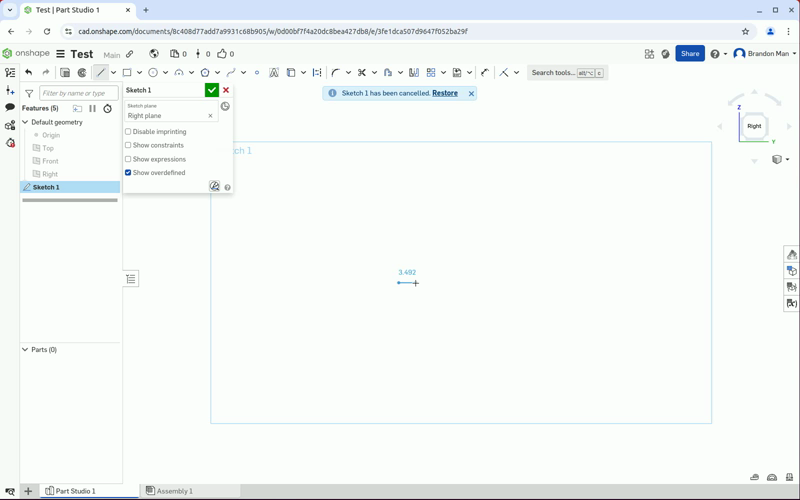
click(415, 282)
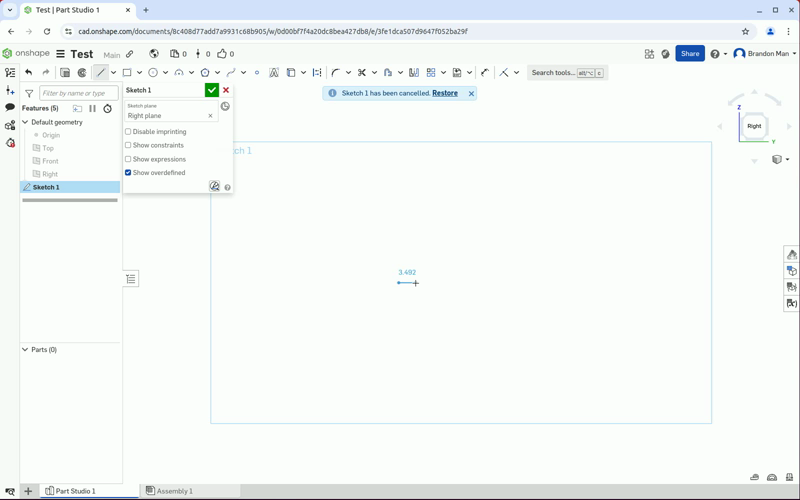
key_up(shift)
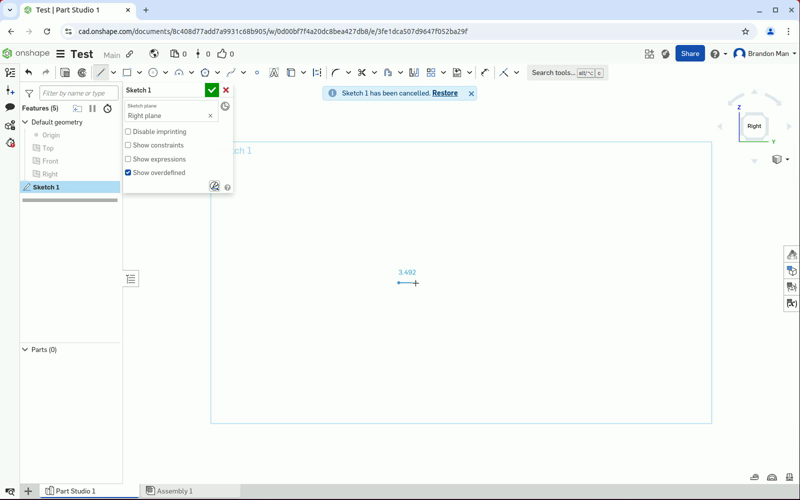
key_down(shift)
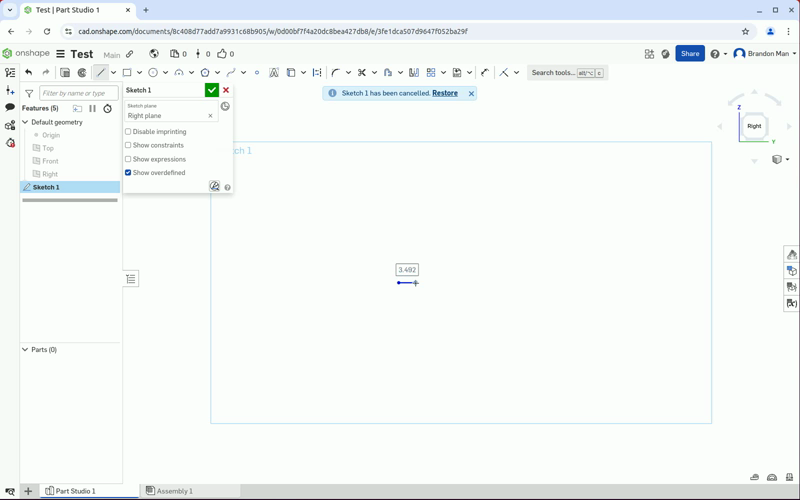
mouse_move(445, 282)
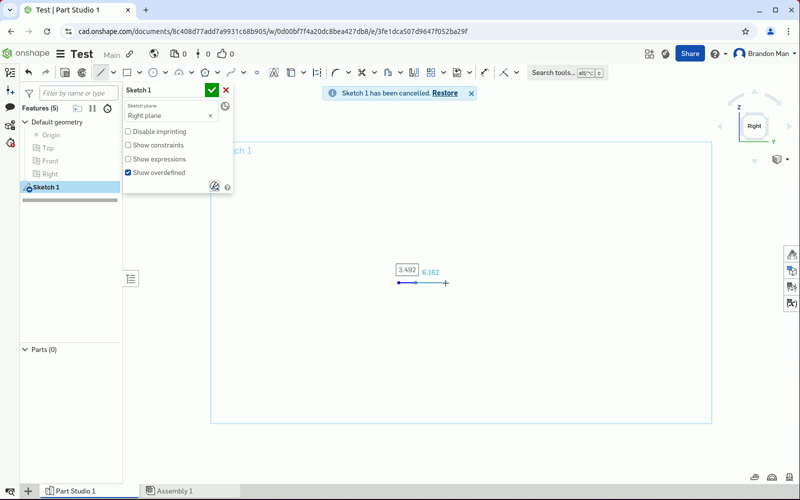
mouse_move(415, 272)
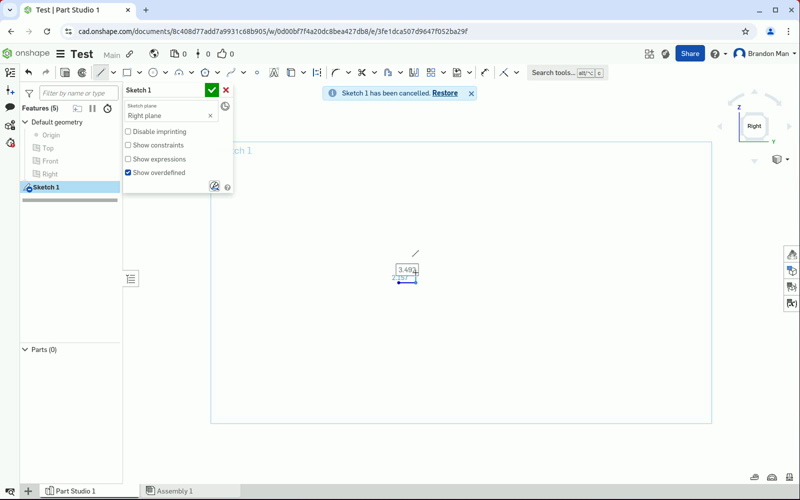
click(415, 272)
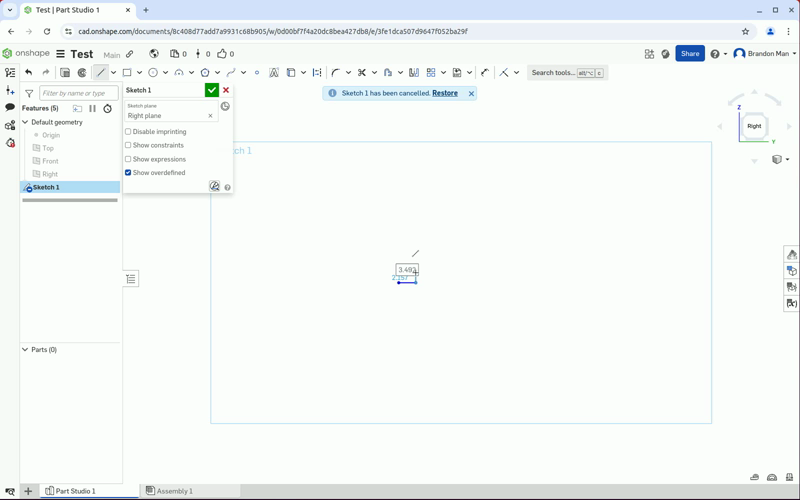
key_up(shift)
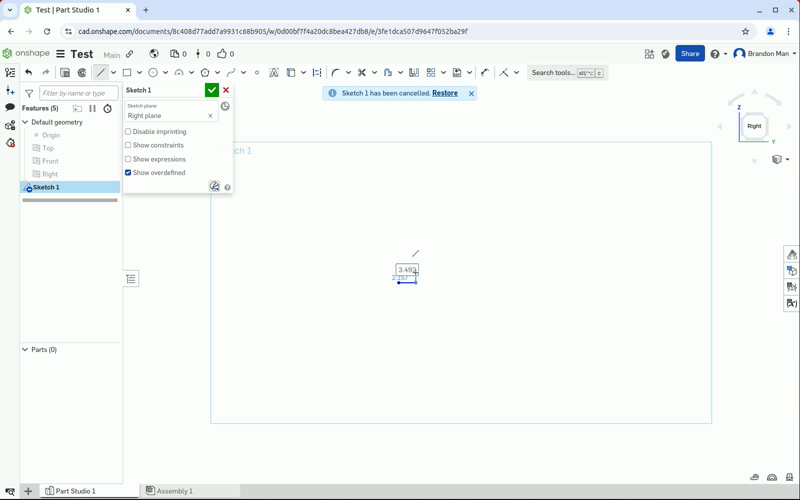
key_down(shift)
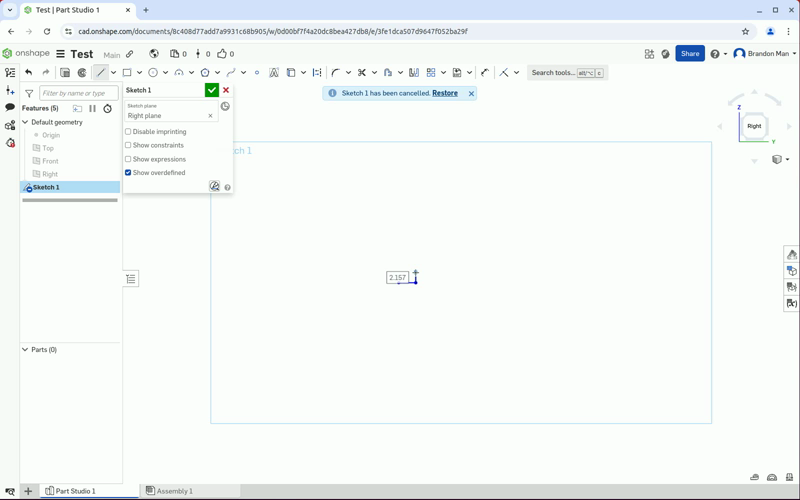
mouse_move(506, 272)
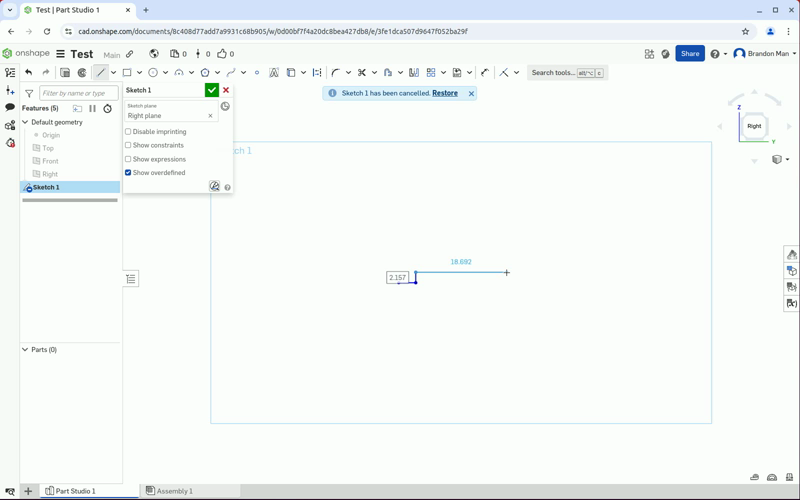
click(506, 272)
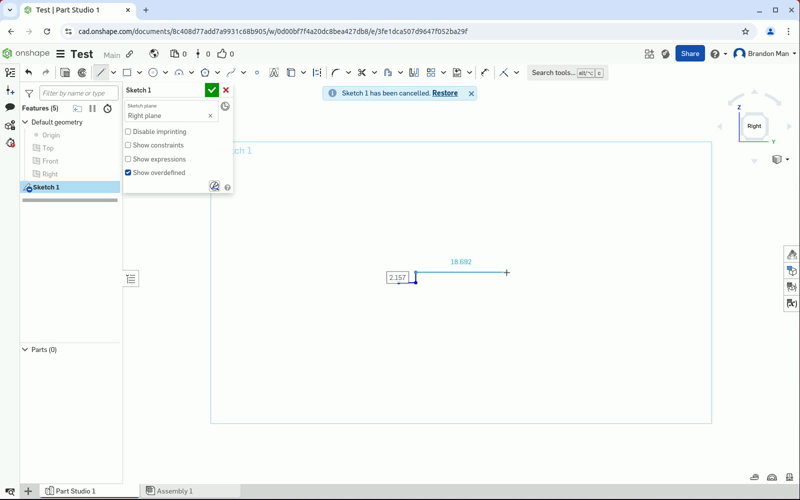
key_up(shift)
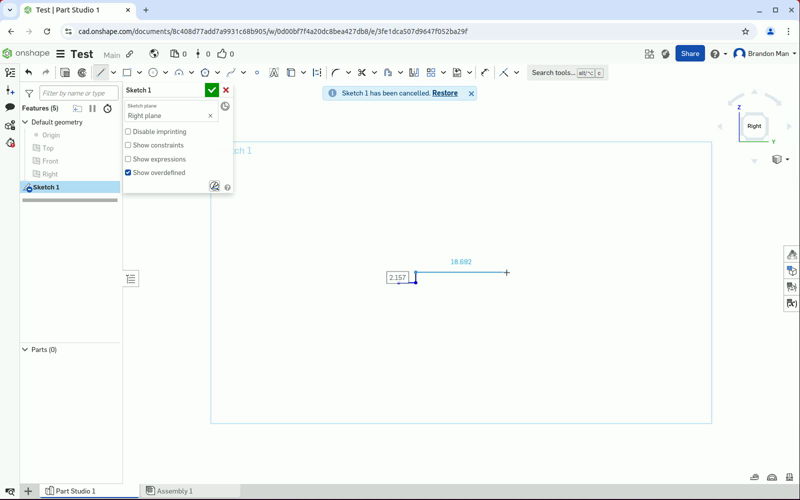
key_down(shift)
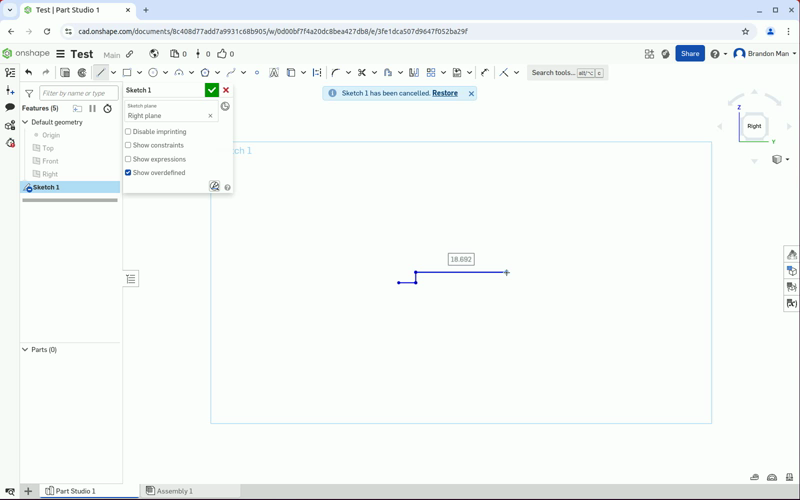
mouse_move(536, 272)
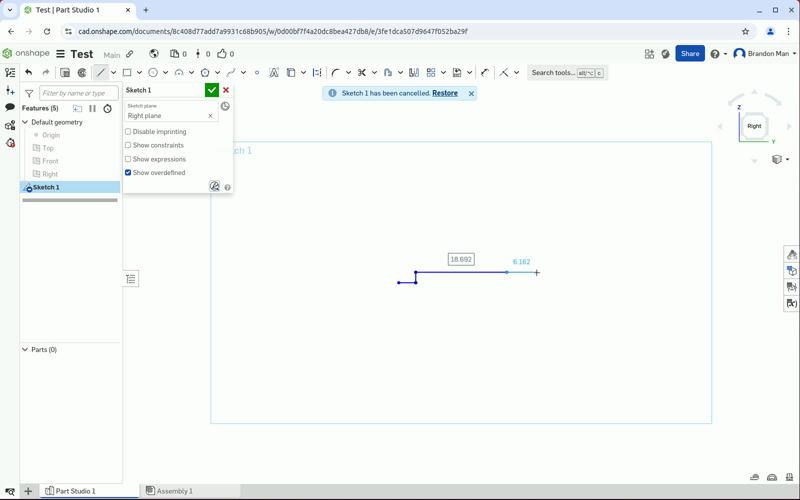
mouse_move(506, 282)
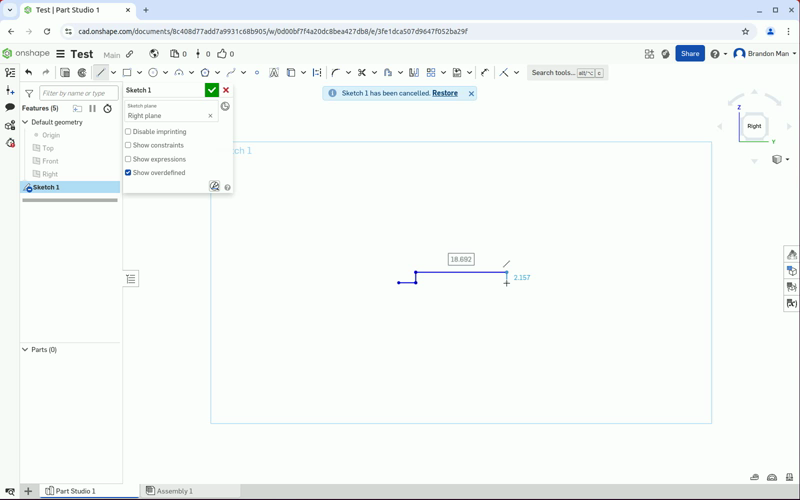
click(506, 282)
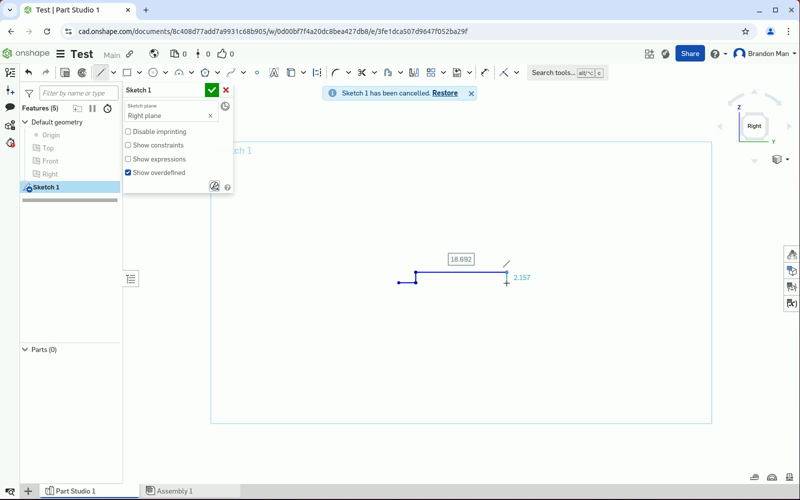
key_up(shift)
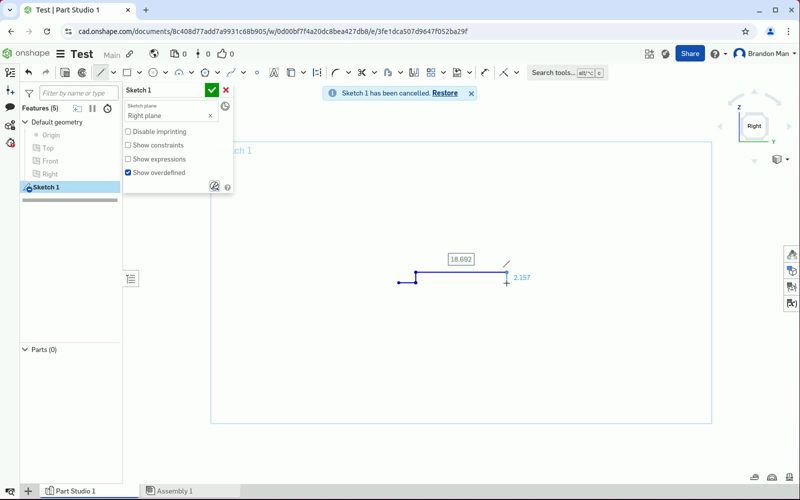
key_down(shift)
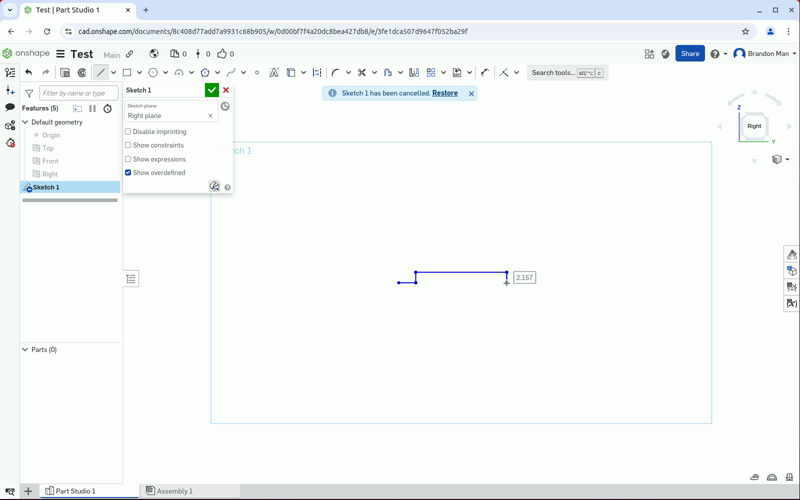
mouse_move(536, 282)
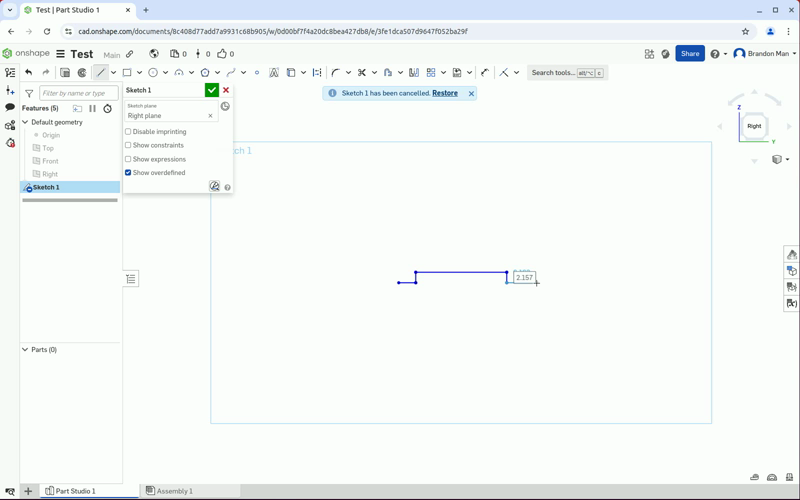
mouse_move(523, 282)
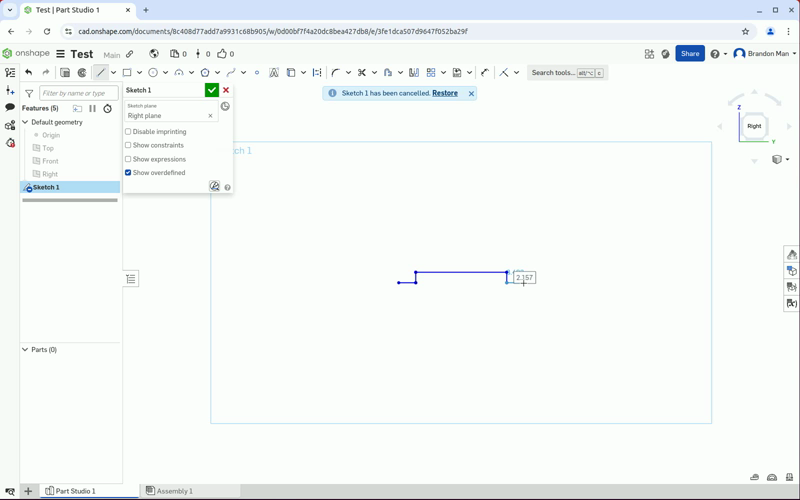
click(523, 282)
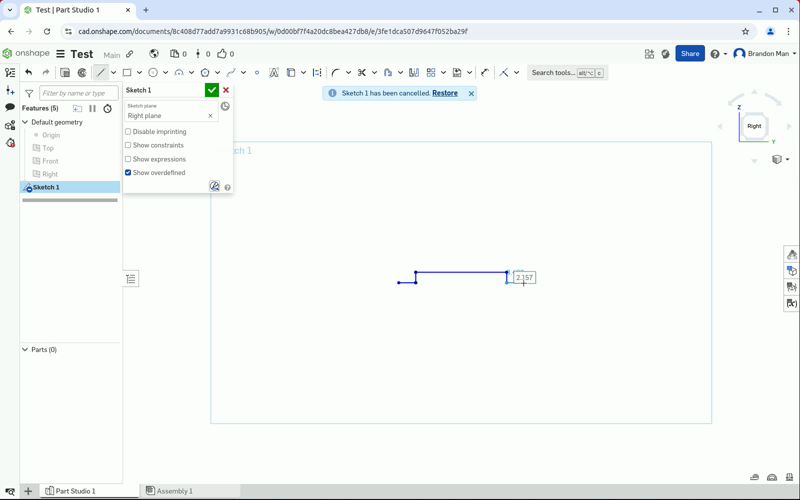
key_up(shift)
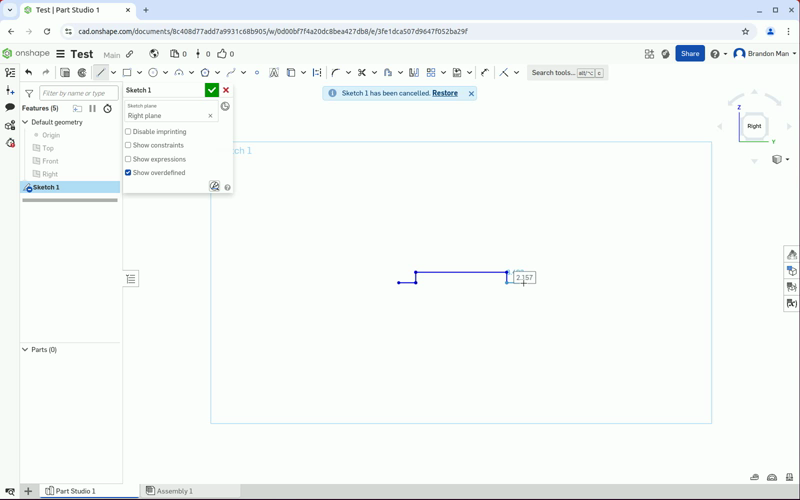
key_down(shift)
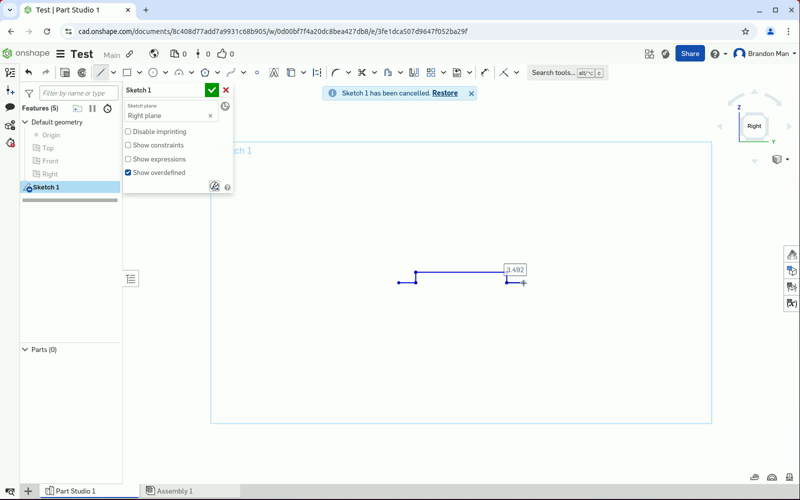
mouse_move(553, 282)
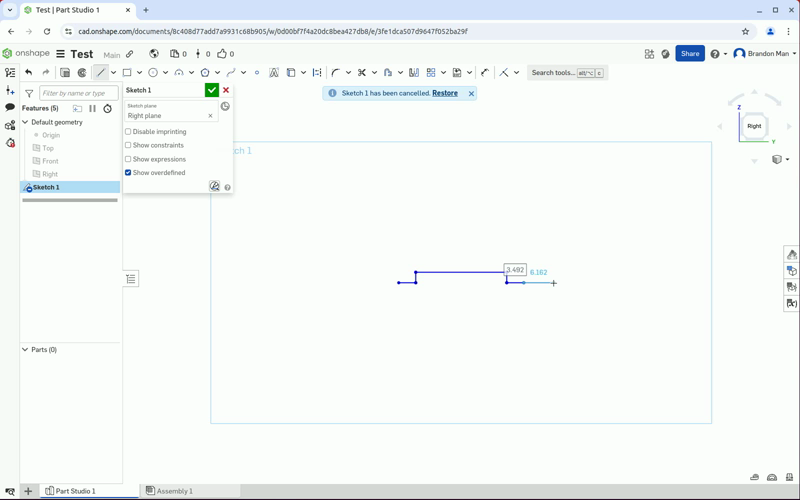
mouse_move(523, 261)
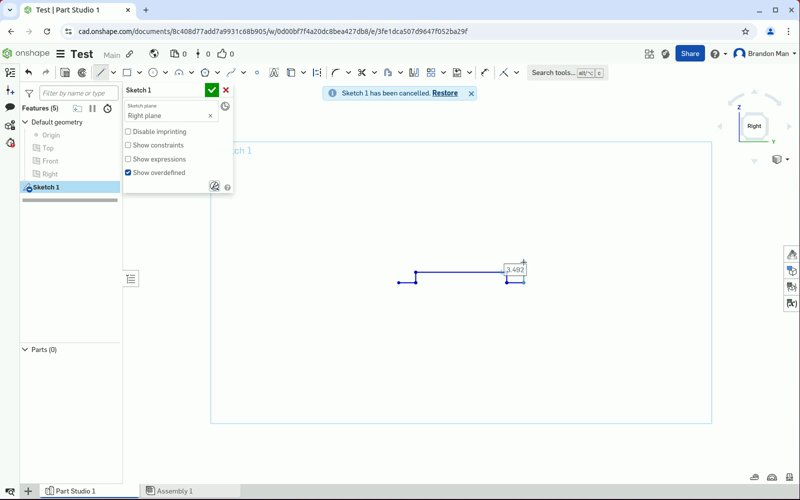
click(523, 261)
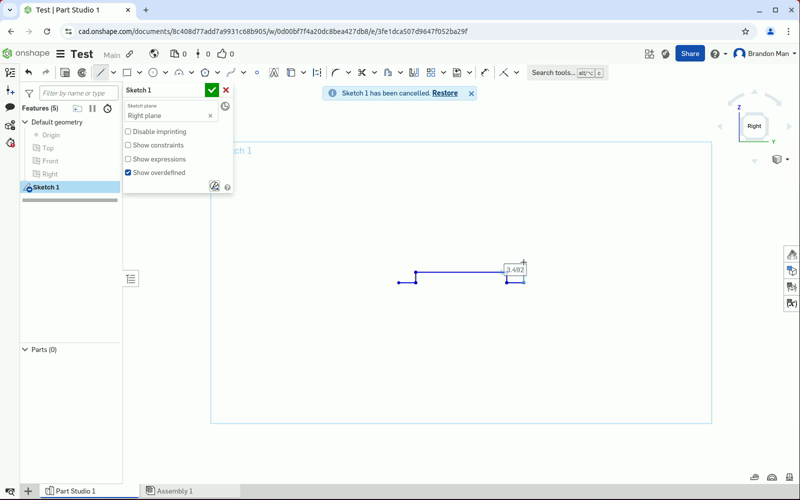
key_up(shift)
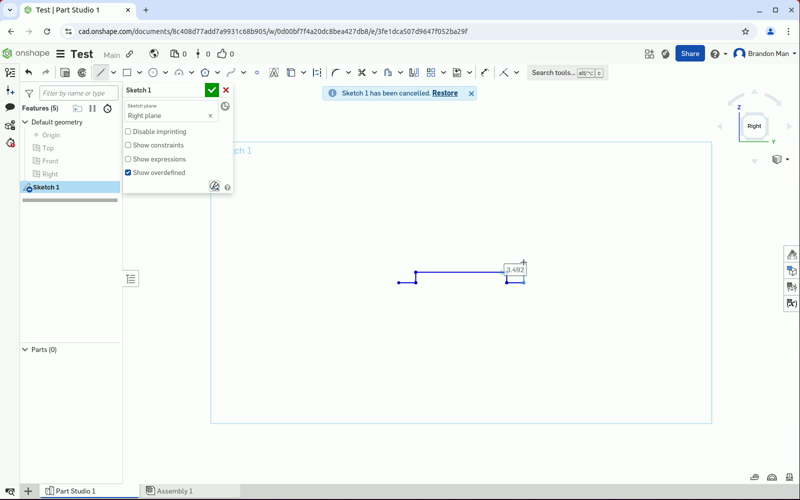
key_down(shift)
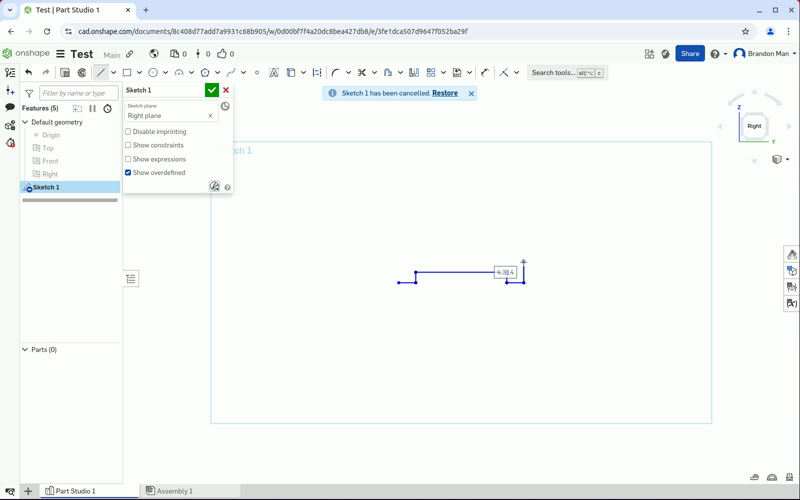
mouse_move(398, 261)
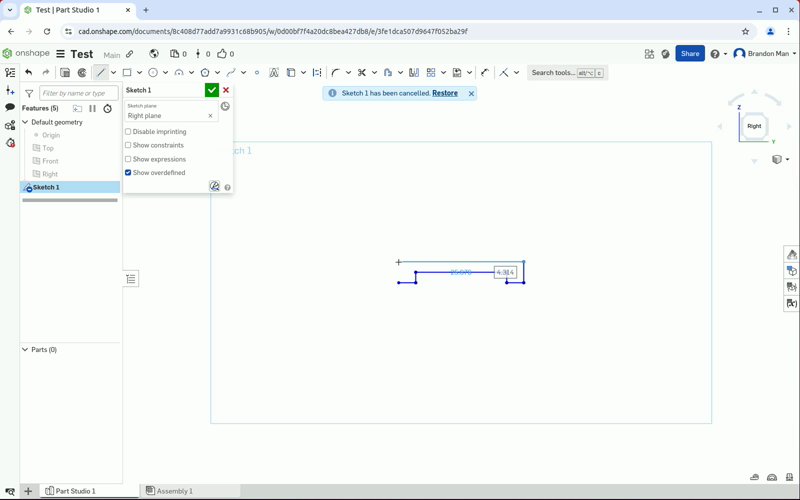
click(398, 261)
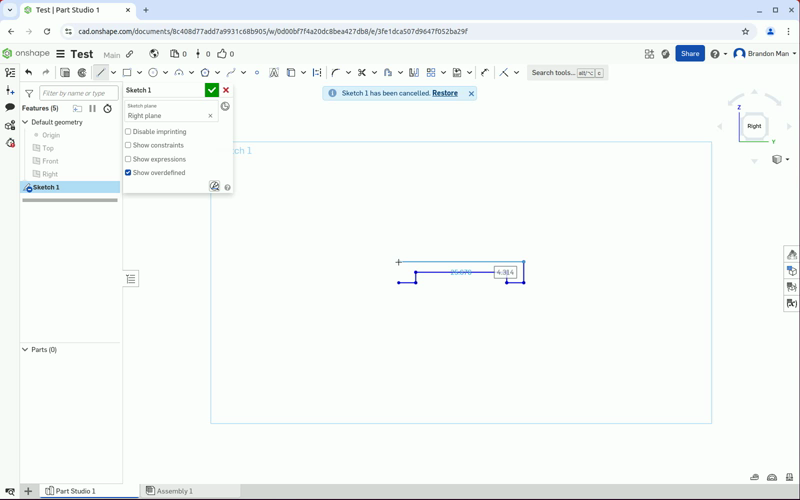
key_up(shift)
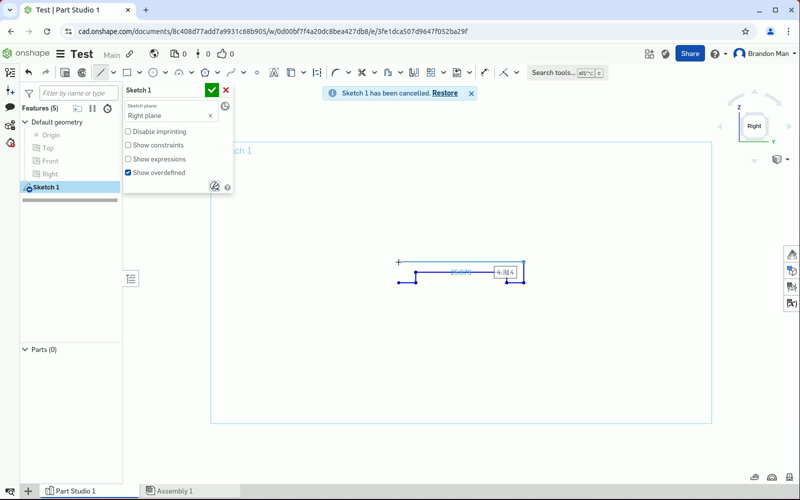
mouse_move(428, 261)
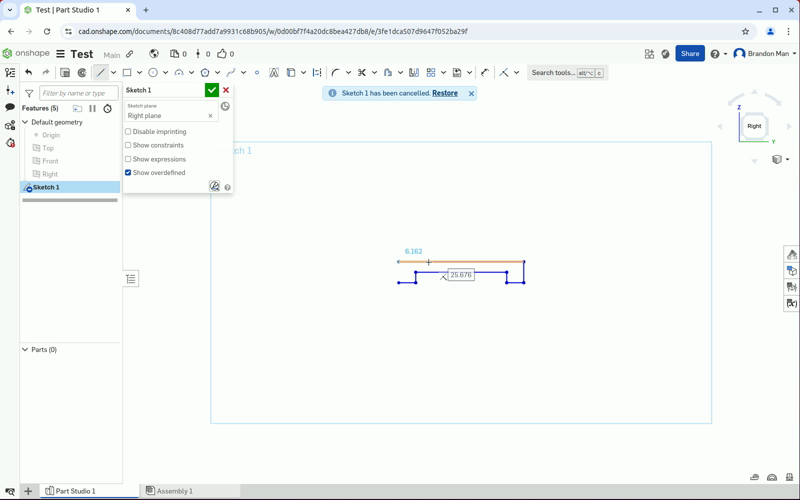
key_down(shift)
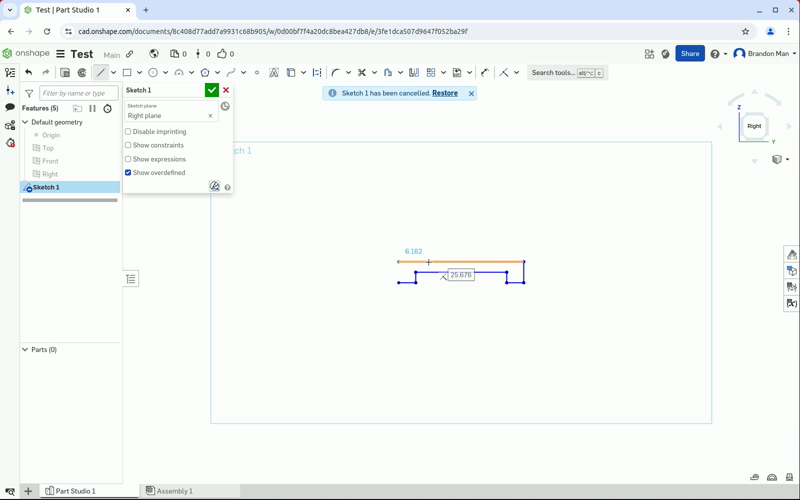
mouse_move(398, 282)
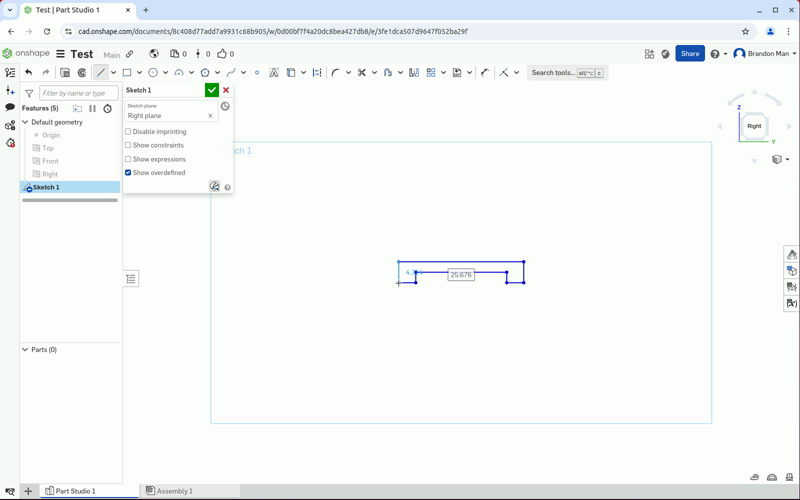
key_up(shift)
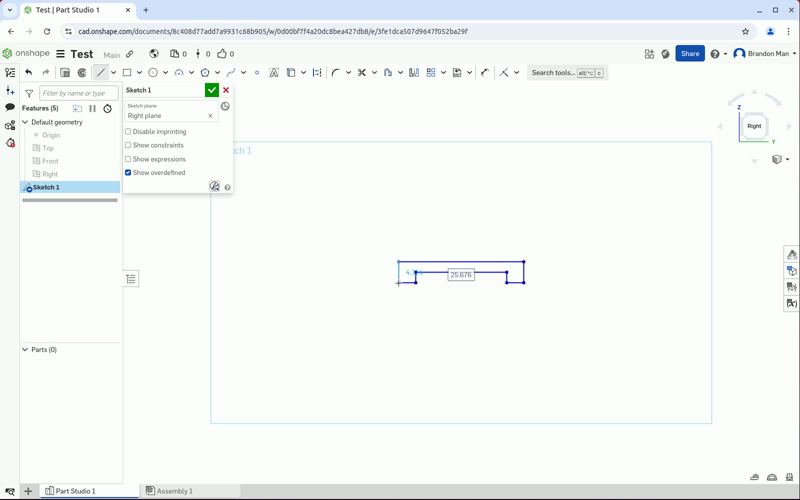
click(398, 282)
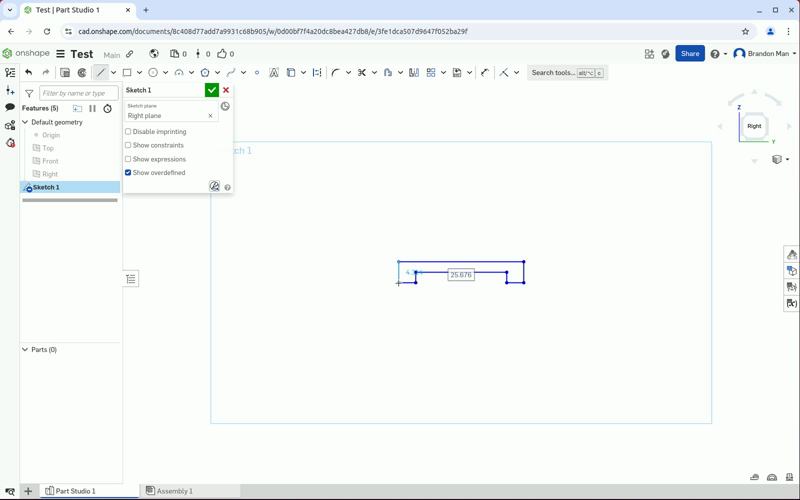
key(esc)
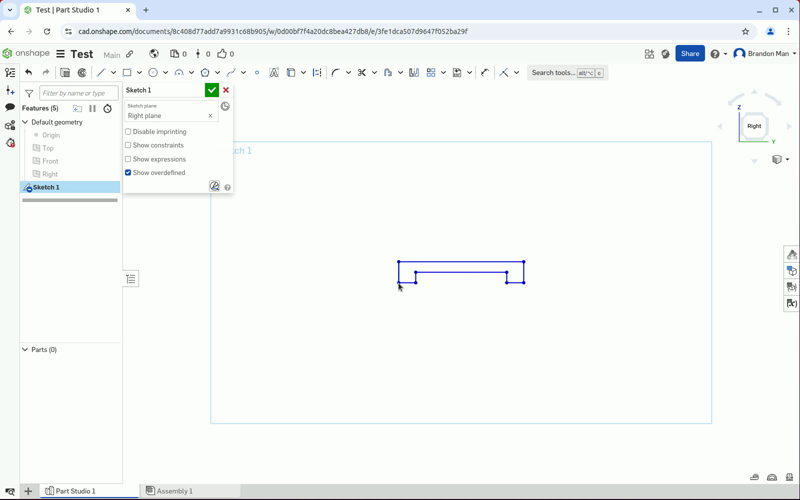
mouse_move(408, 277)
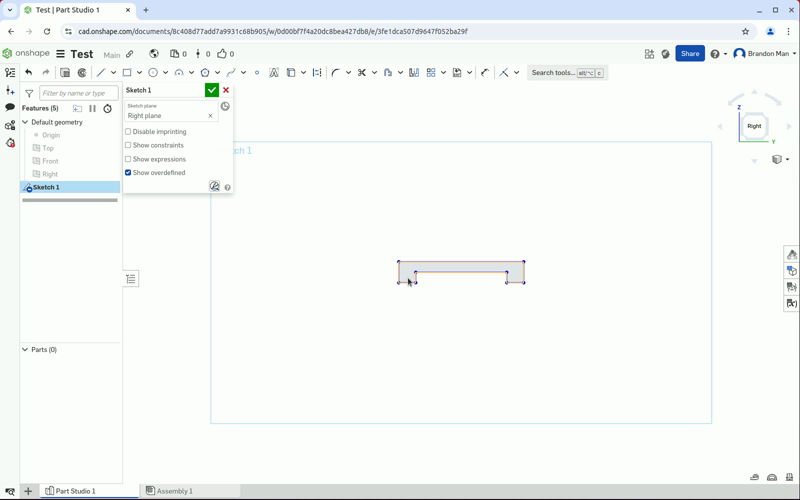
scroll(6)
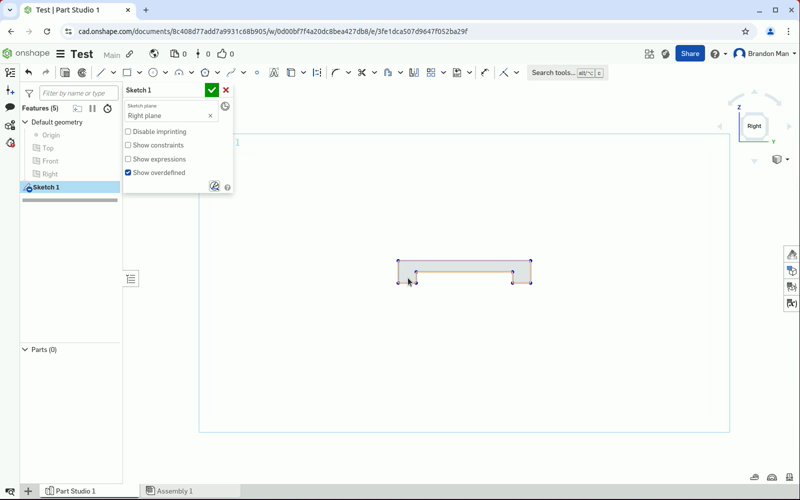
scroll(6)
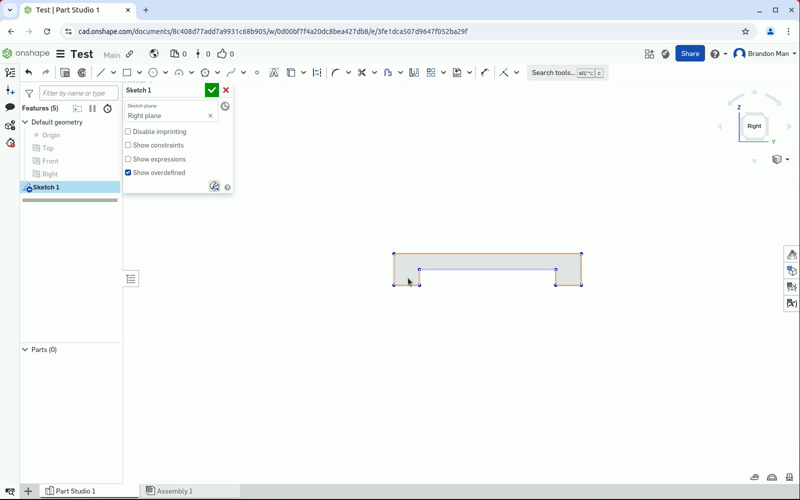
scroll(6)
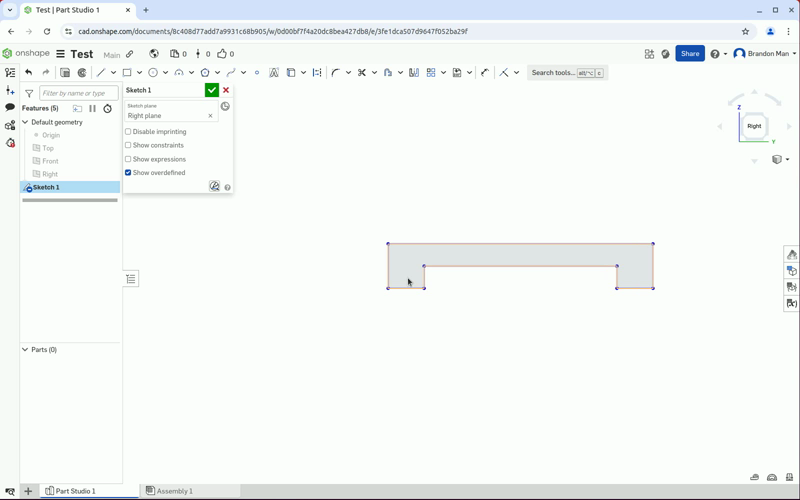
scroll(6)
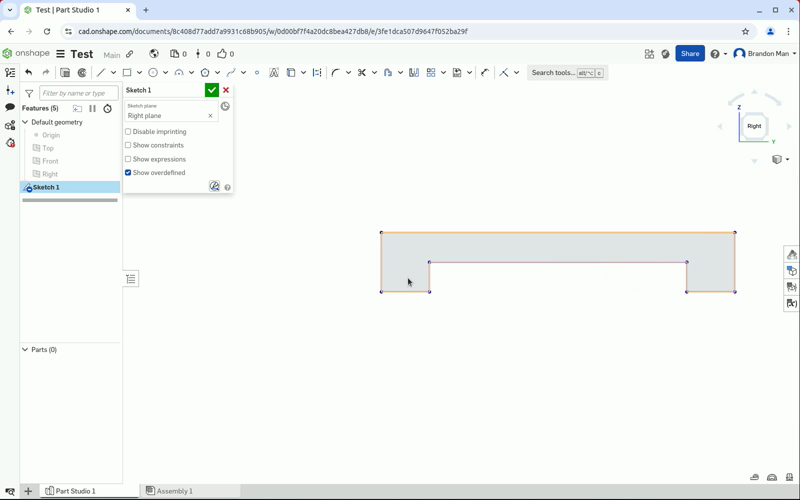
scroll(6)
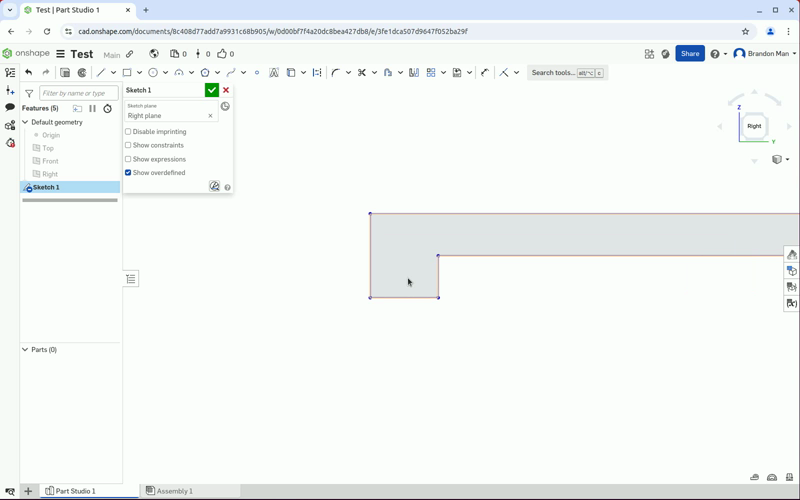
scroll(6)
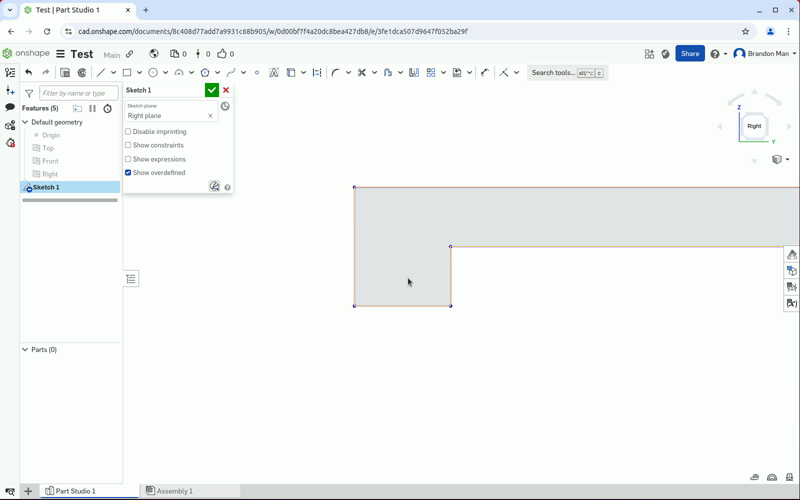
scroll(6)
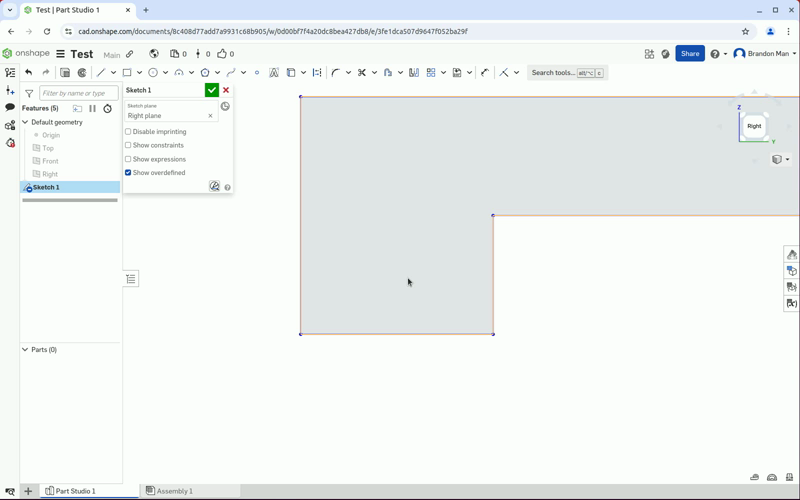
click(408, 277)
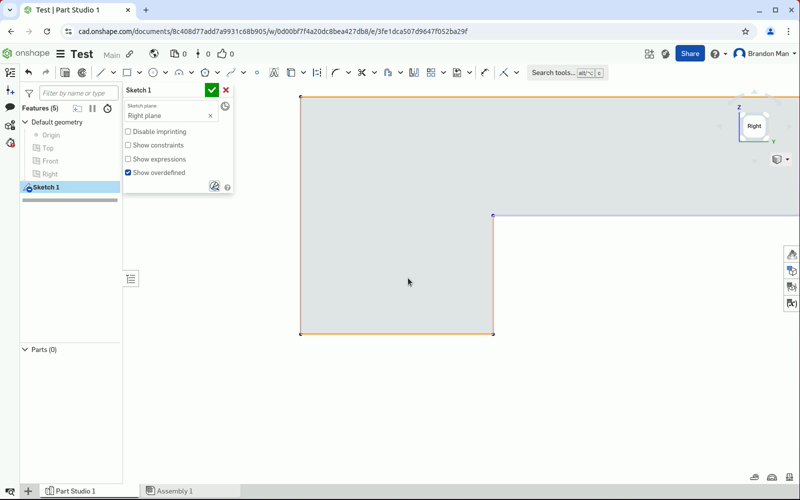
scroll(-6)
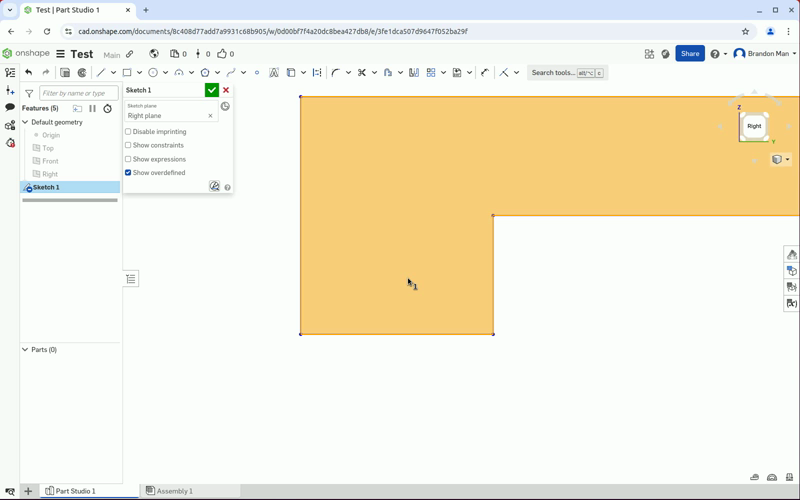
scroll(-6)
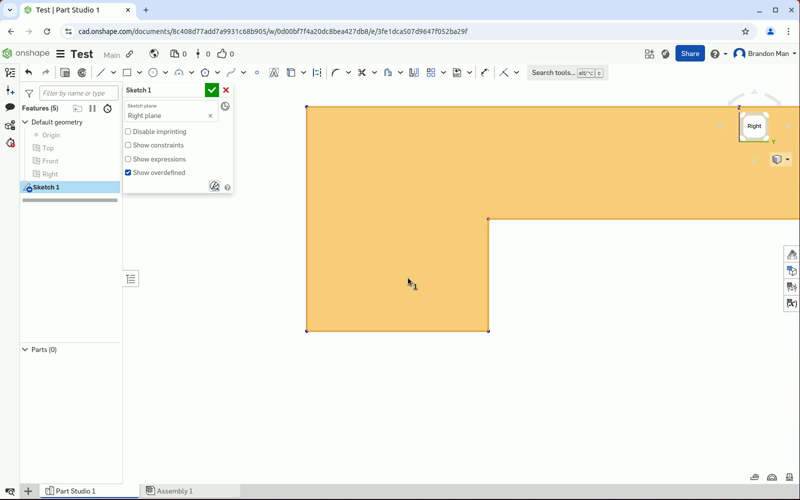
scroll(-6)
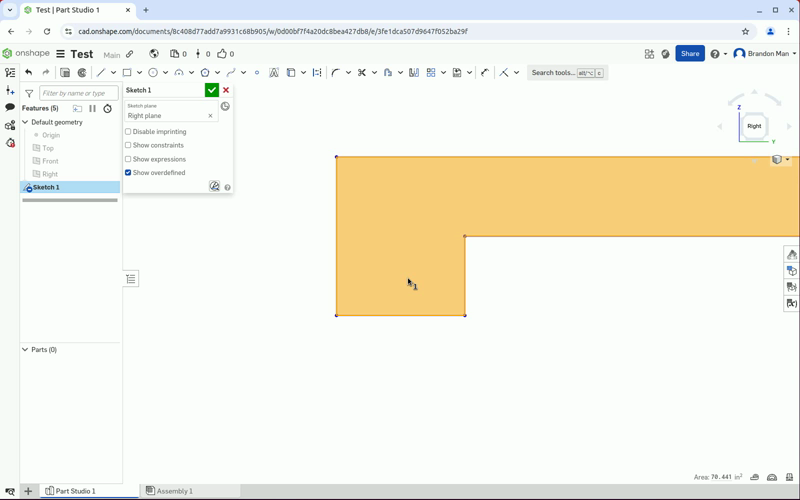
scroll(-6)
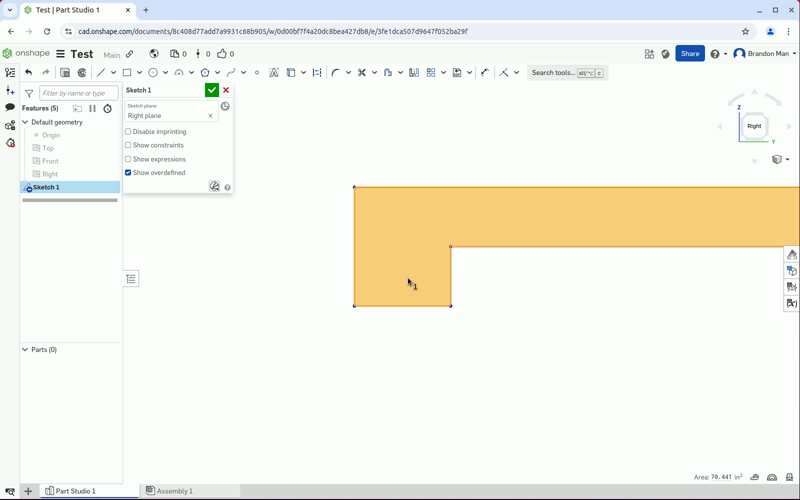
scroll(-6)
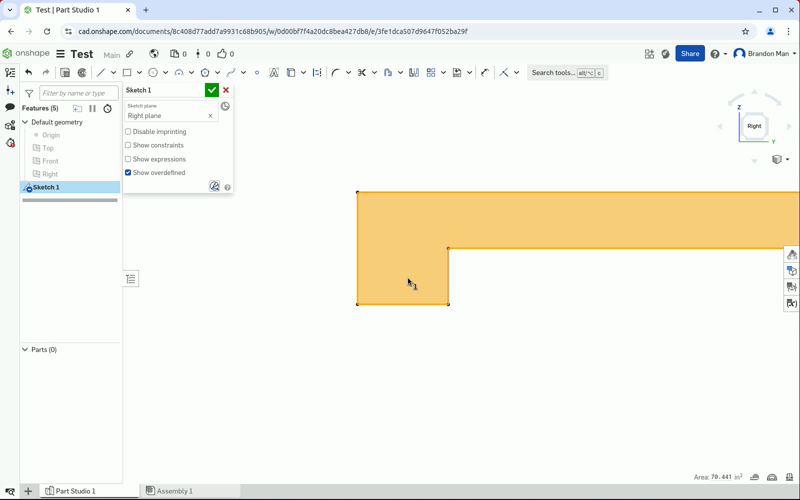
scroll(-6)
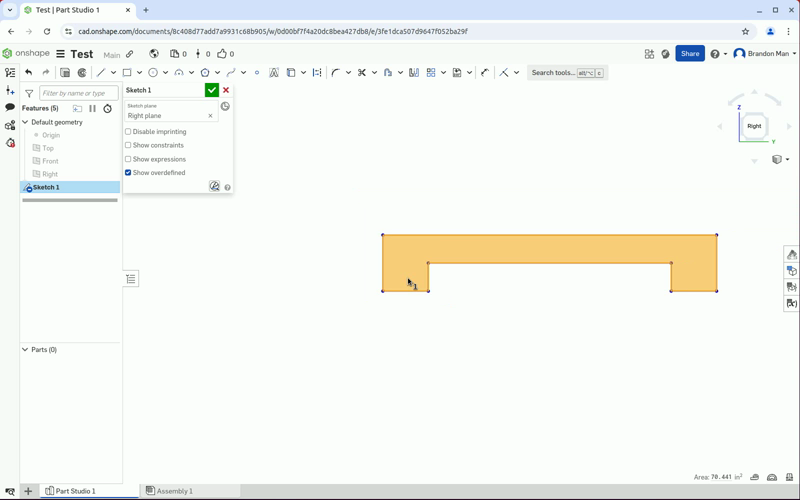
scroll(-6)
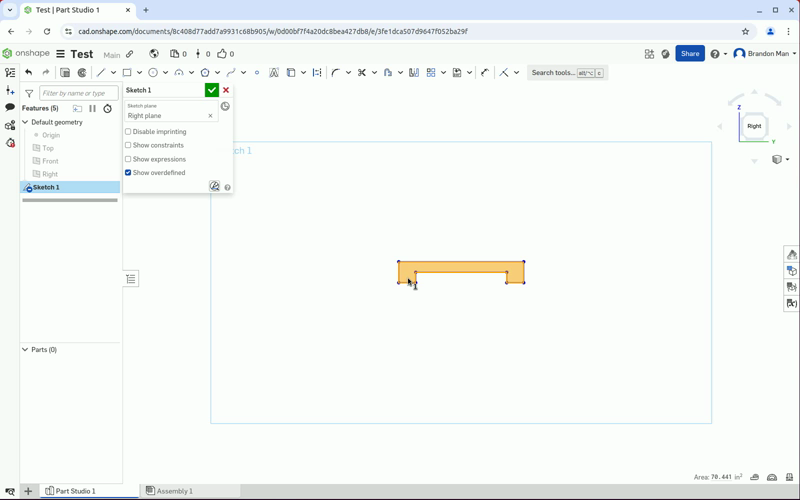
mouse_move(73, 352)
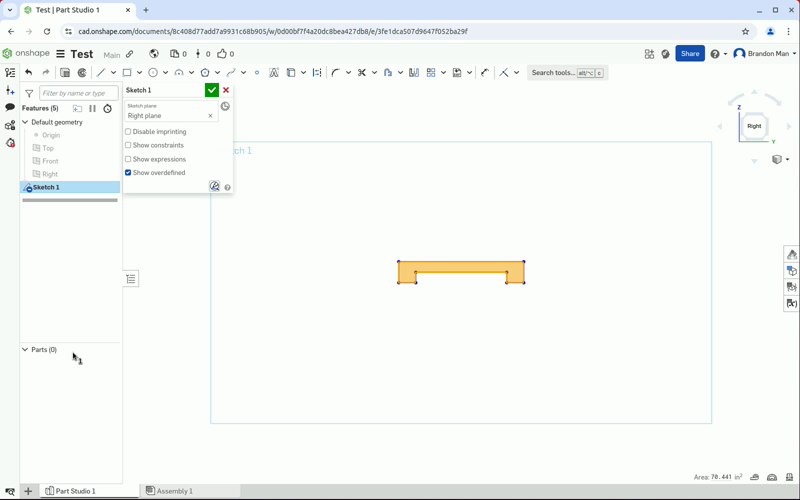
key(shift+y)
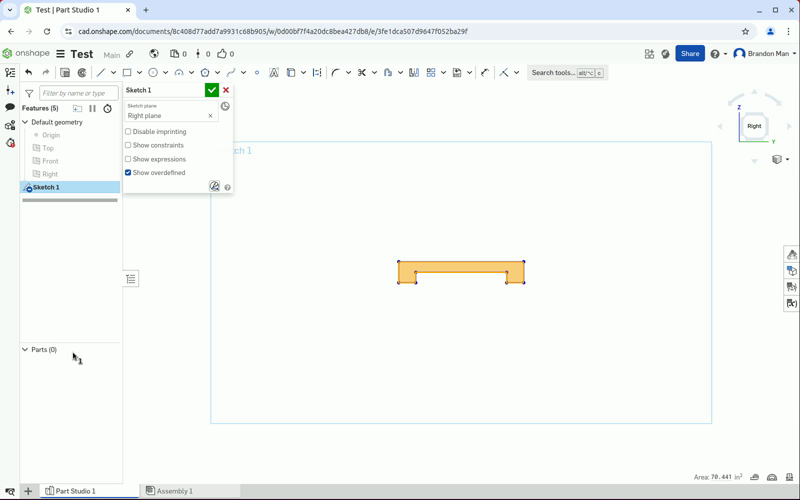
key(shift+e)
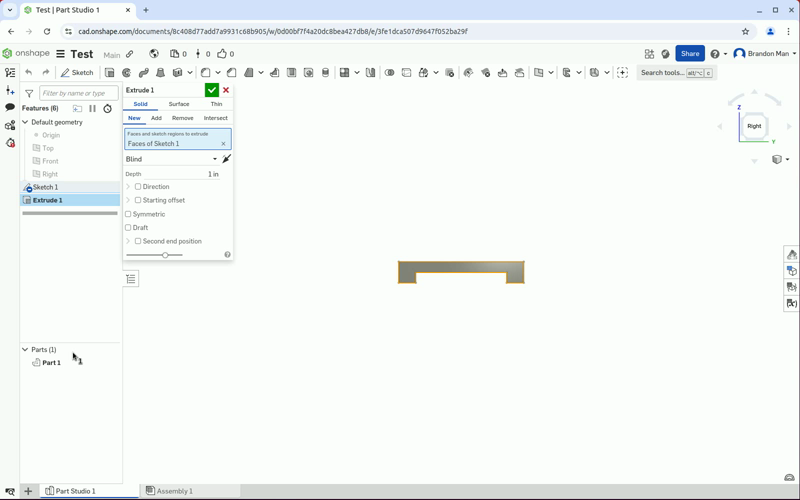
mouse_move(143, 106)
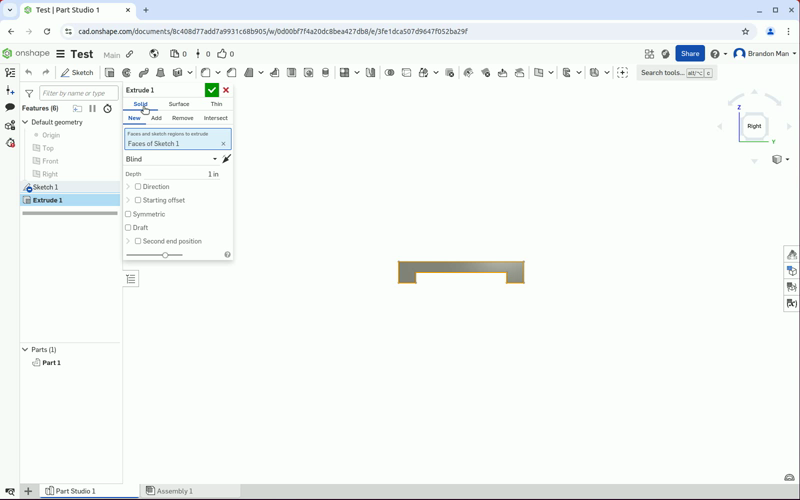
click(143, 106)
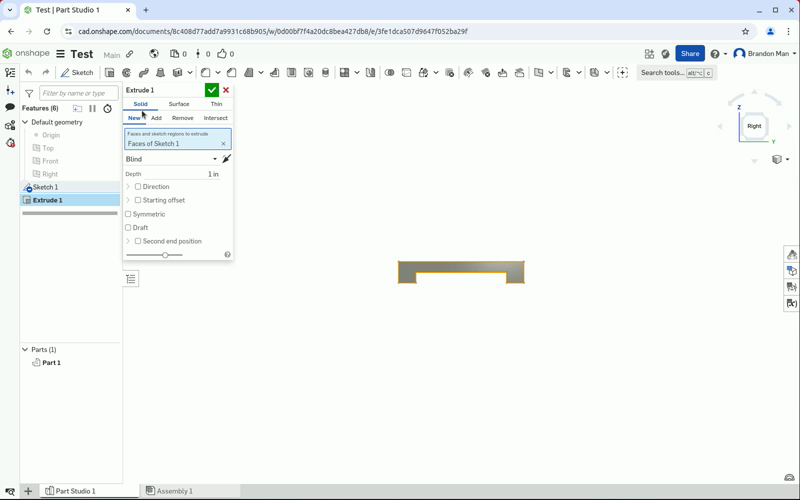
mouse_move(137, 120)
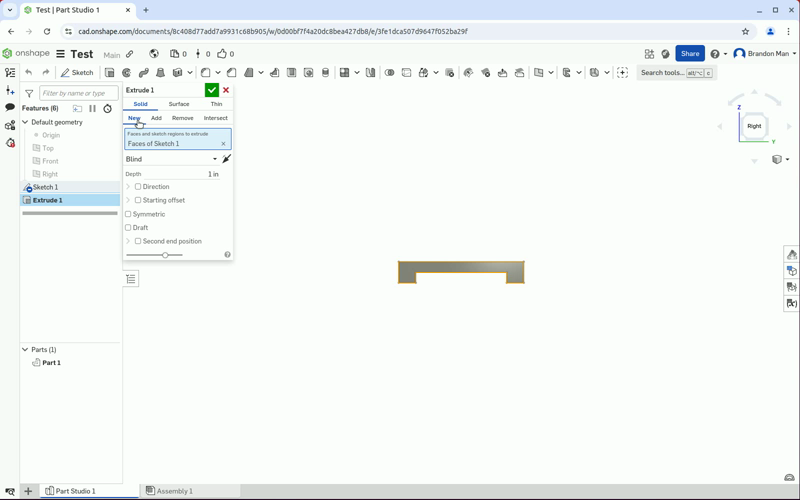
click(137, 120)
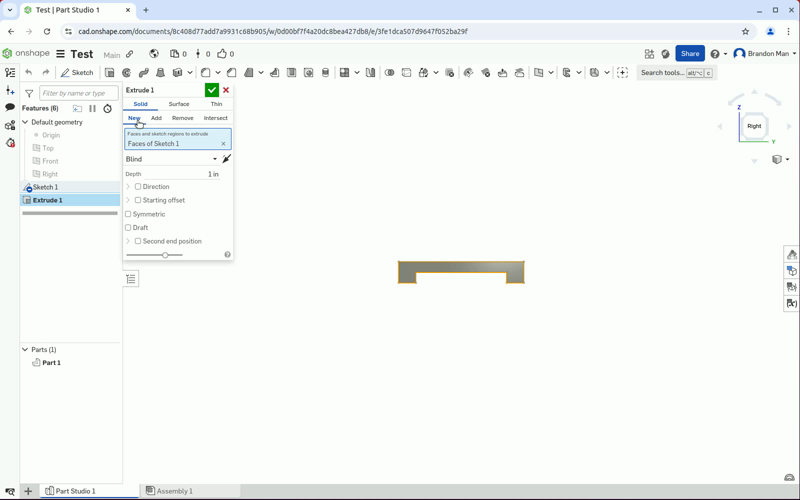
key(tab, 4)
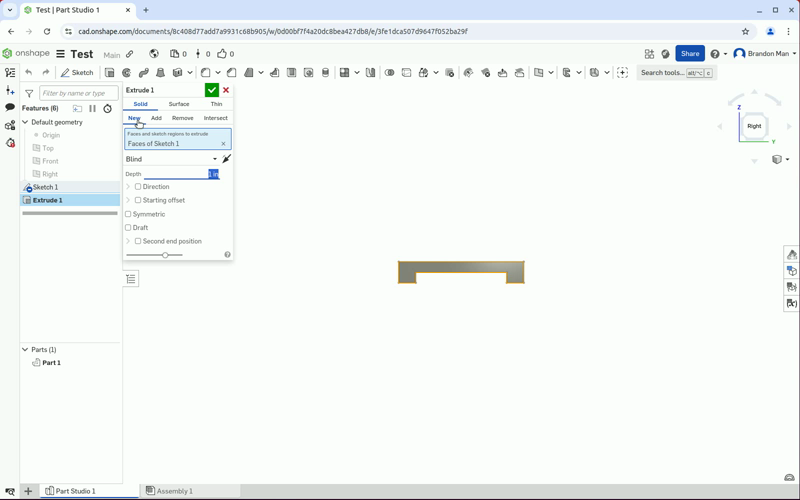
text(12.998)
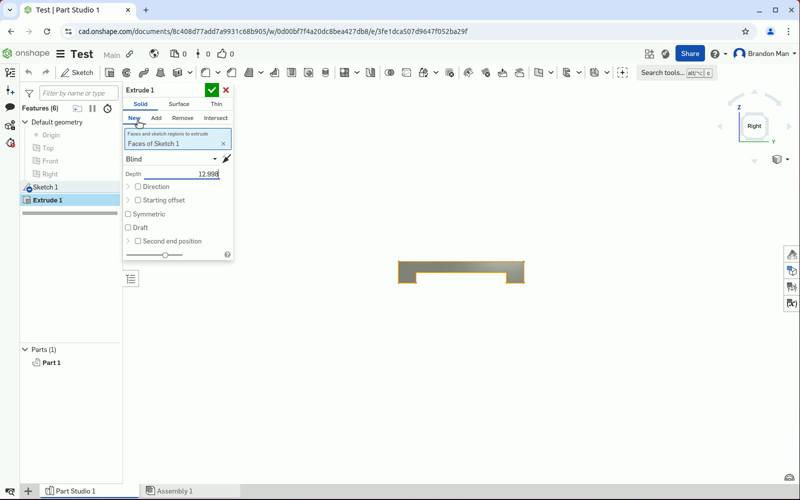
key(tab, 3)
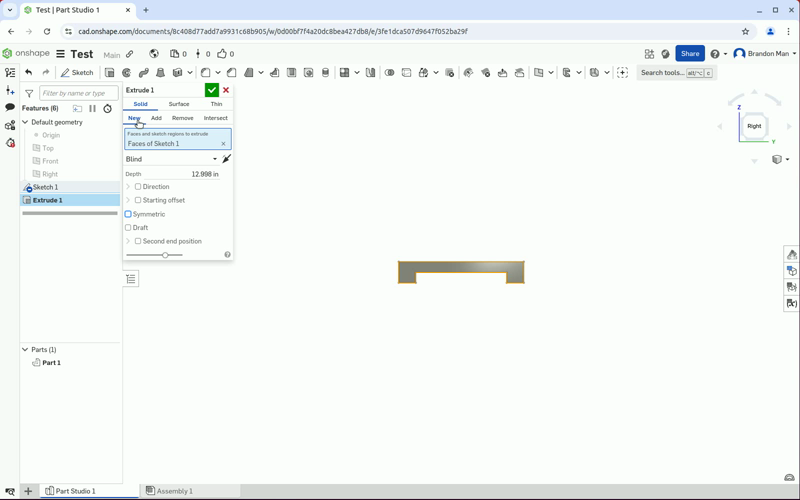
key(space)
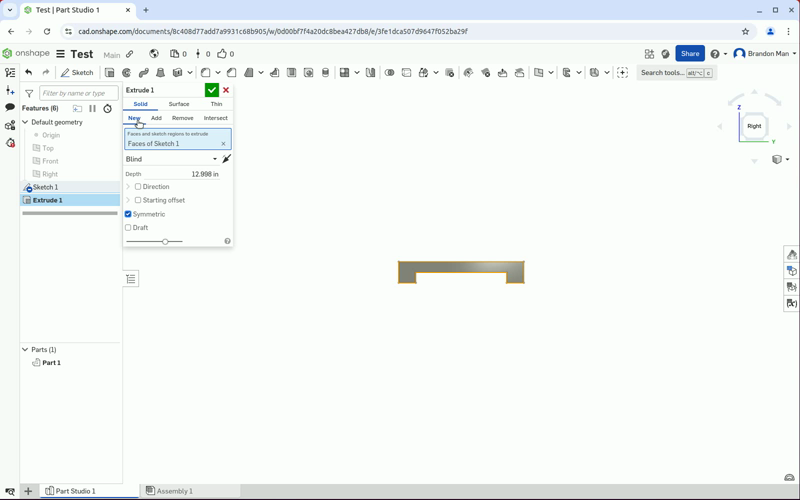
key(enter)
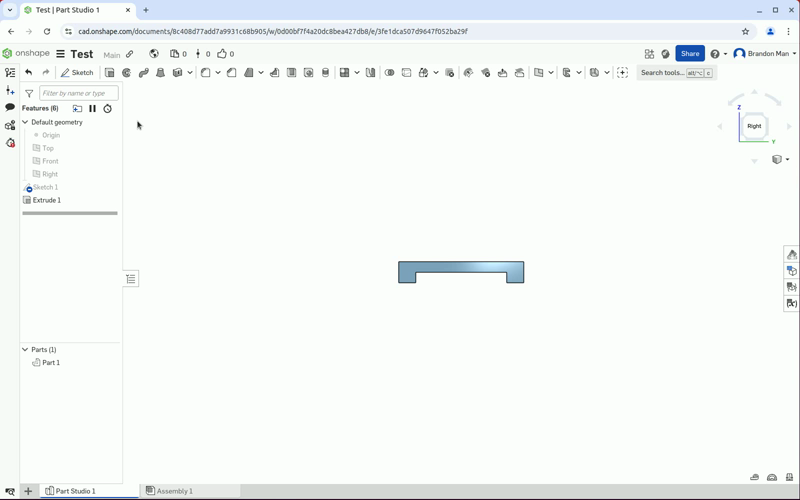
key(shift+h)
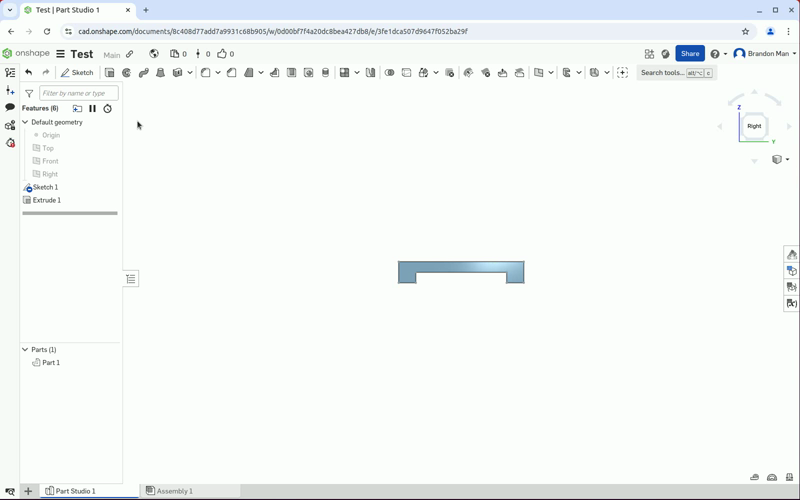
key(shift+h)
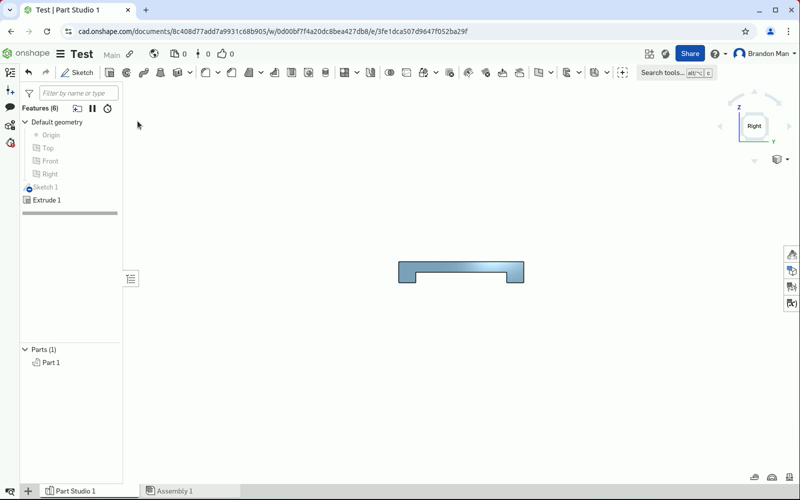
mouse_move(73, 189)
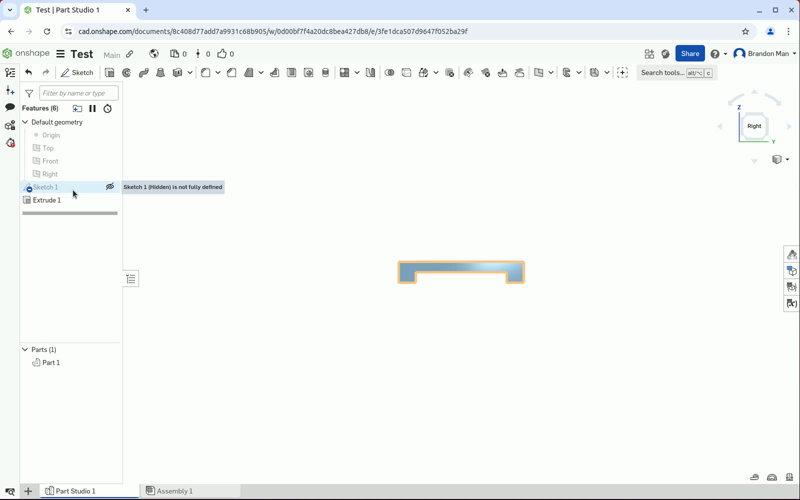
click(73, 189)
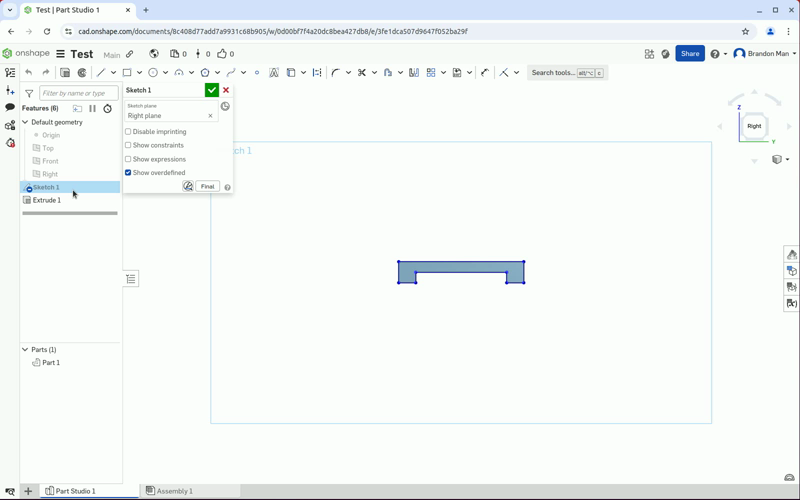
mouse_move(229, 92)
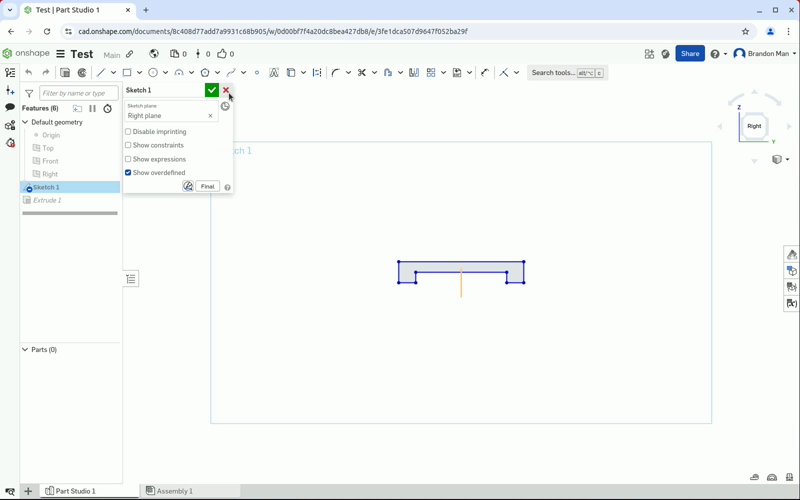
click(229, 92)
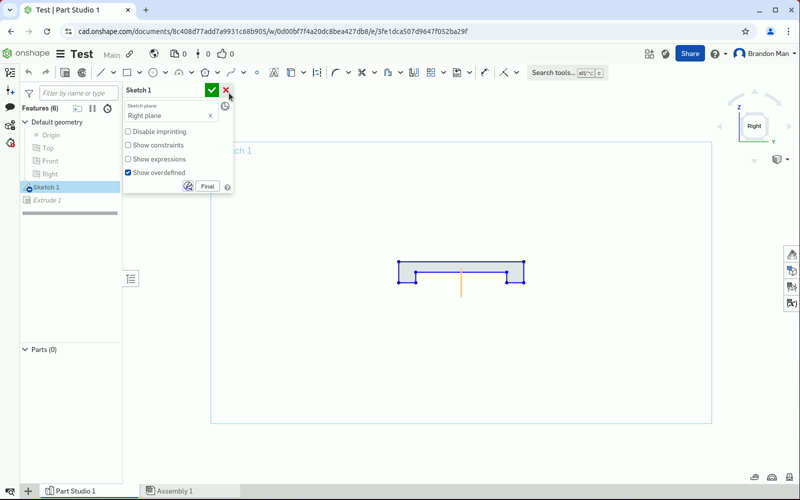
key(shift+s)
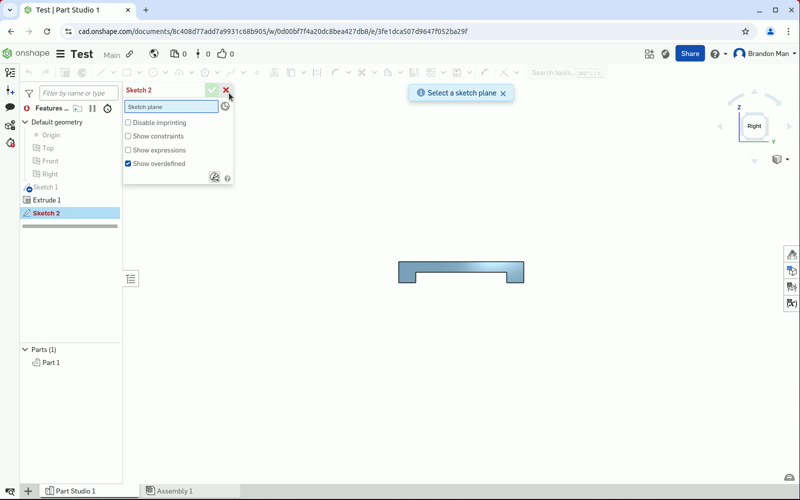
mouse_move(73, 176)
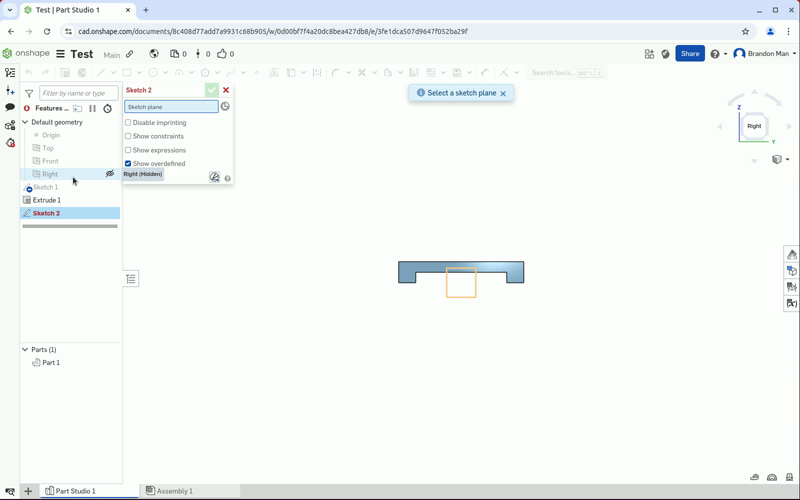
click(73, 176)
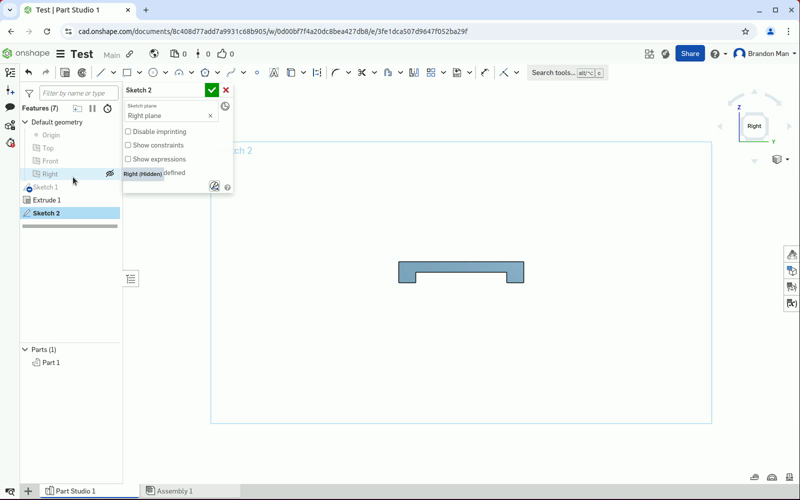
mouse_move(73, 352)
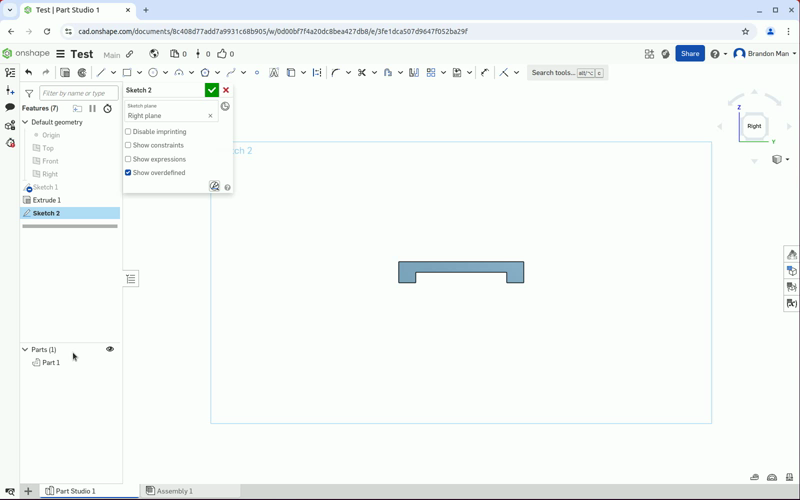
key(y)
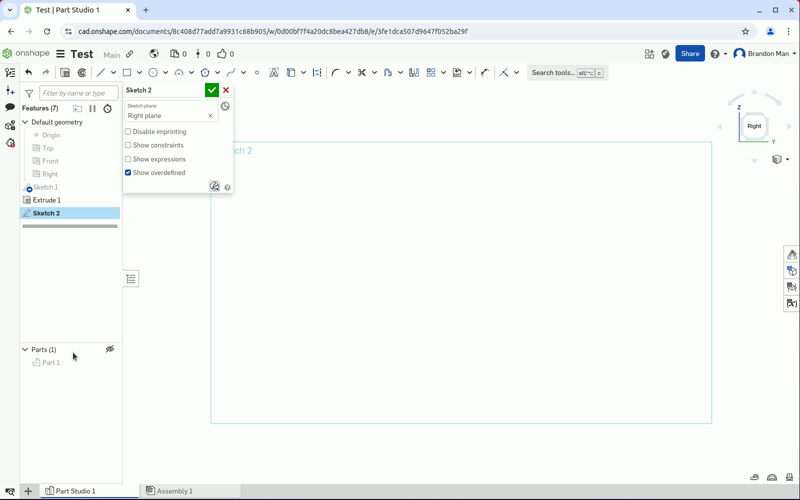
key(l)
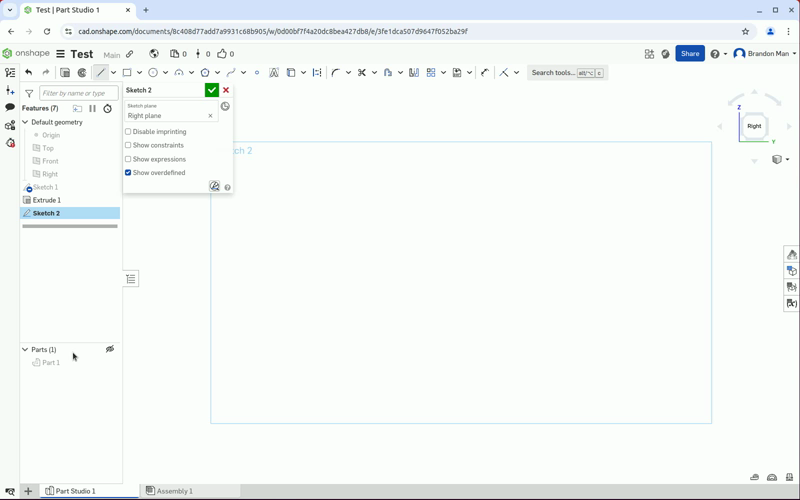
key_down(shift)
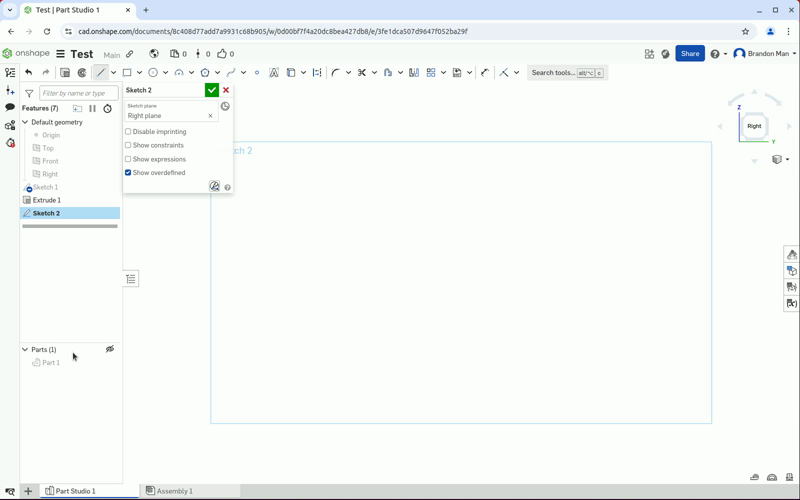
mouse_move(412, 261)
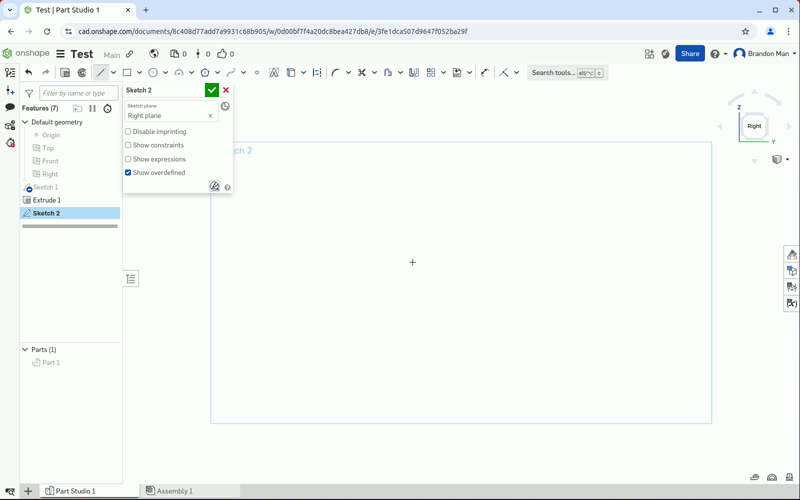
click(412, 261)
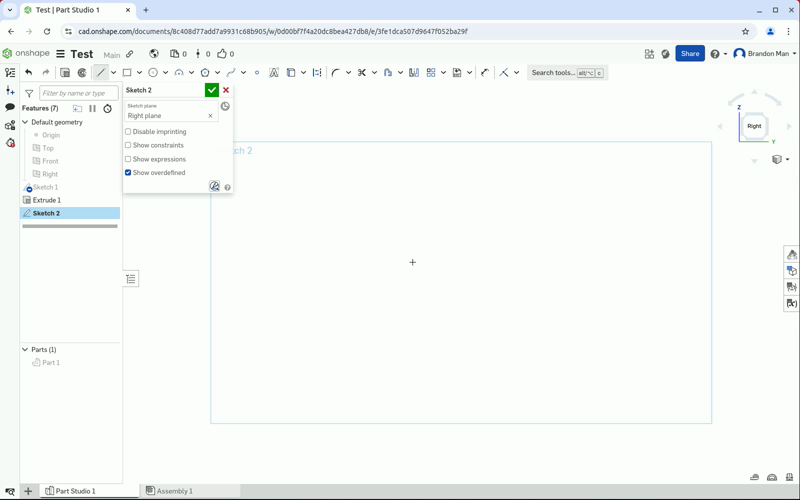
key_up(shift)
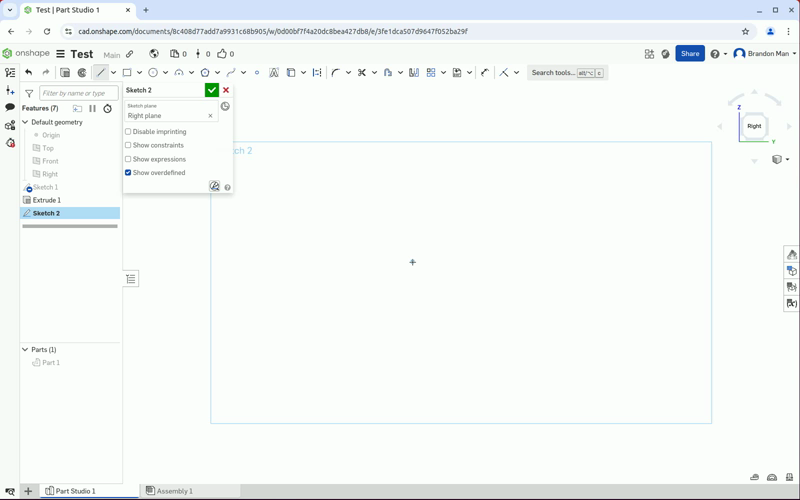
key_down(shift)
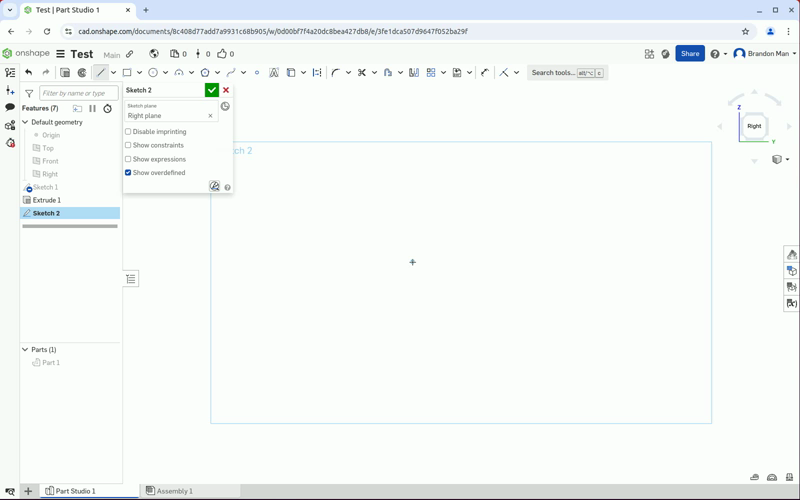
mouse_move(509, 261)
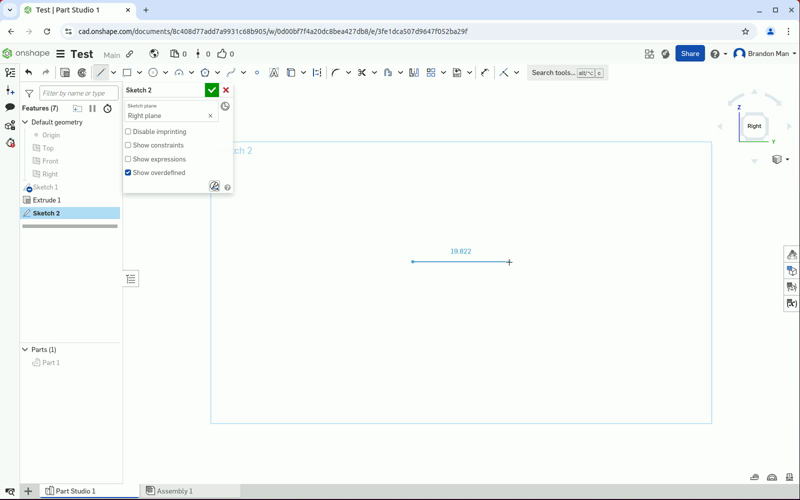
click(509, 261)
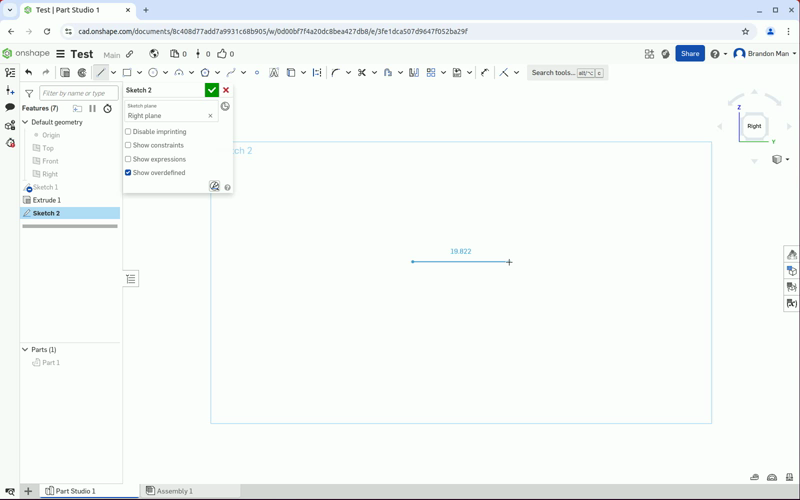
key_up(shift)
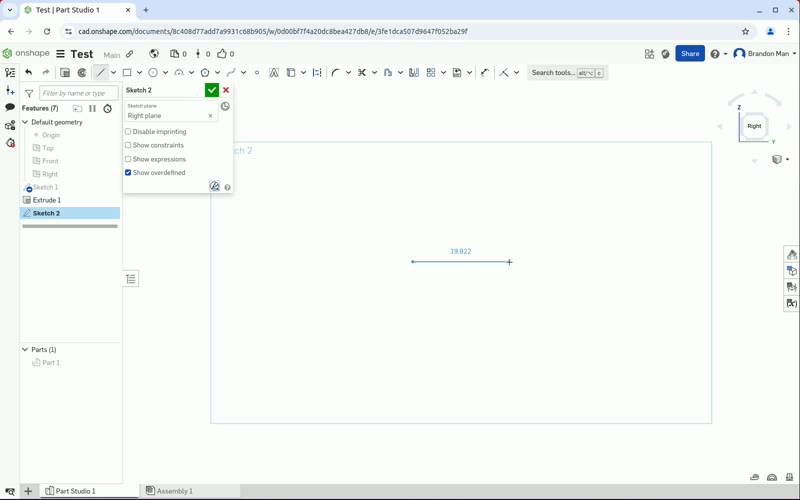
key_down(shift)
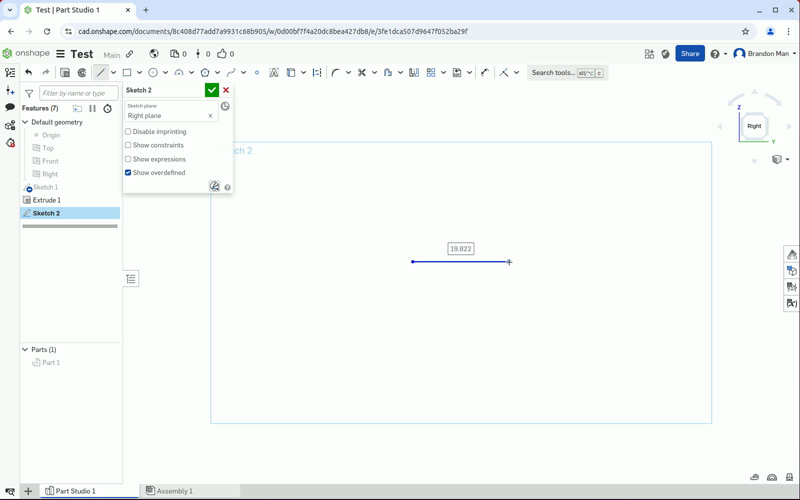
mouse_move(539, 261)
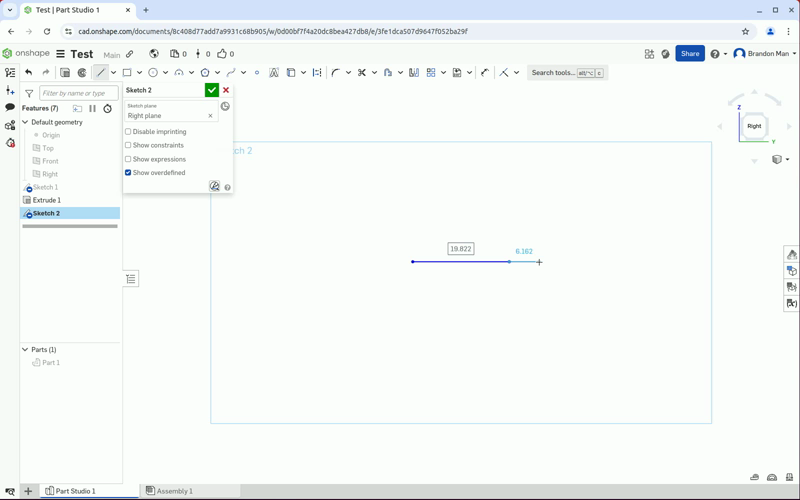
mouse_move(509, 250)
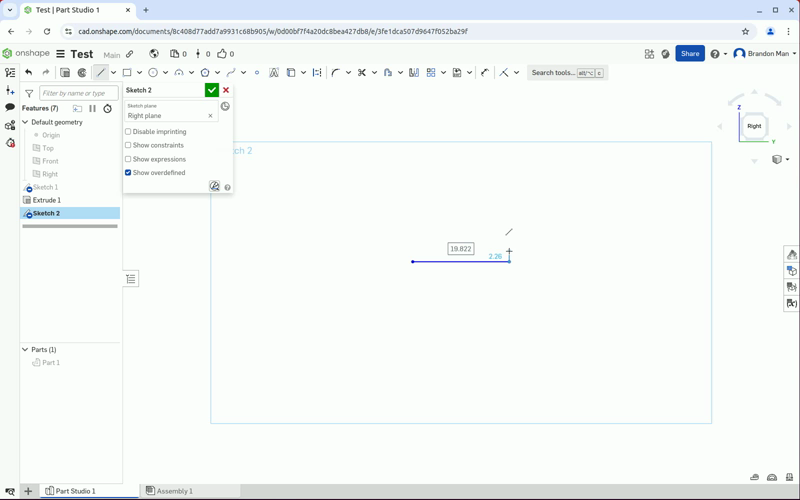
click(509, 250)
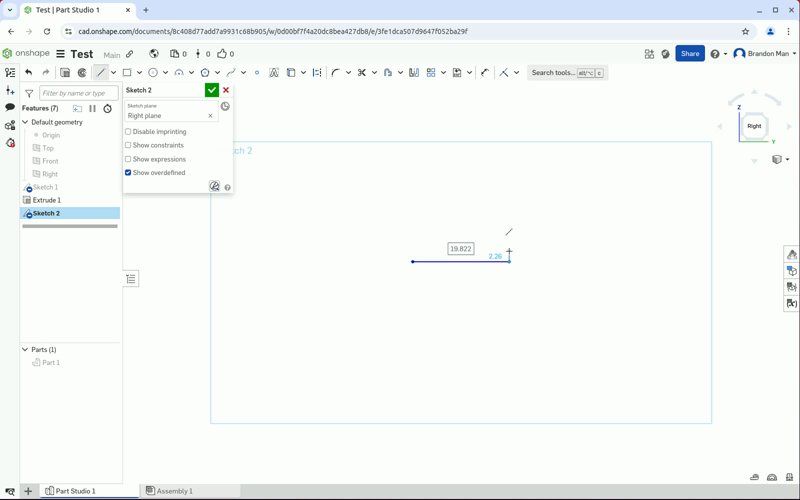
key_up(shift)
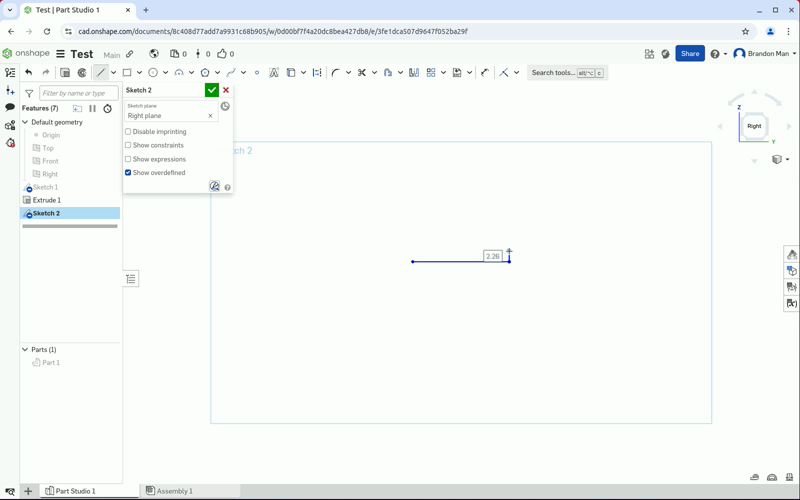
key_down(shift)
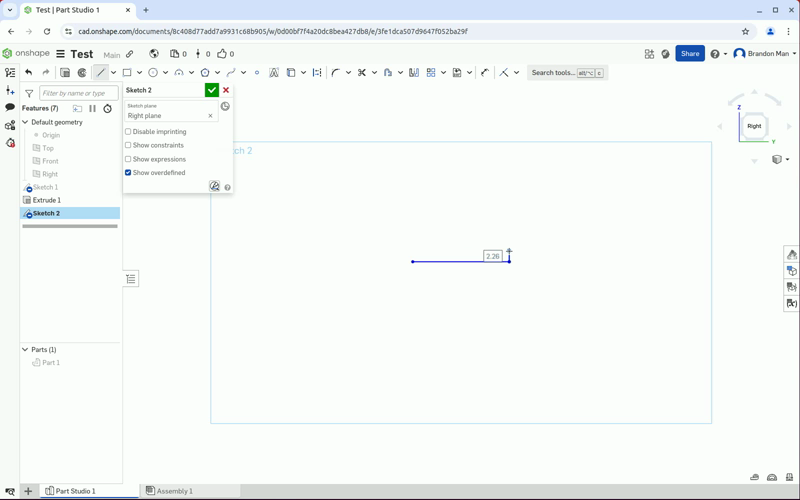
mouse_move(539, 250)
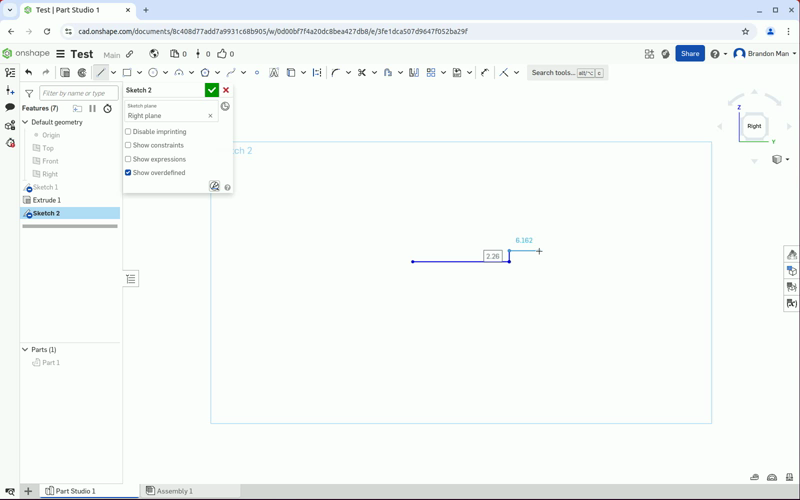
mouse_move(484, 237)
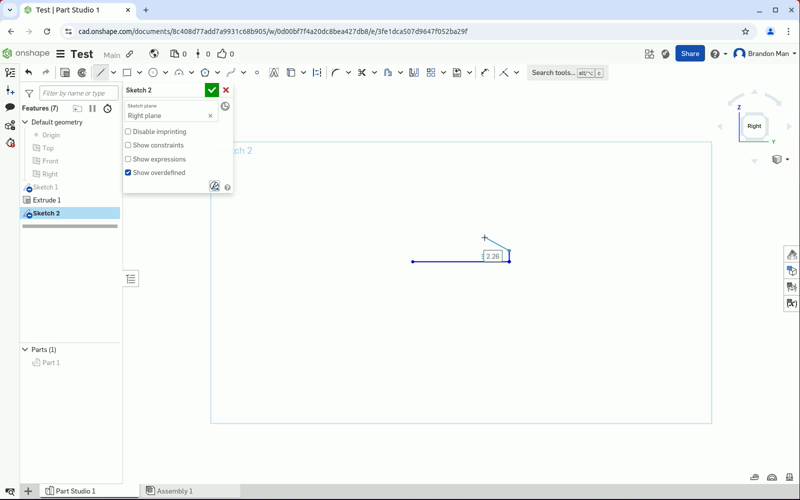
click(484, 237)
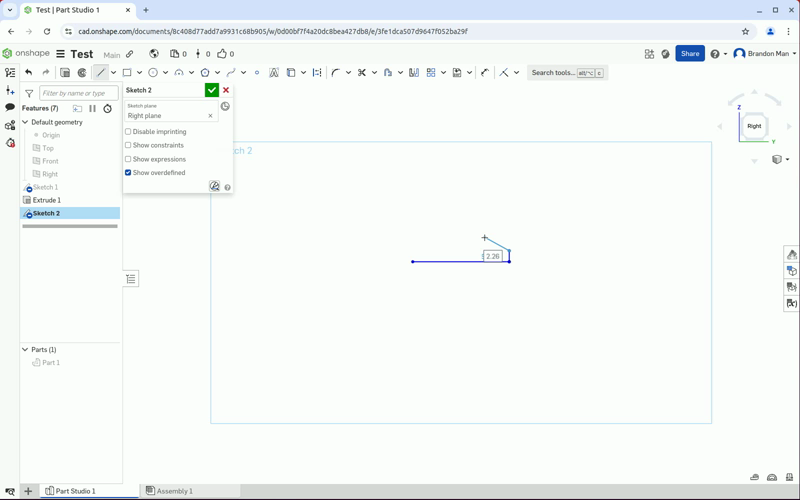
key_up(shift)
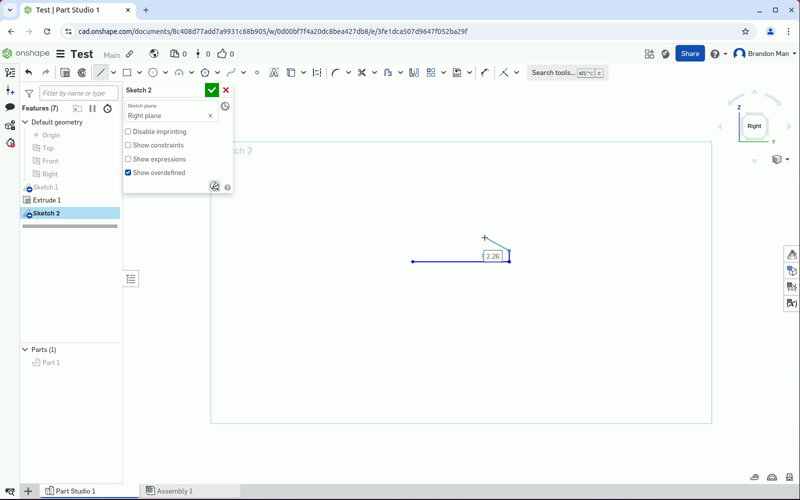
key_down(shift)
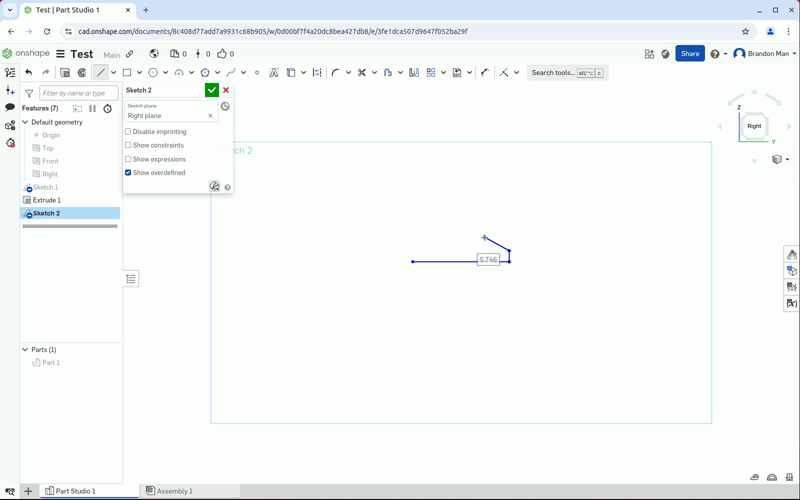
mouse_move(514, 237)
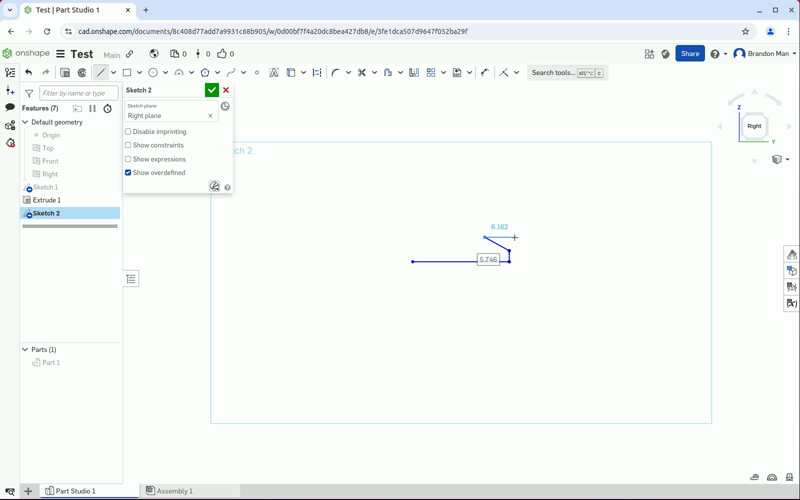
mouse_move(474, 237)
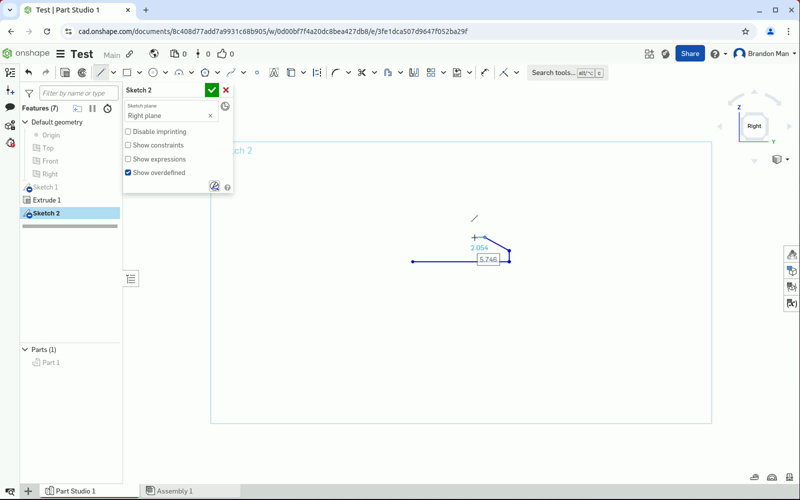
click(474, 237)
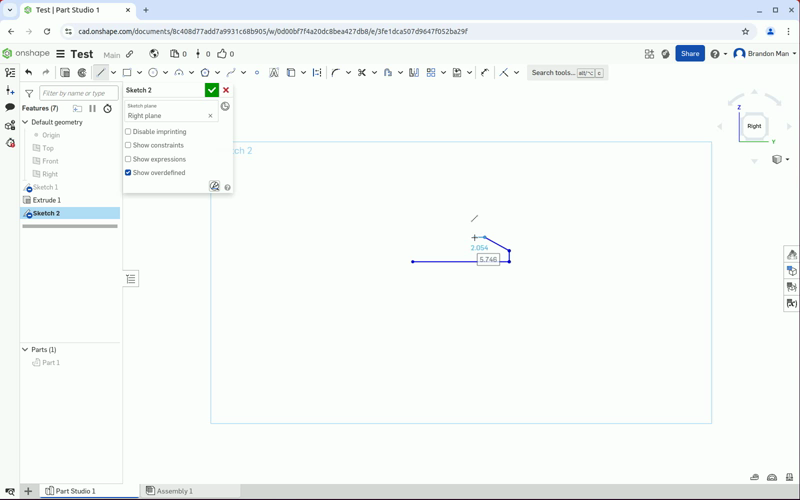
key_up(shift)
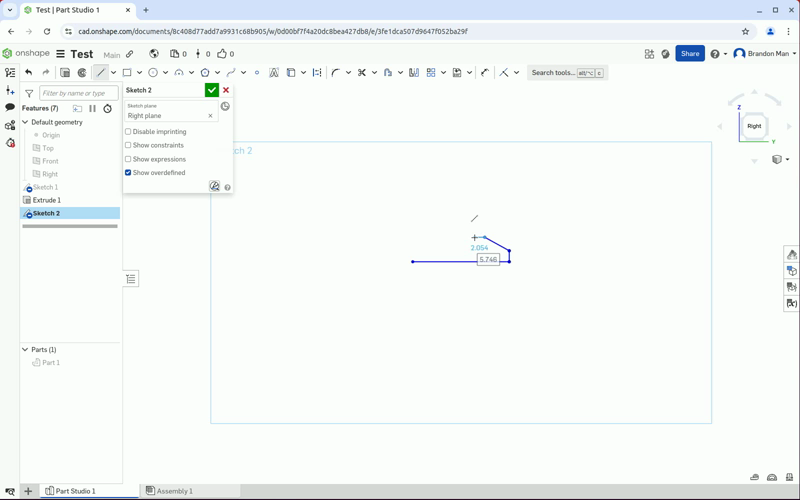
key_down(shift)
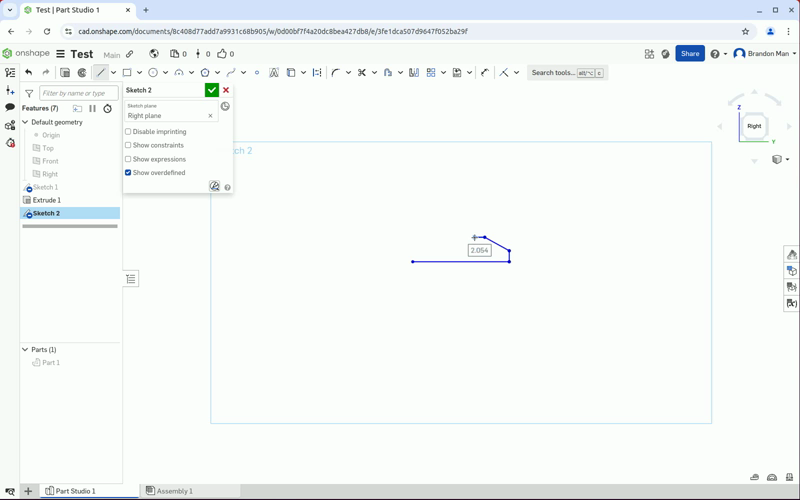
mouse_move(504, 237)
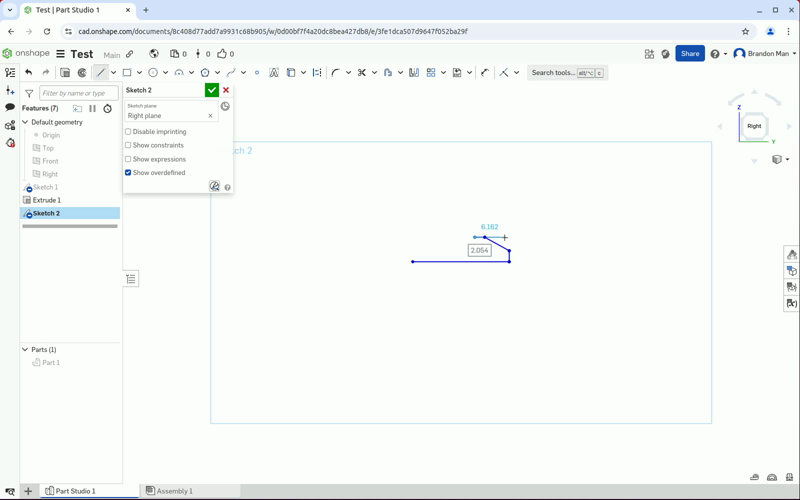
mouse_move(467, 250)
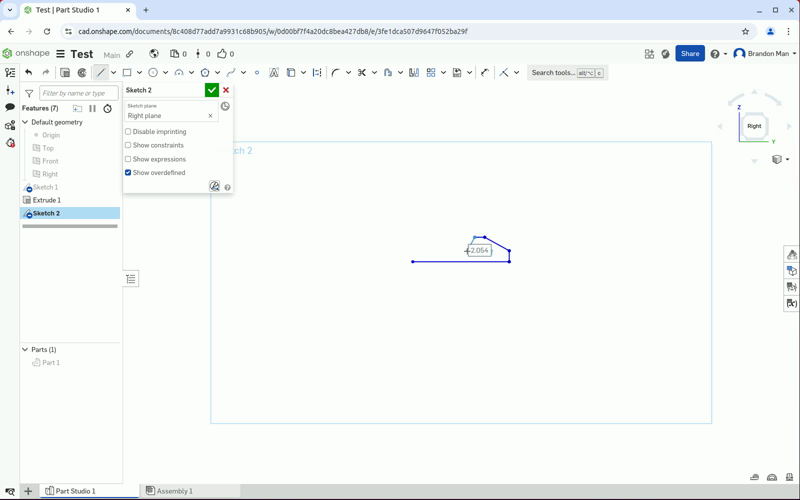
click(467, 250)
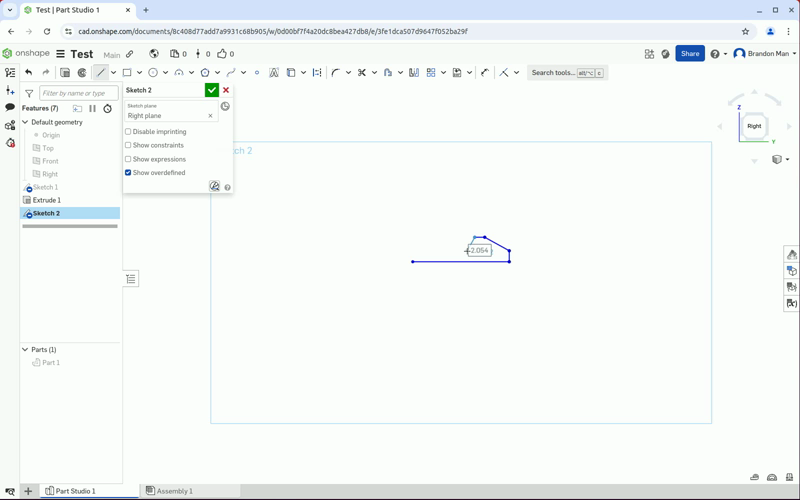
key_up(shift)
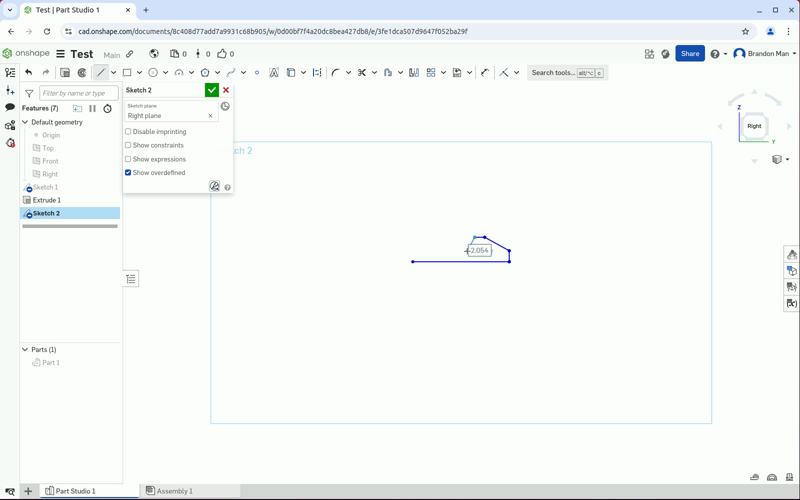
key_down(shift)
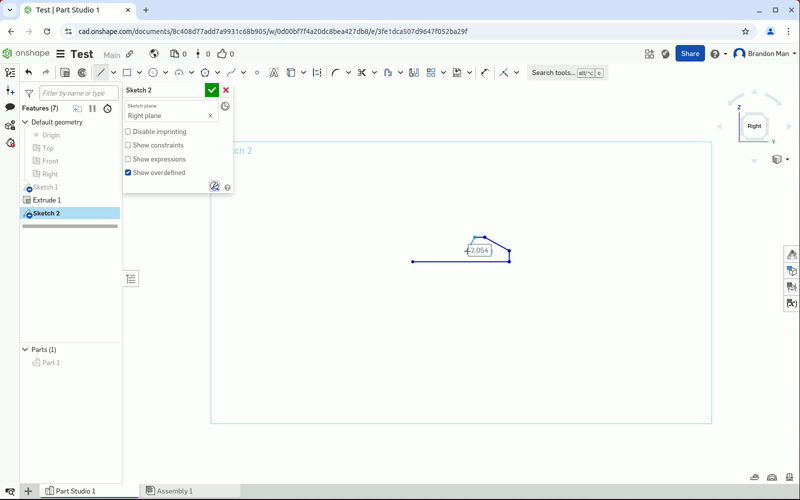
mouse_move(497, 250)
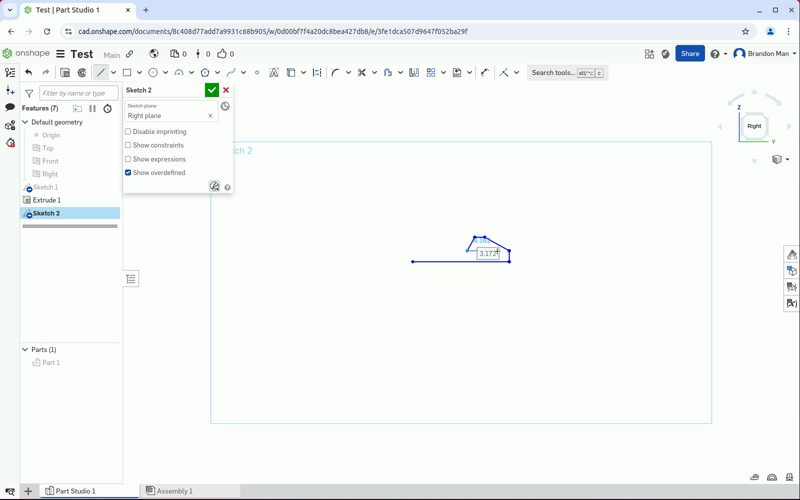
mouse_move(461, 250)
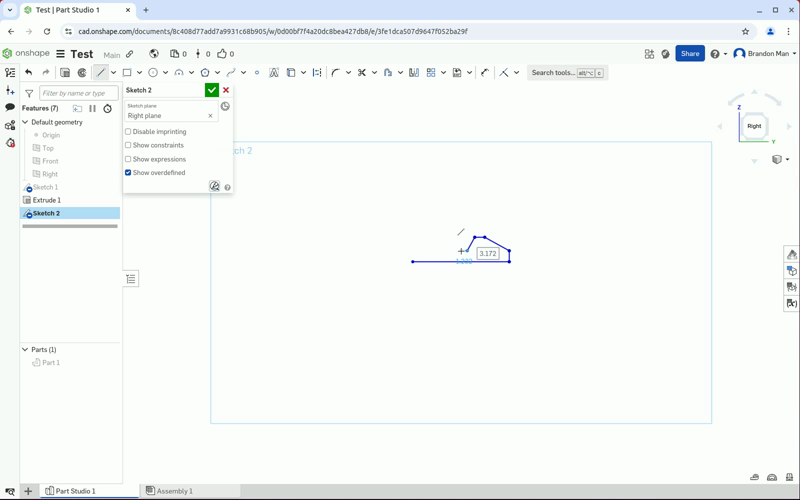
scroll(6)
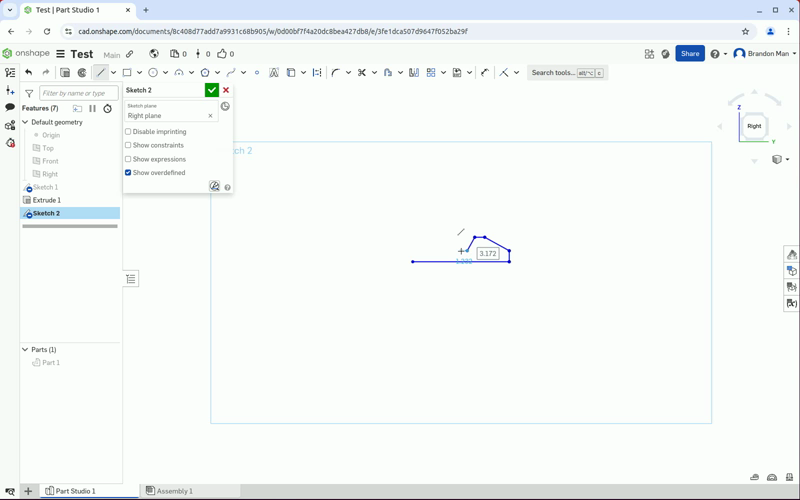
scroll(6)
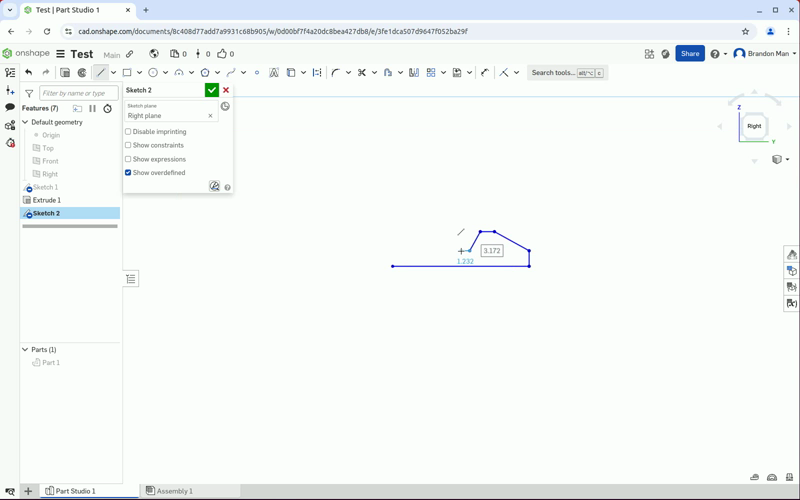
scroll(6)
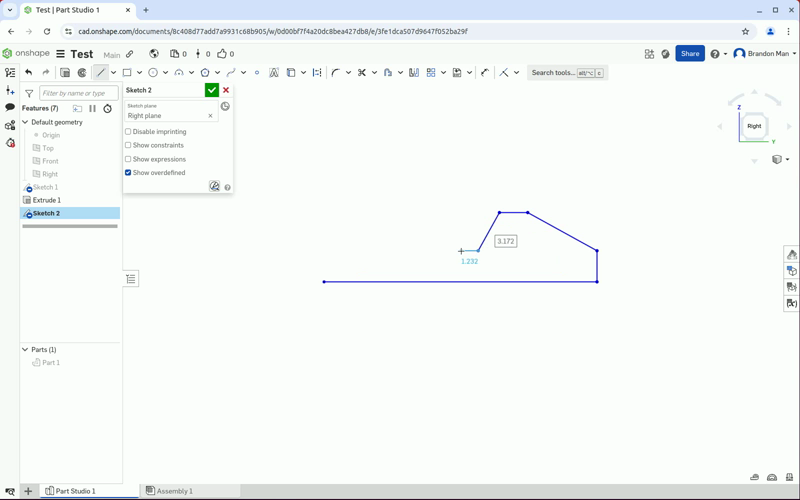
scroll(6)
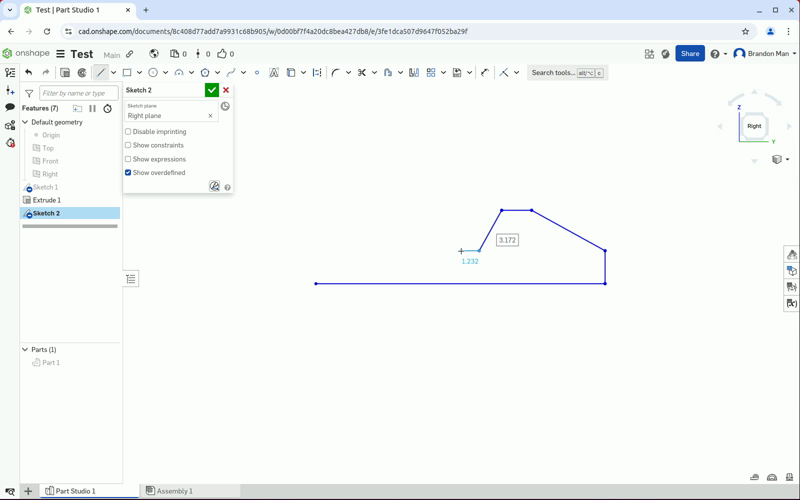
scroll(6)
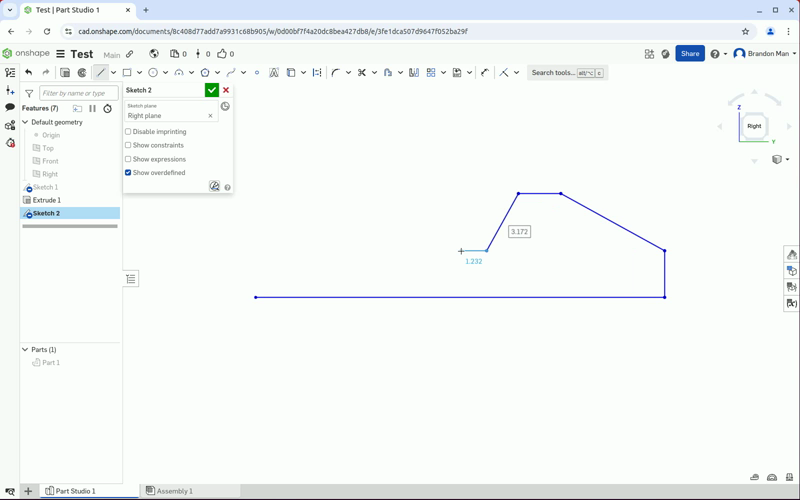
scroll(6)
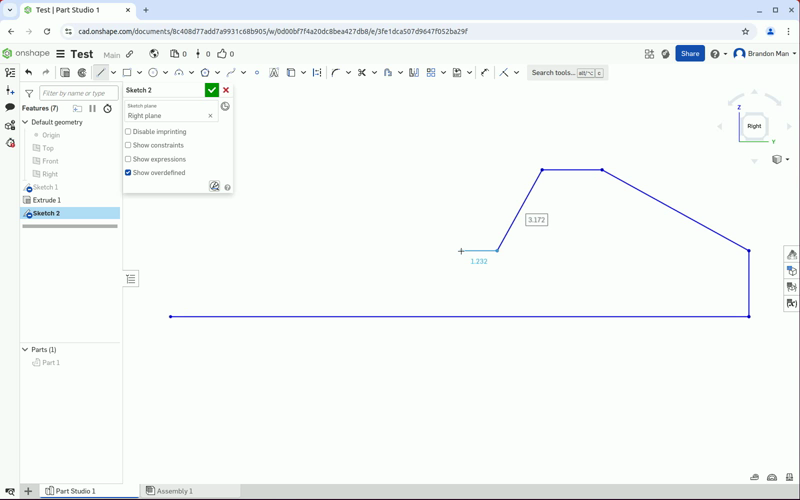
scroll(6)
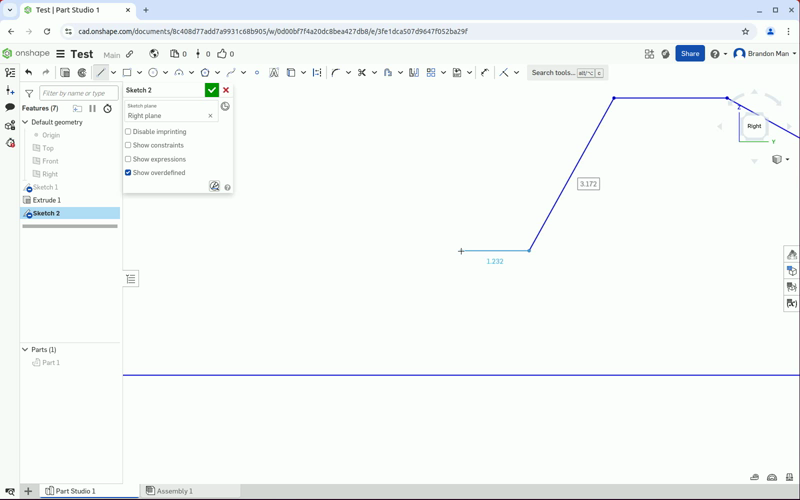
click(461, 250)
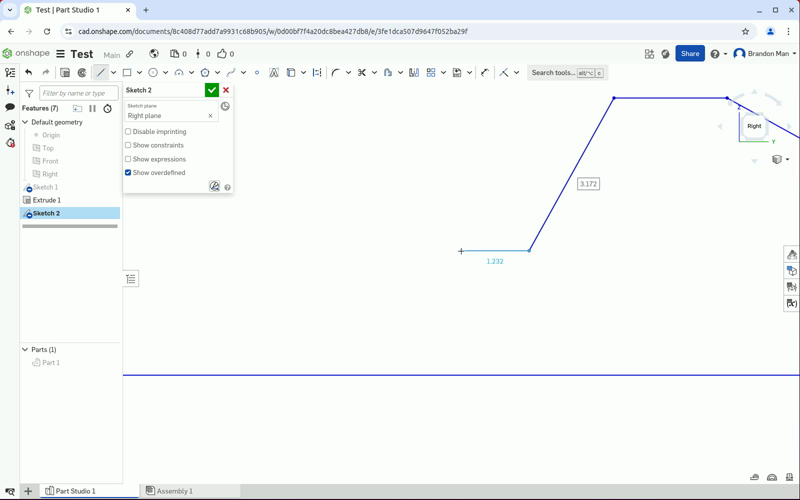
scroll(-6)
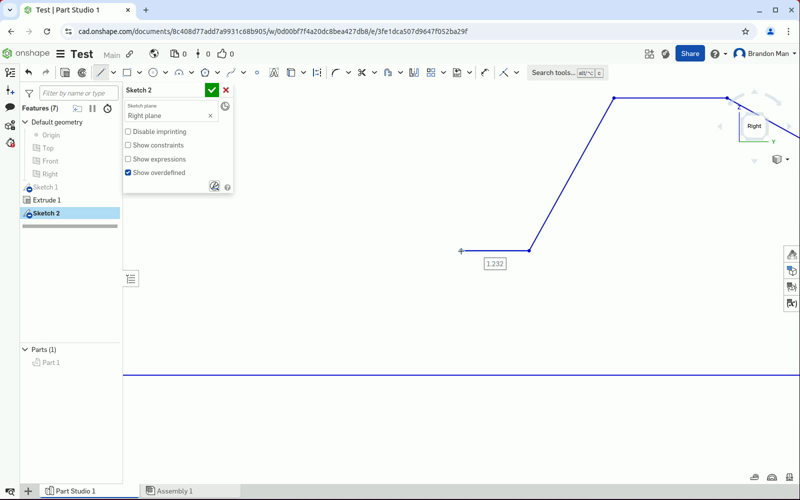
scroll(-6)
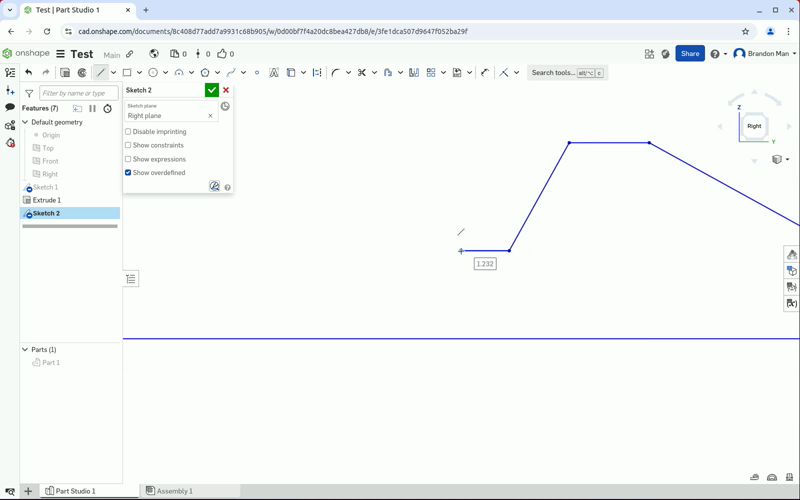
scroll(-6)
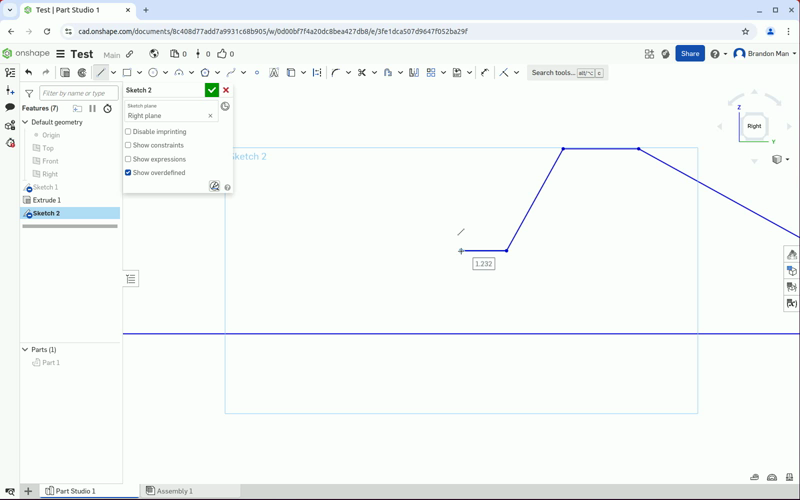
scroll(-6)
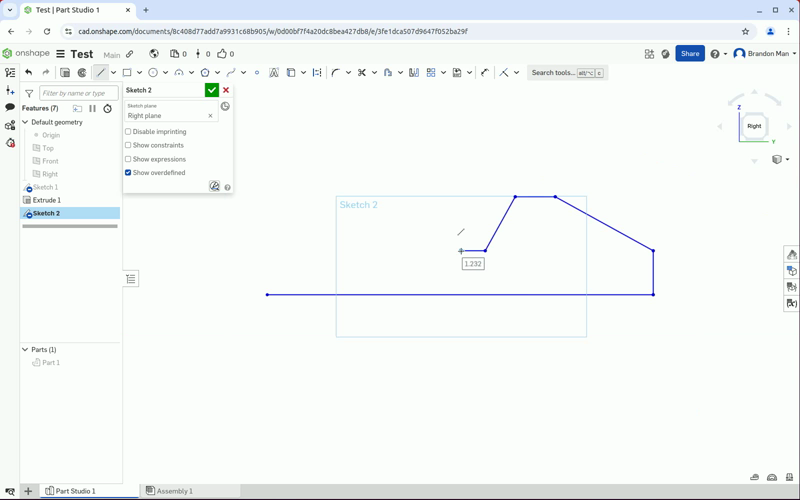
scroll(-6)
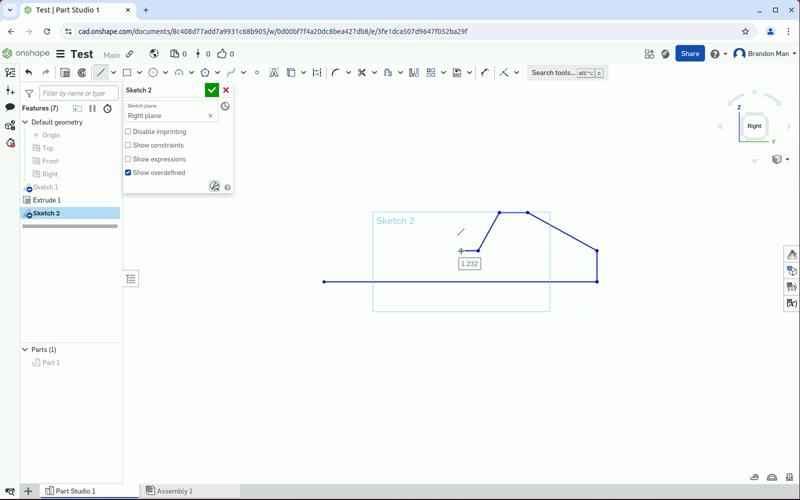
scroll(-6)
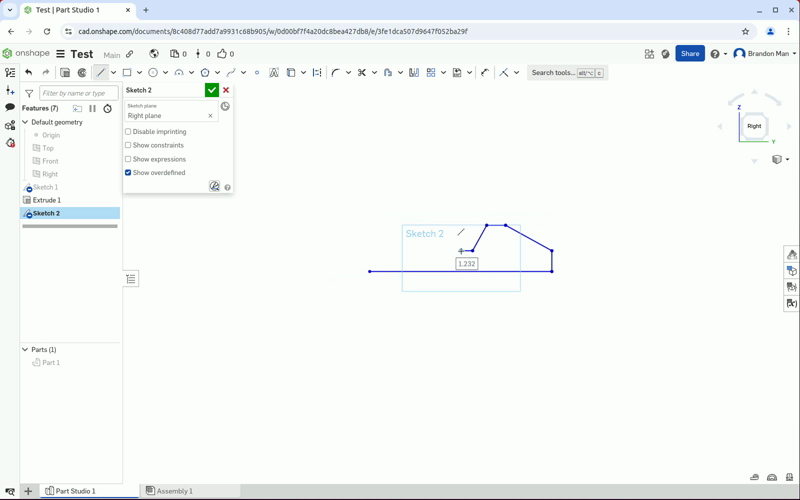
scroll(-6)
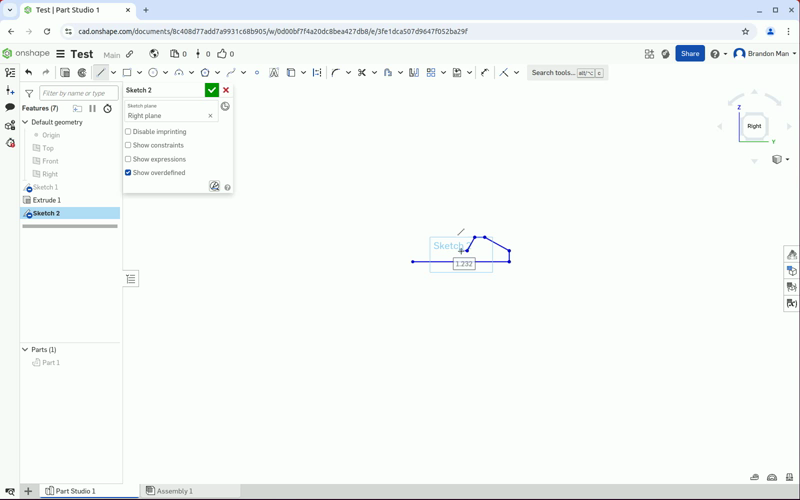
key_up(shift)
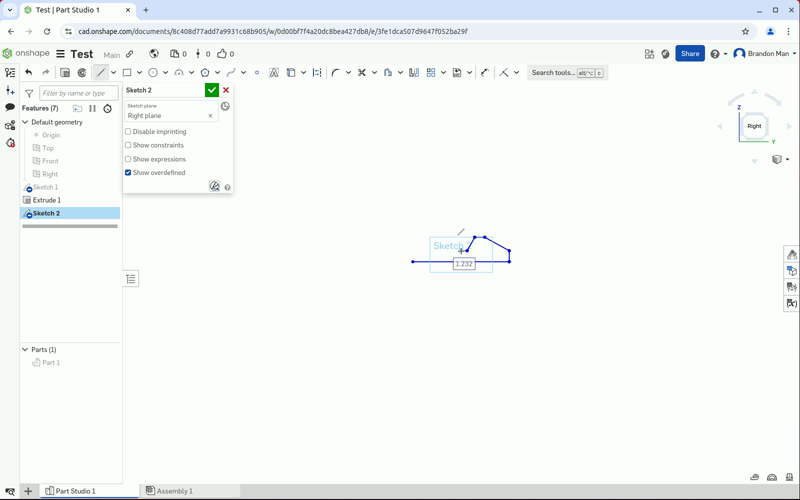
key_down(shift)
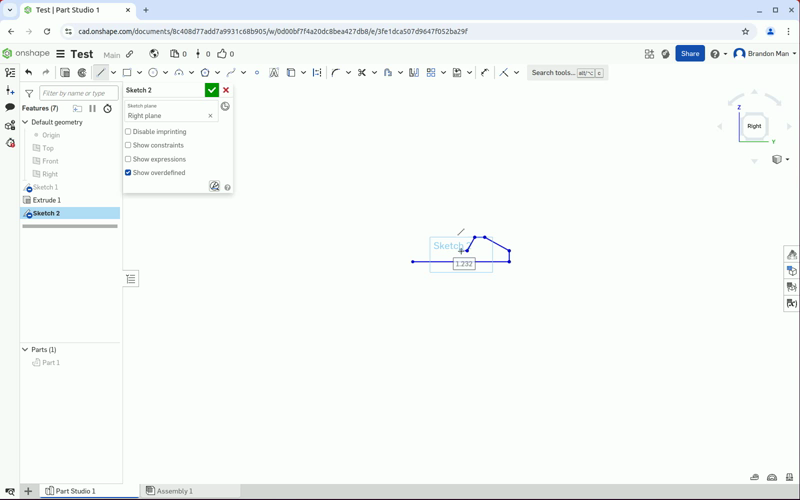
mouse_move(491, 250)
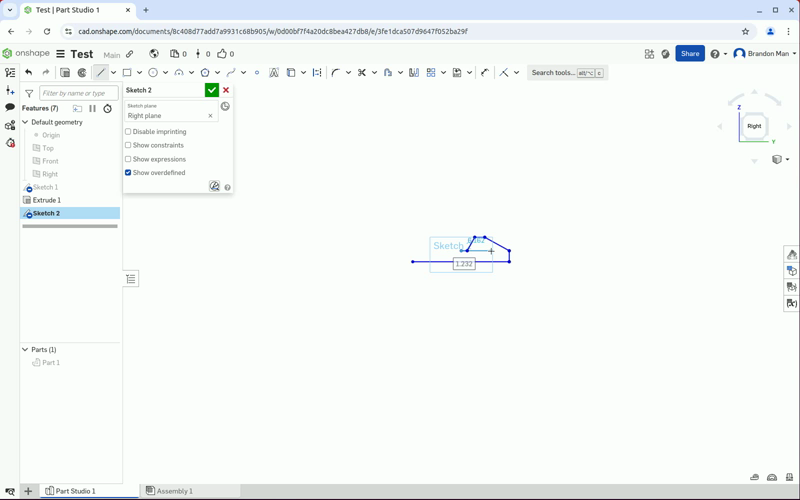
mouse_move(454, 250)
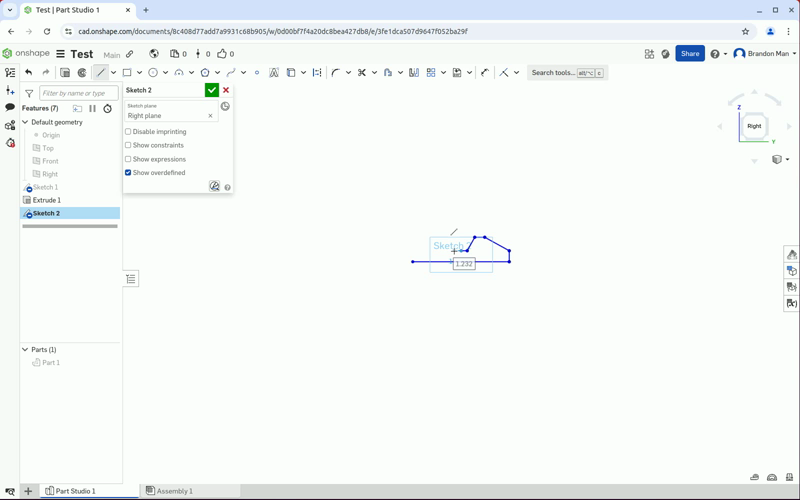
scroll(6)
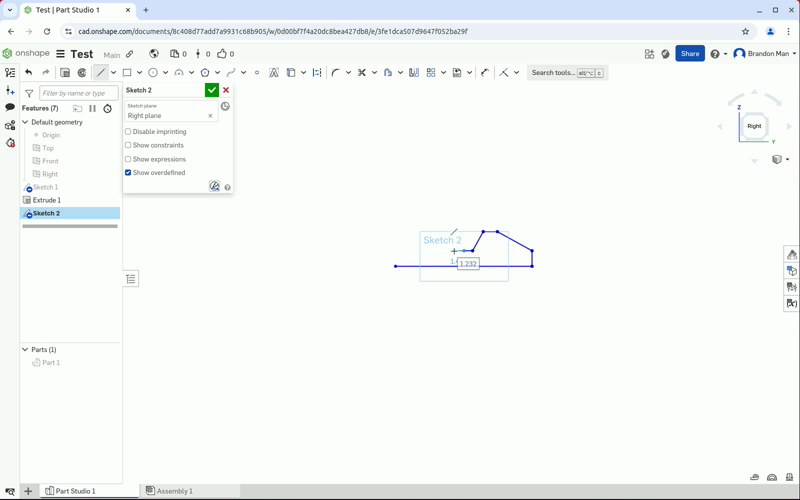
scroll(6)
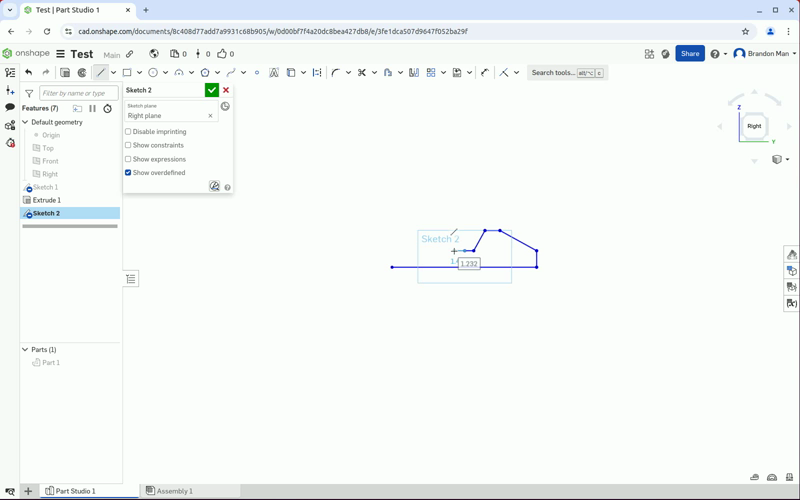
scroll(6)
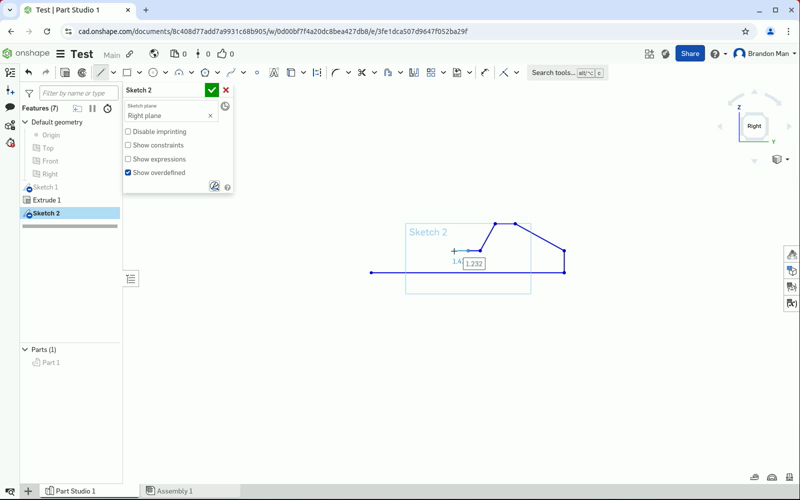
scroll(6)
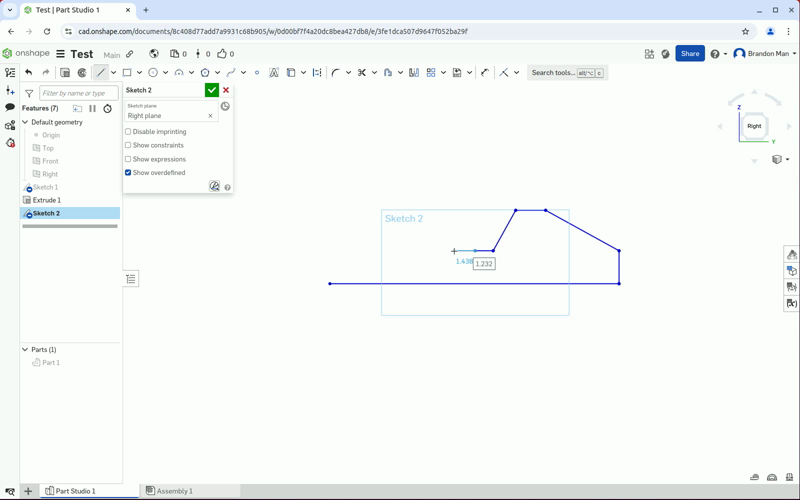
scroll(6)
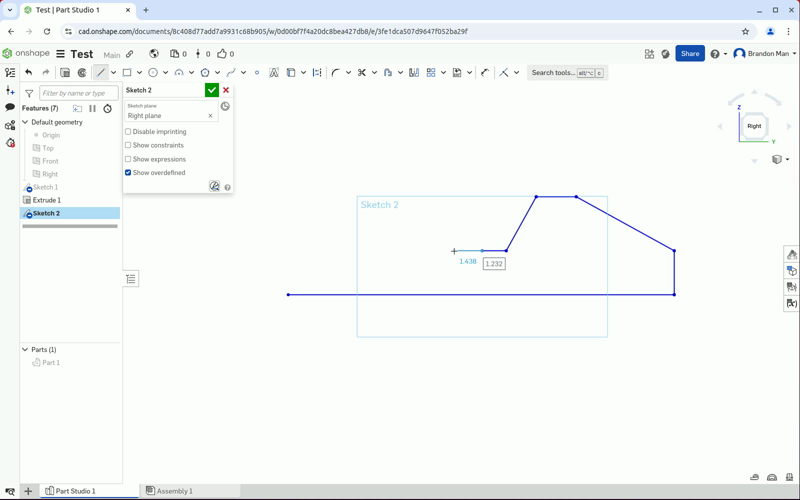
scroll(6)
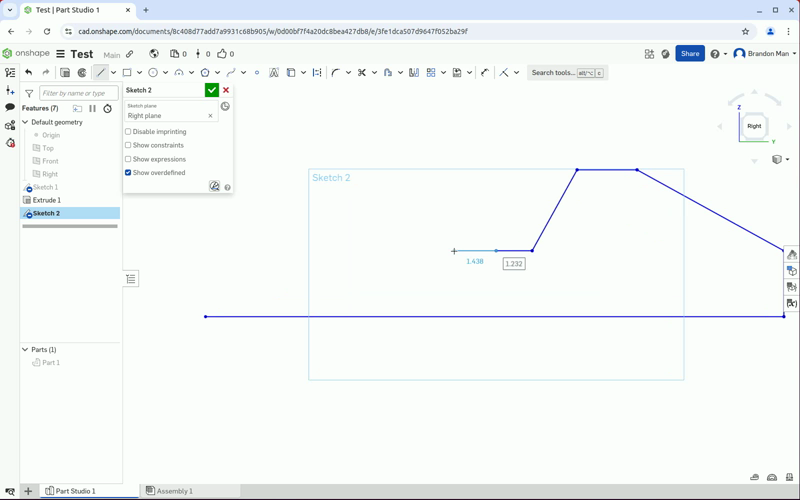
scroll(6)
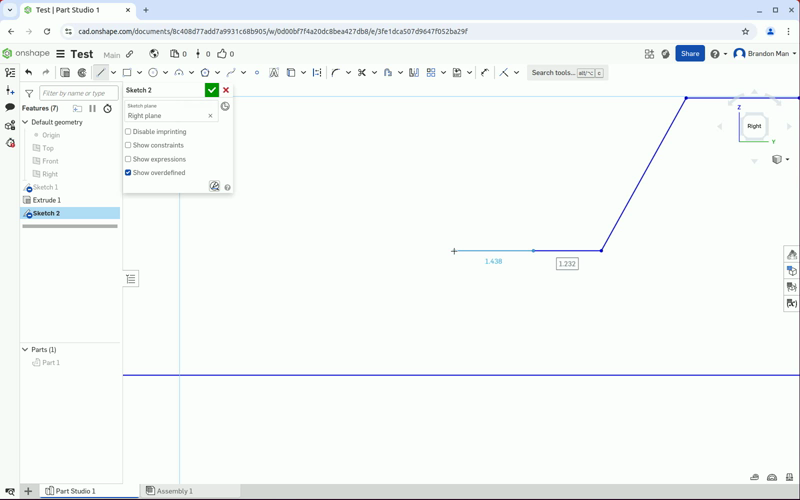
click(454, 250)
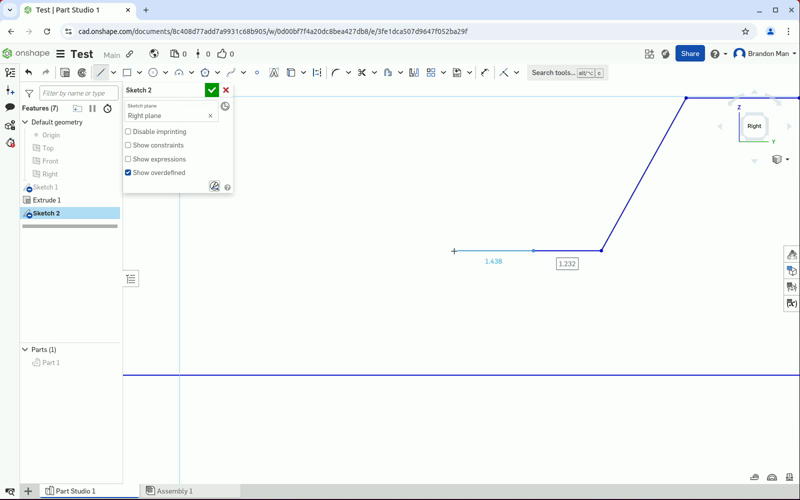
scroll(-6)
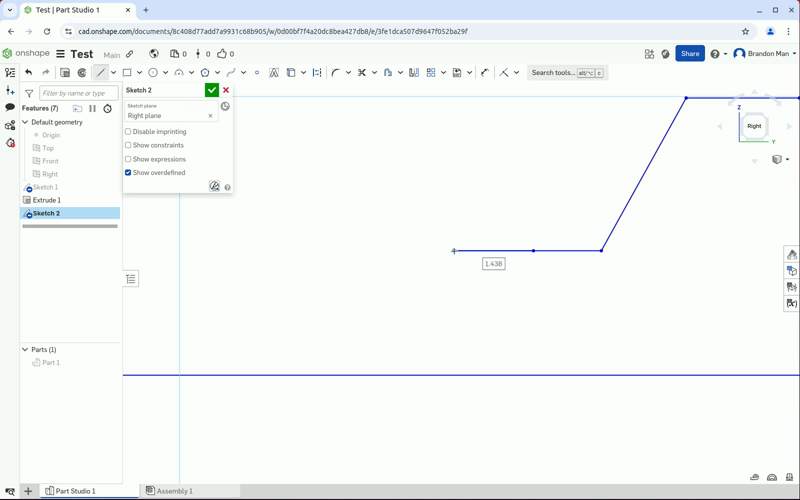
scroll(-6)
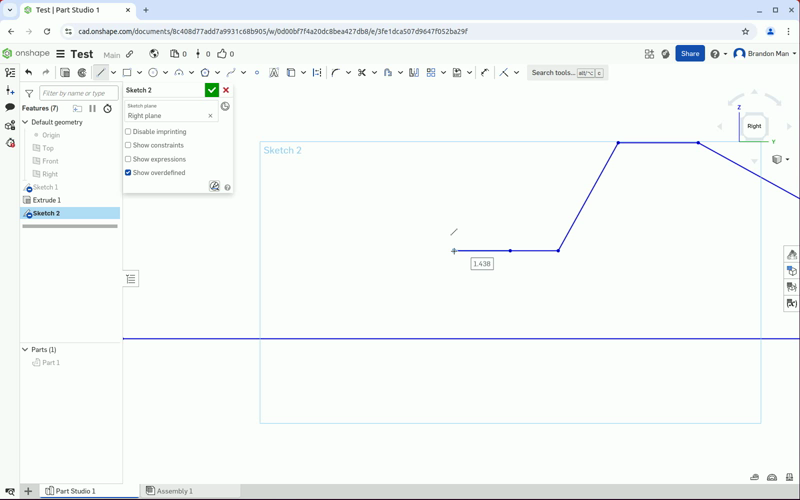
scroll(-6)
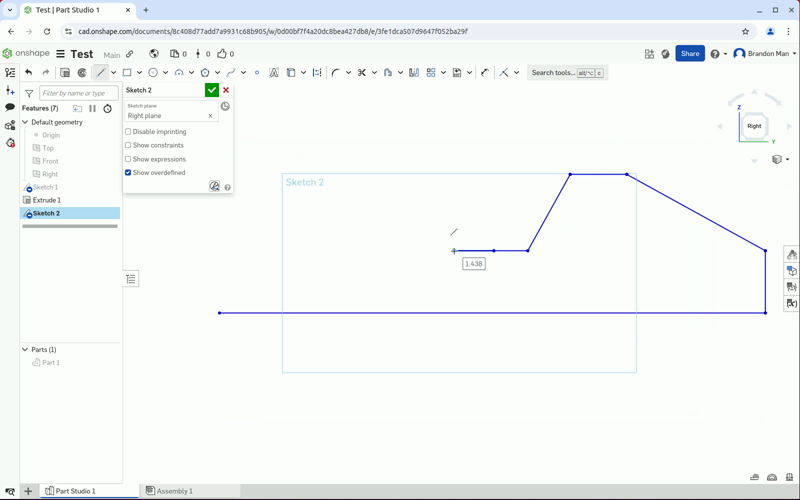
scroll(-6)
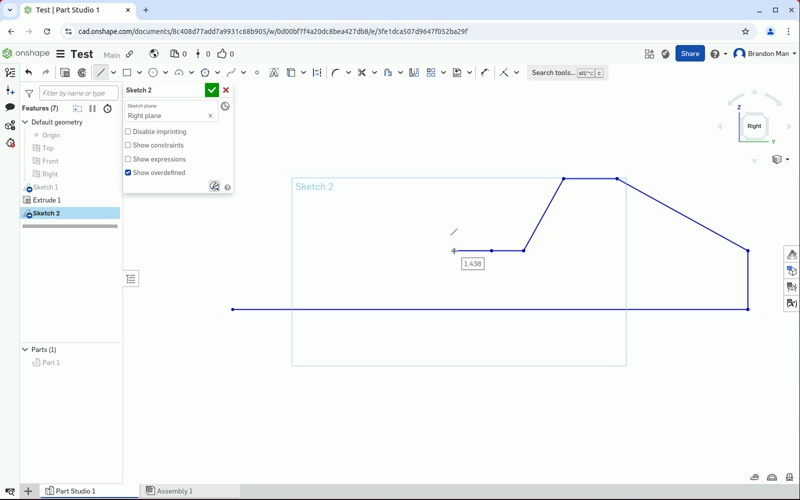
scroll(-6)
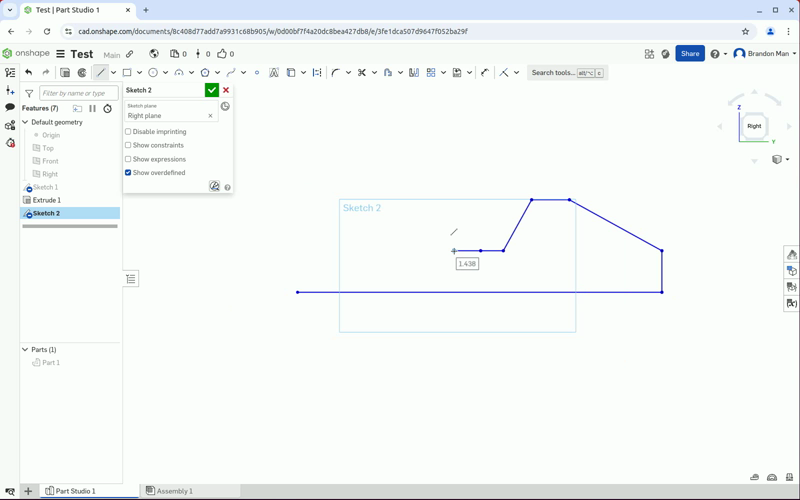
scroll(-6)
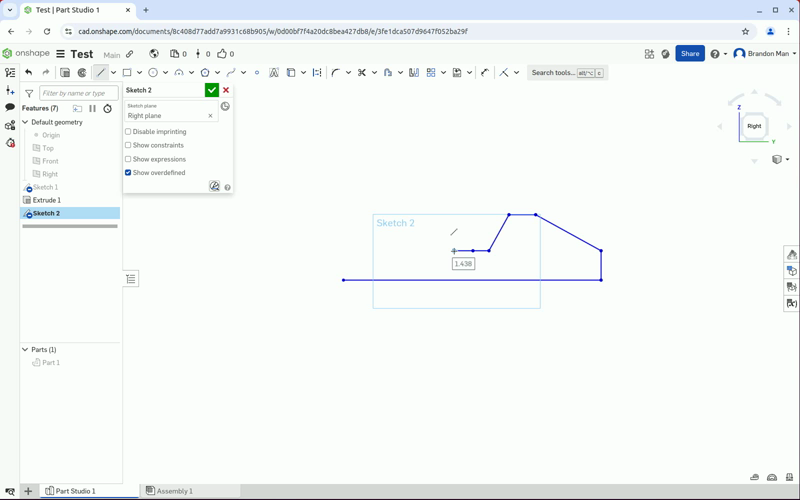
scroll(-6)
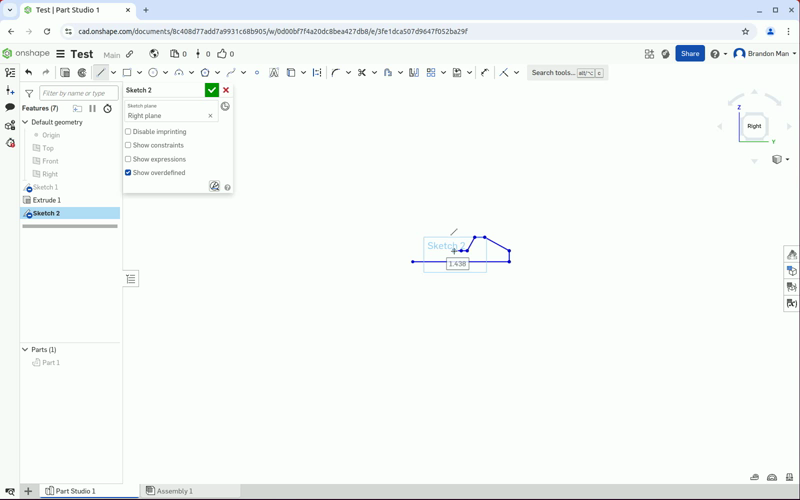
key_up(shift)
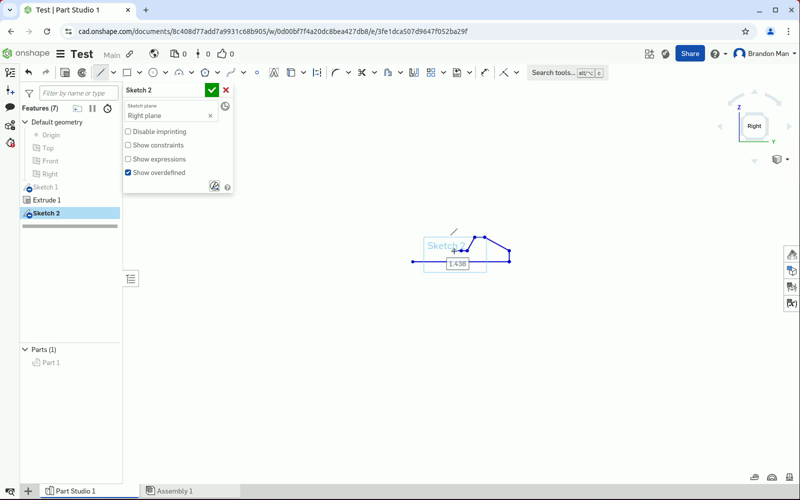
key_down(shift)
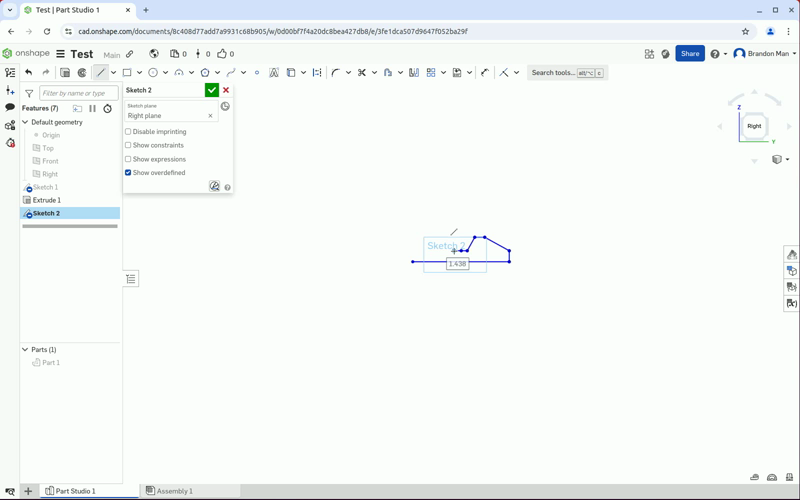
mouse_move(484, 250)
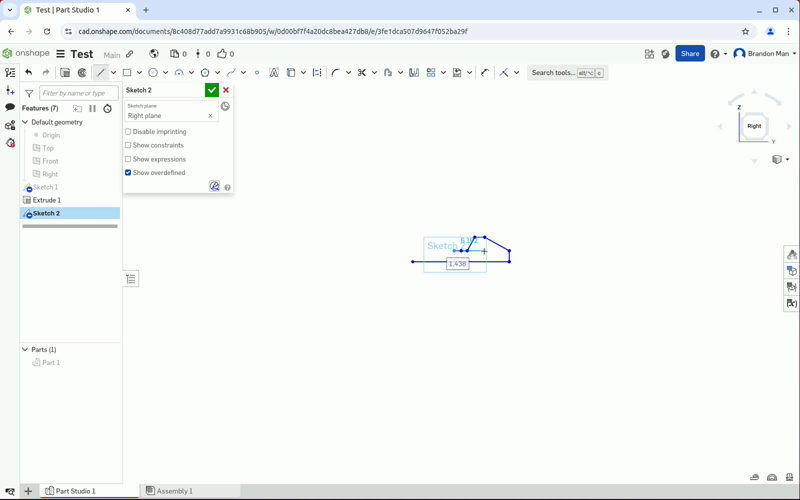
mouse_move(447, 237)
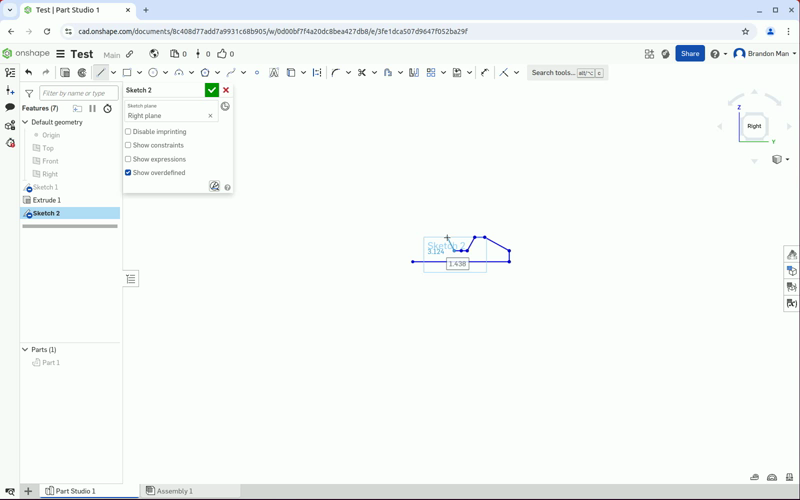
click(447, 237)
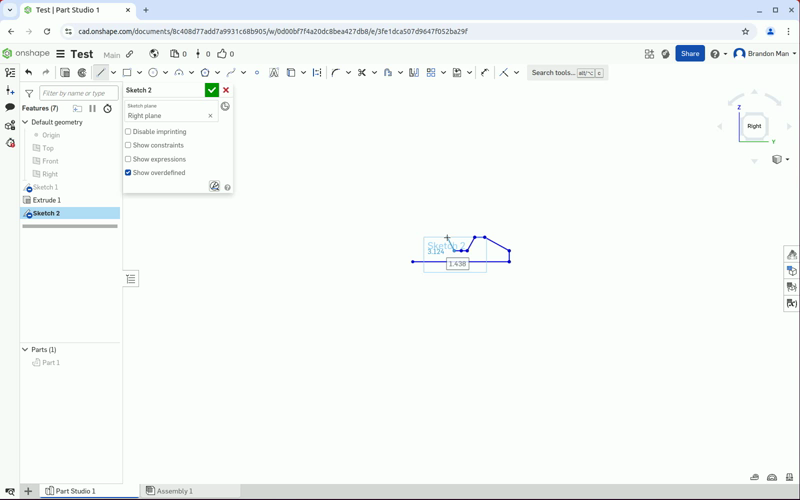
key_up(shift)
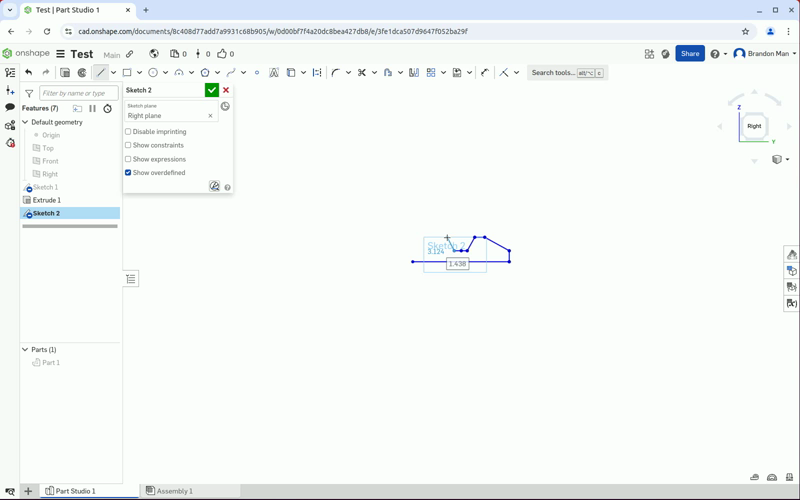
key_down(shift)
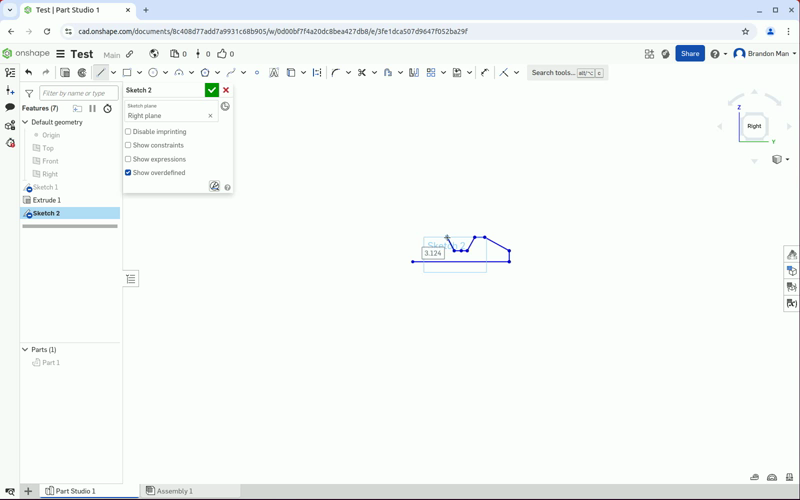
mouse_move(477, 237)
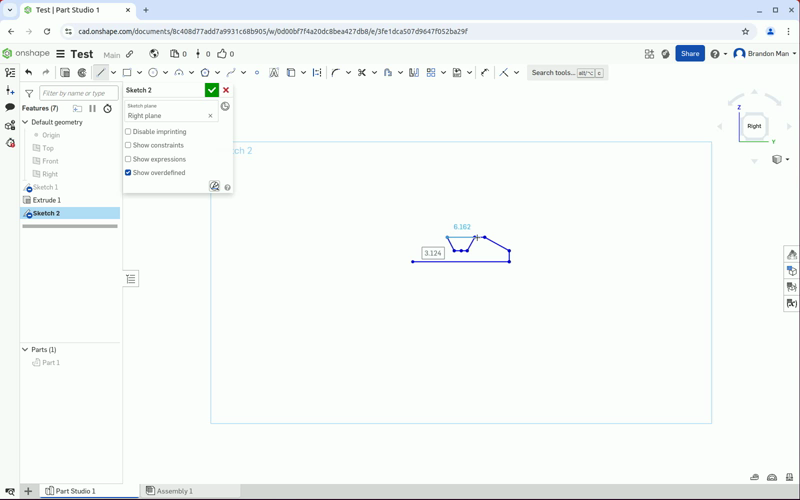
mouse_move(437, 237)
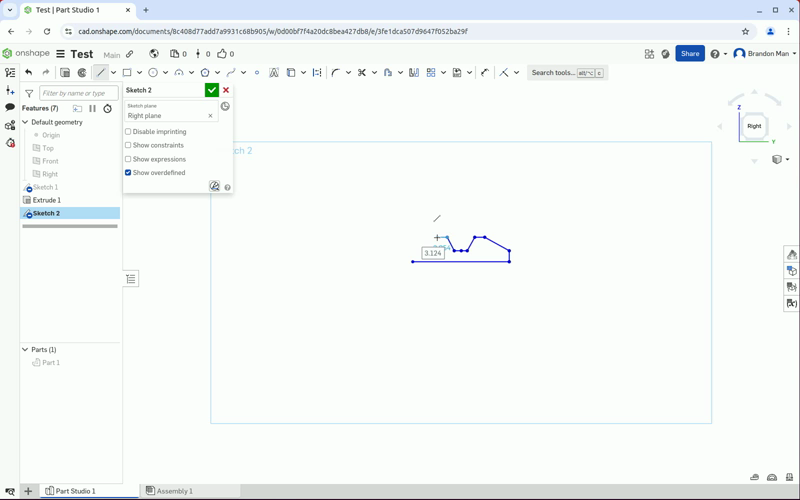
click(437, 237)
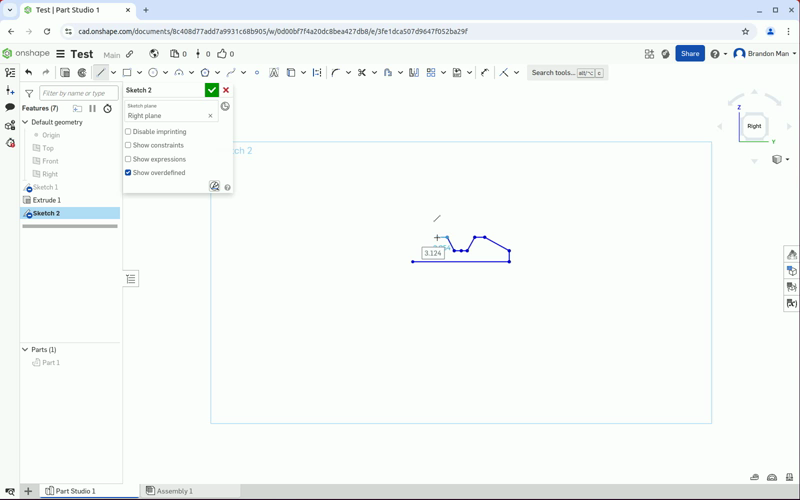
key_up(shift)
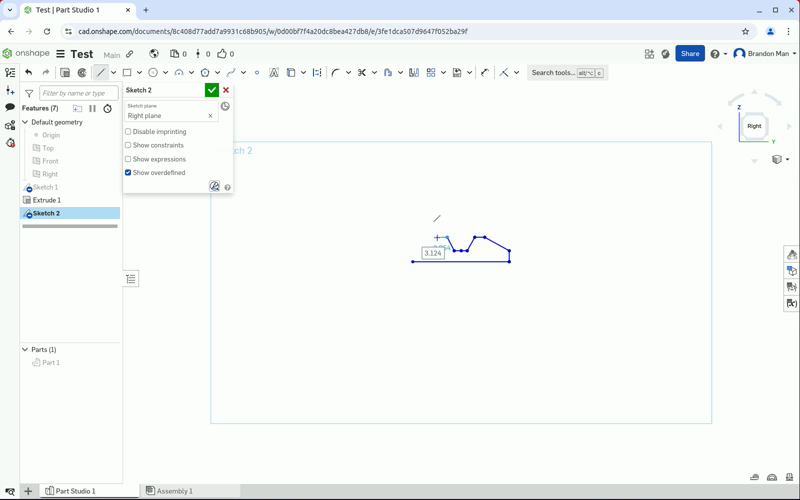
key_down(shift)
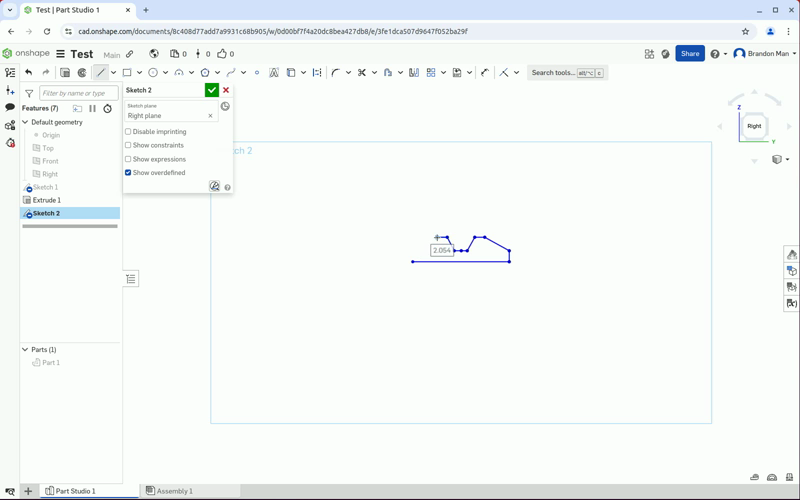
mouse_move(467, 237)
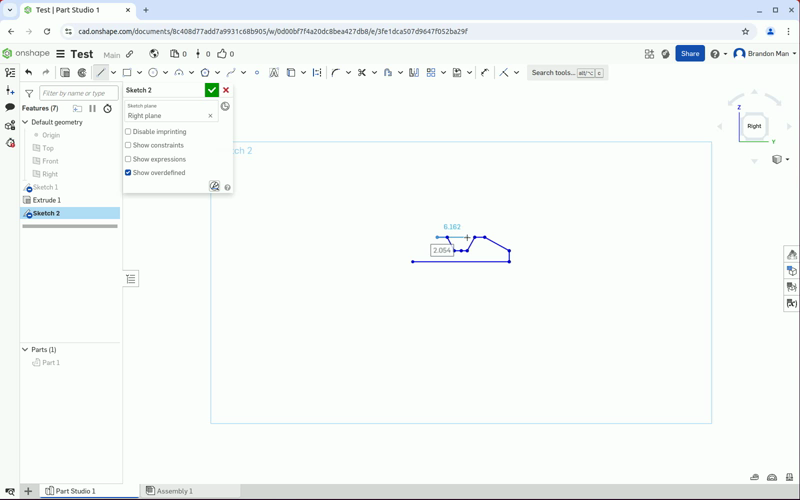
mouse_move(412, 250)
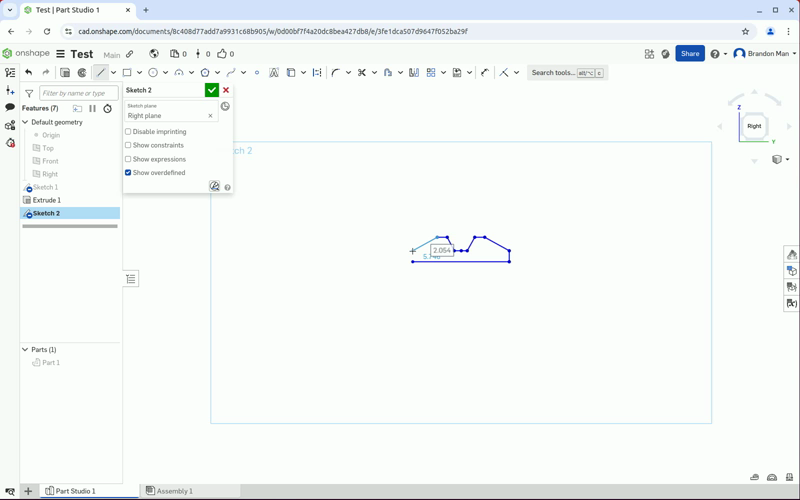
click(412, 250)
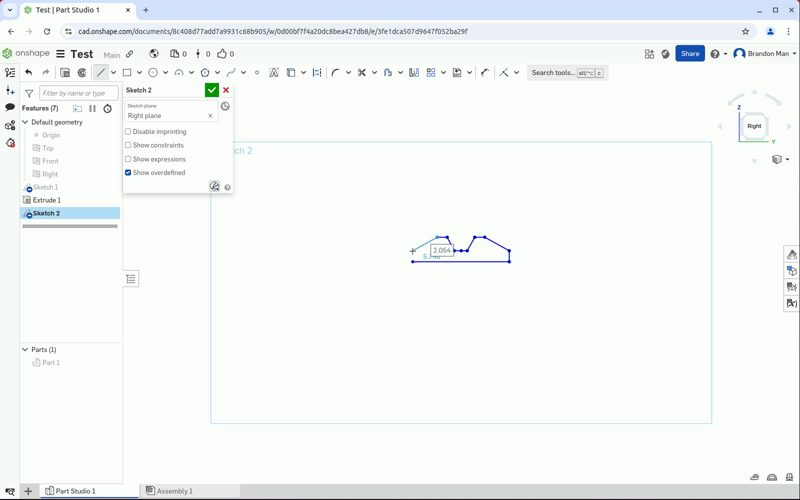
key_up(shift)
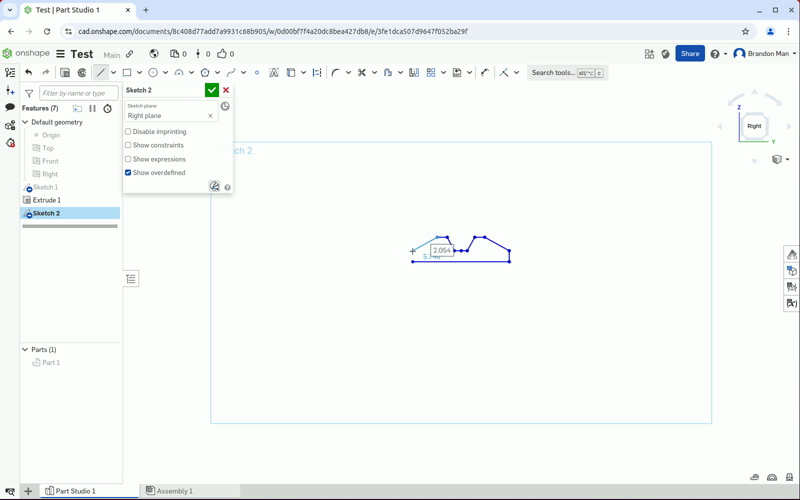
mouse_move(442, 250)
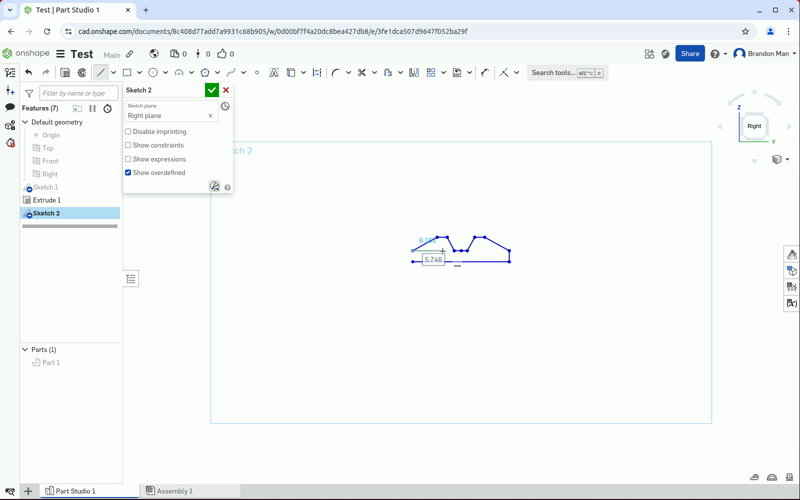
key_down(shift)
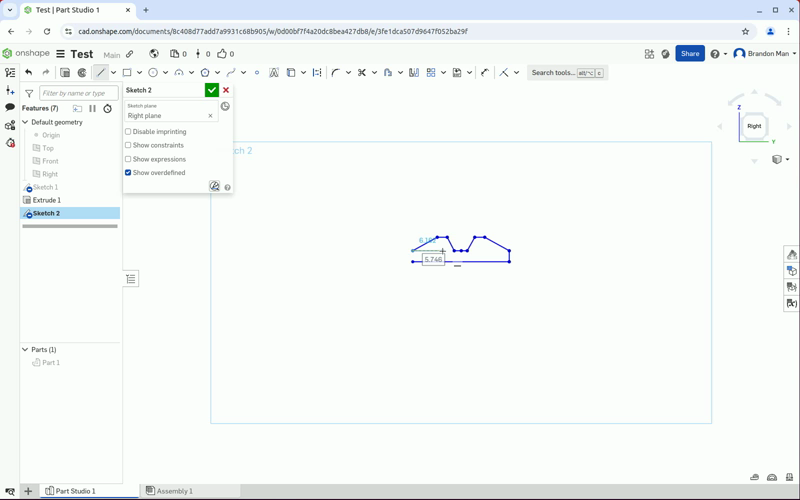
mouse_move(412, 261)
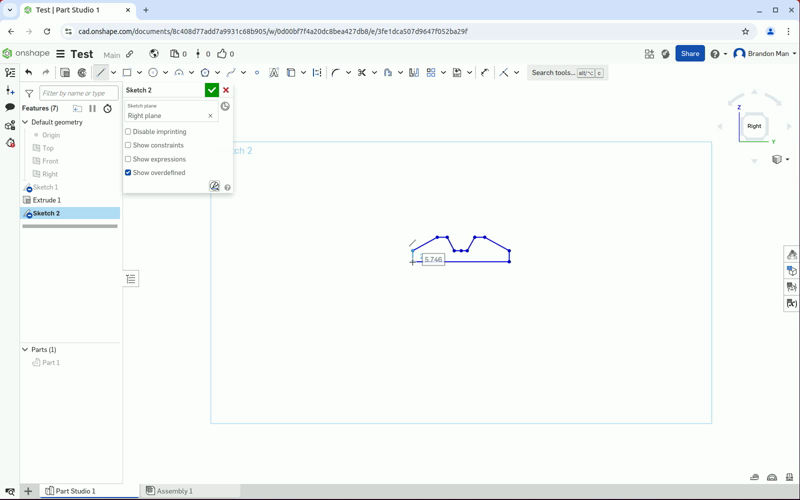
key_up(shift)
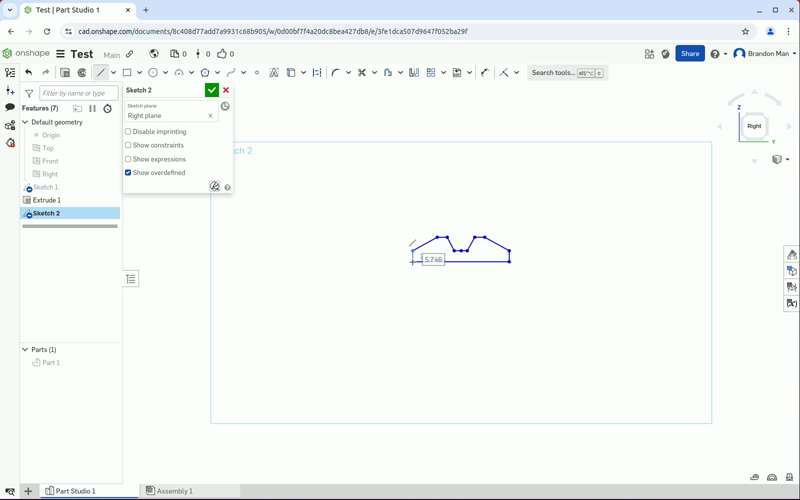
click(412, 261)
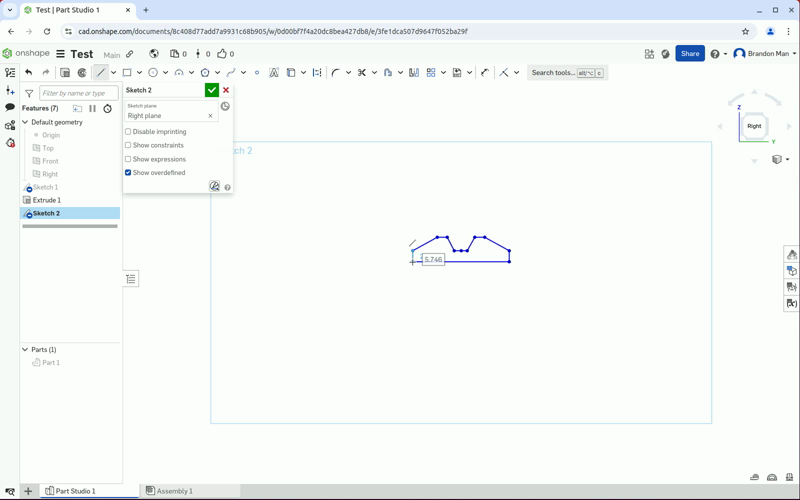
key(esc)
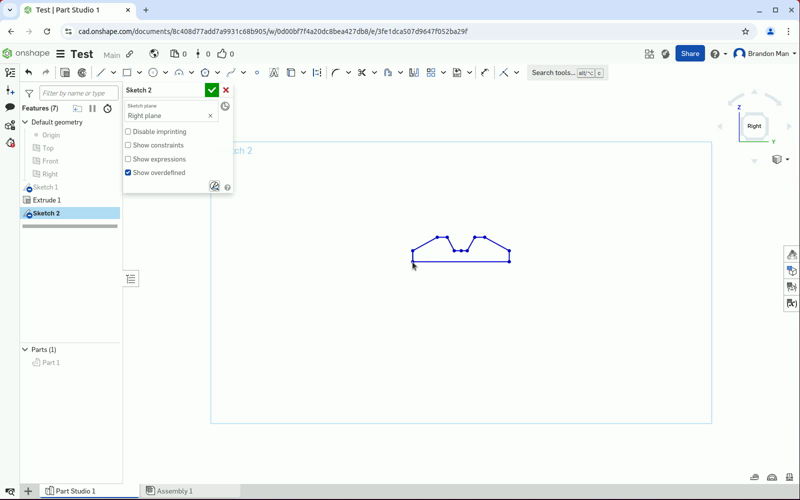
mouse_move(441, 240)
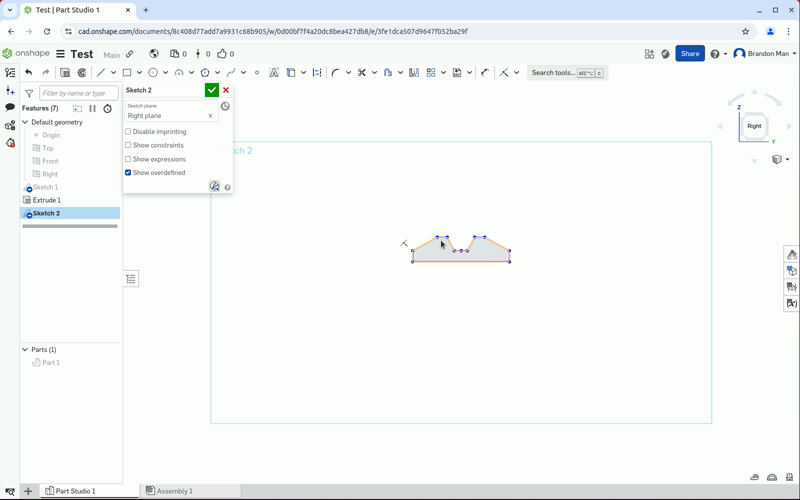
scroll(6)
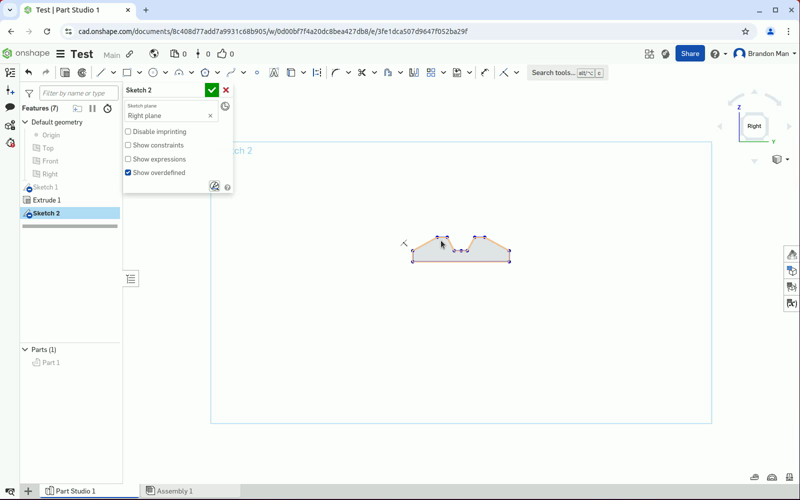
scroll(6)
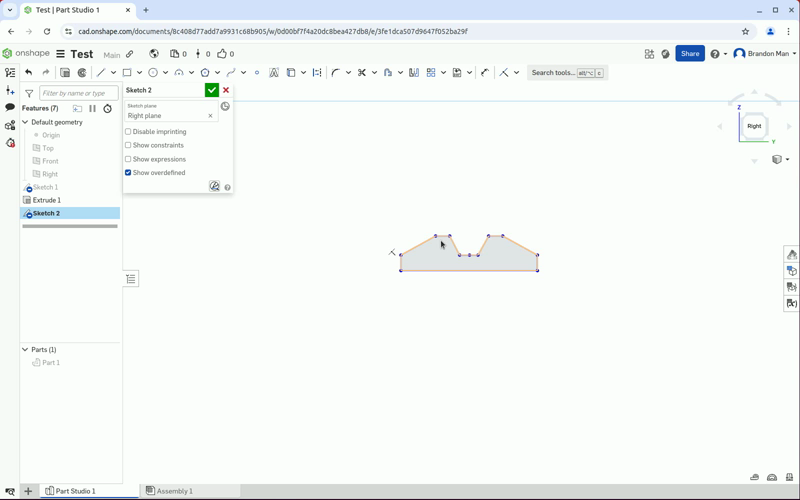
scroll(6)
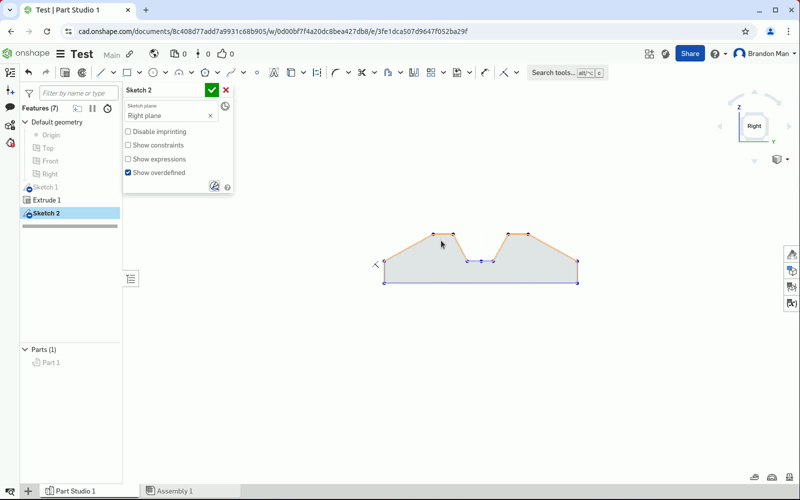
scroll(6)
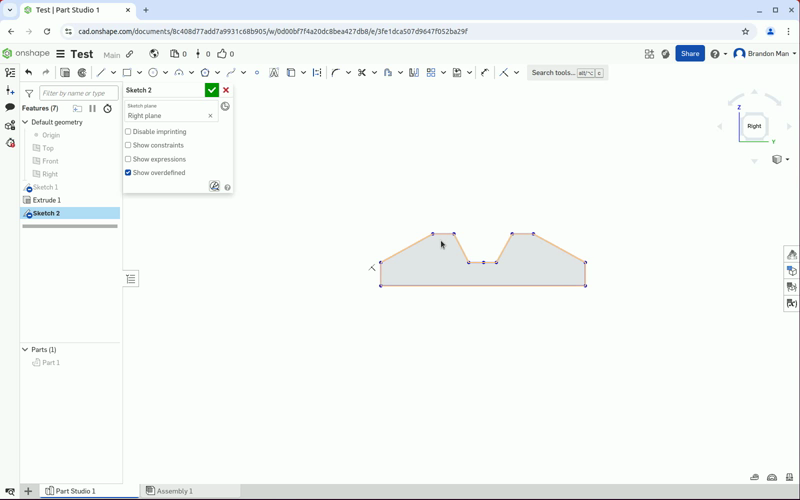
scroll(6)
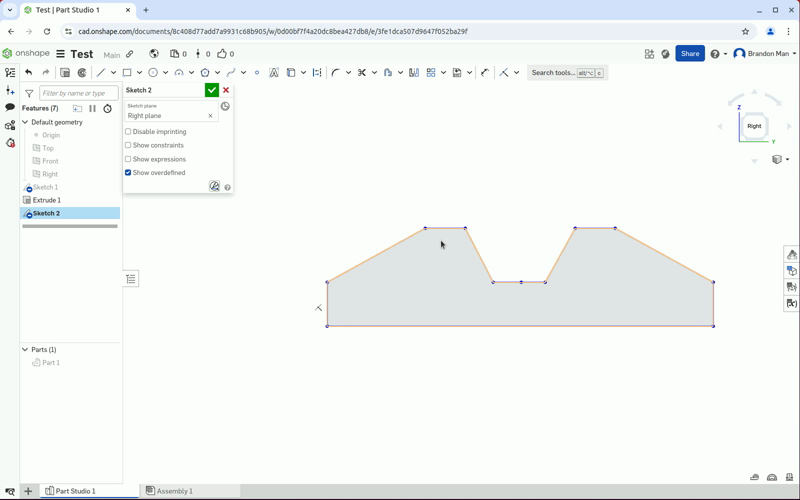
scroll(6)
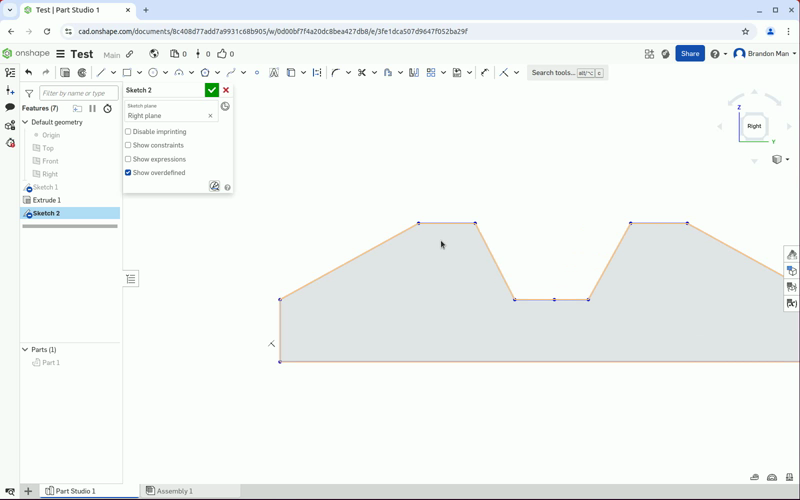
scroll(6)
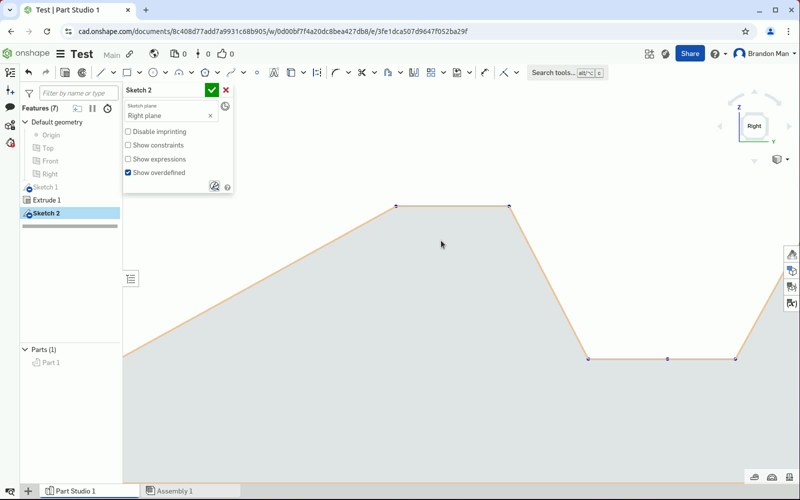
click(441, 240)
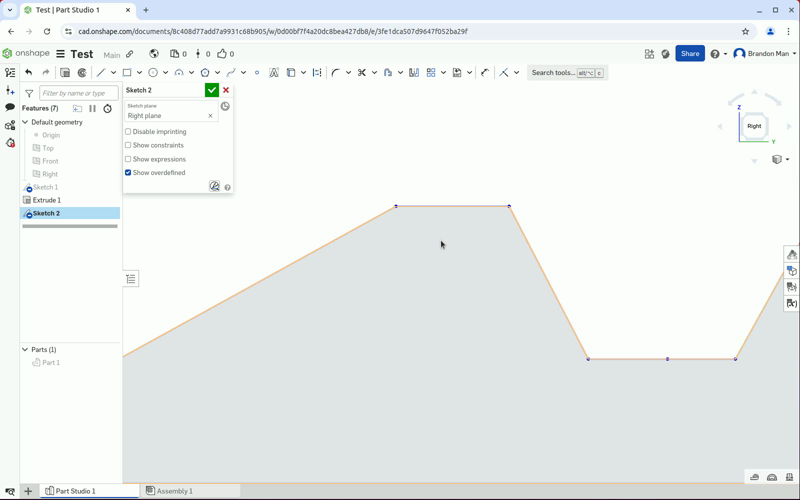
scroll(-6)
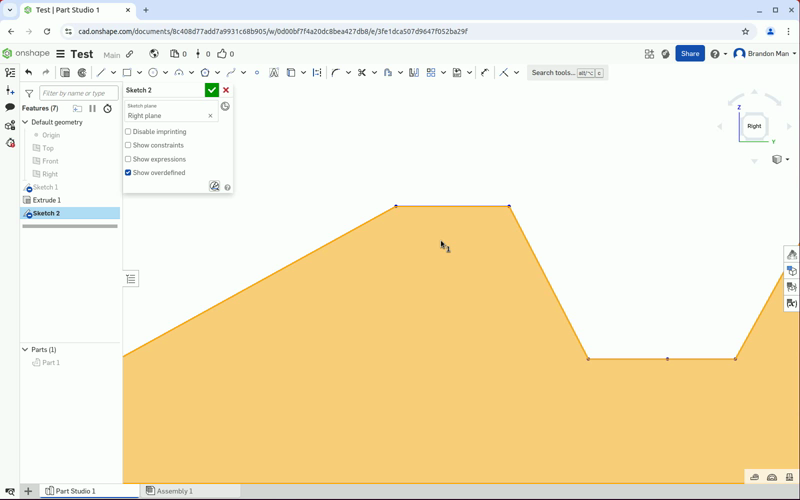
scroll(-6)
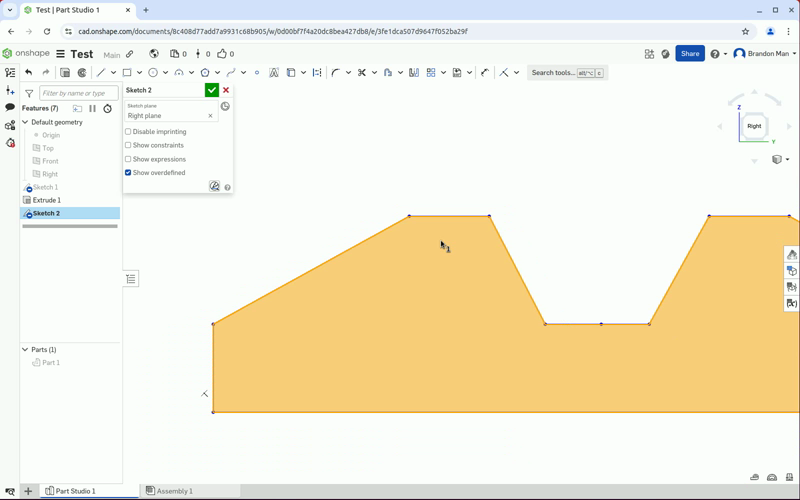
scroll(-6)
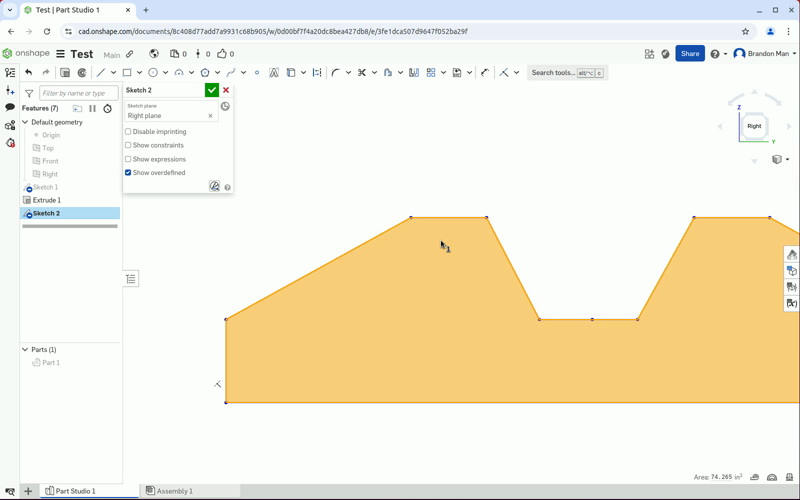
scroll(-6)
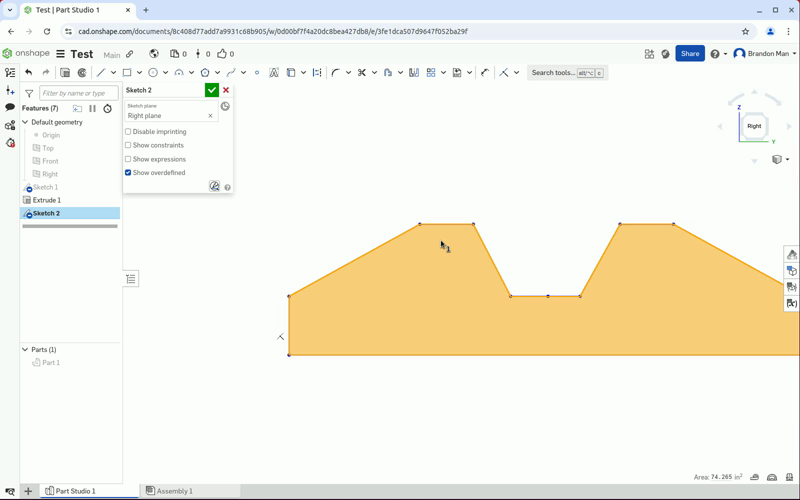
scroll(-6)
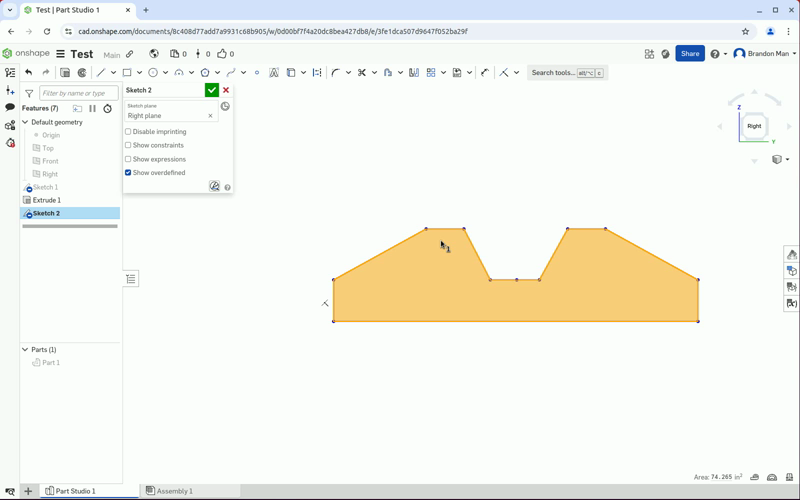
scroll(-6)
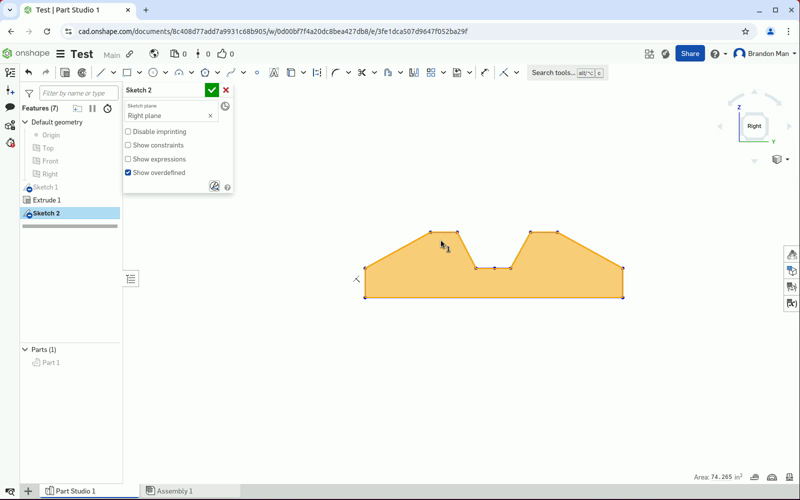
scroll(-6)
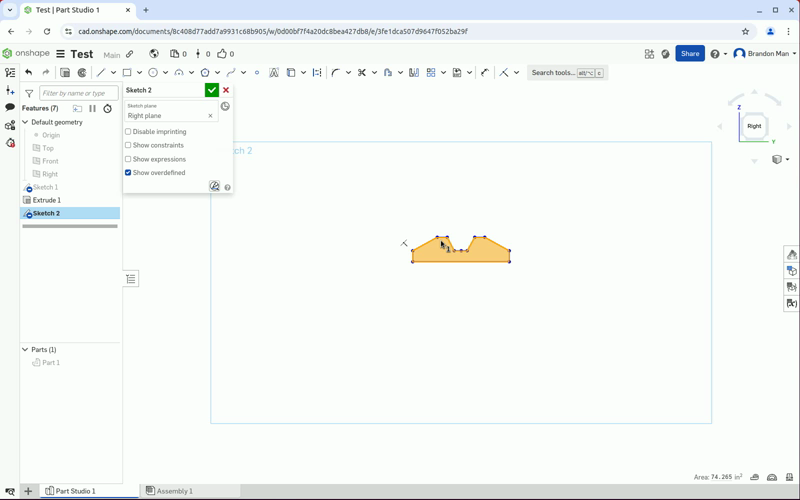
mouse_move(73, 352)
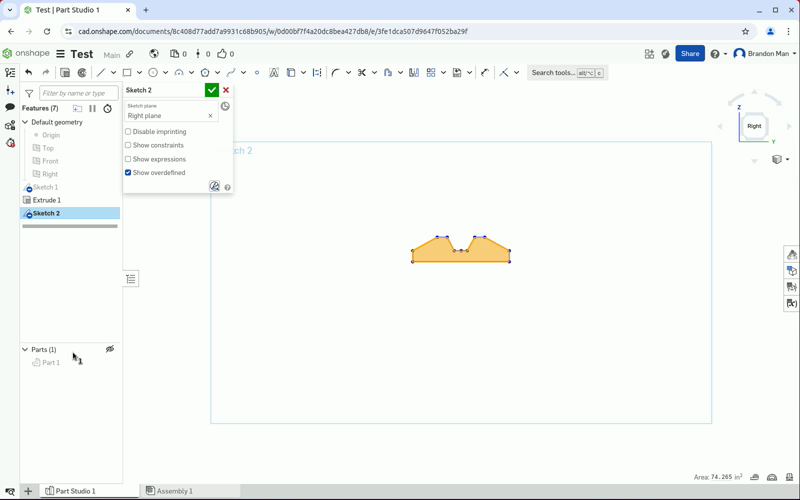
key(shift+y)
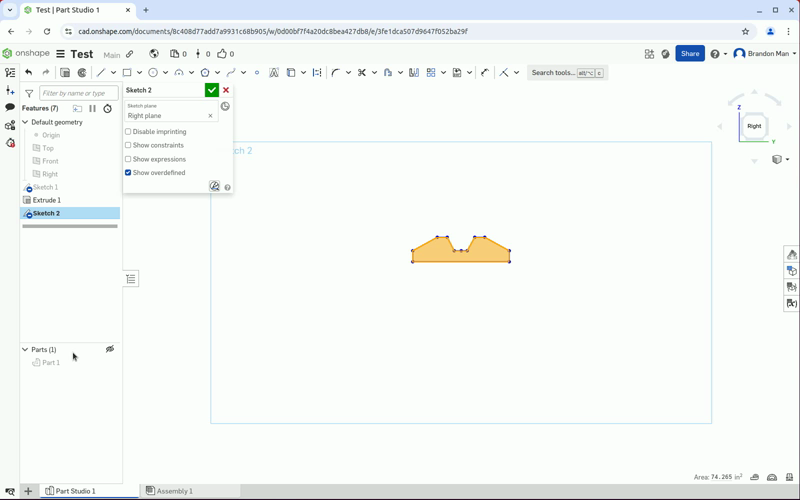
key(shift+e)
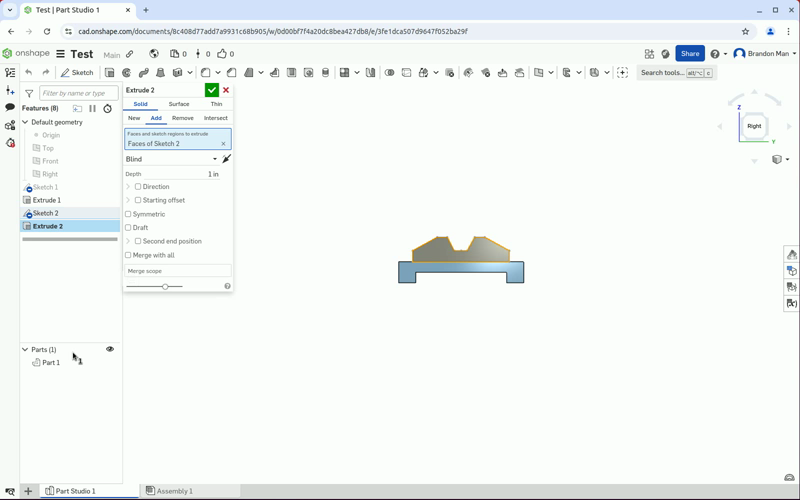
mouse_move(143, 106)
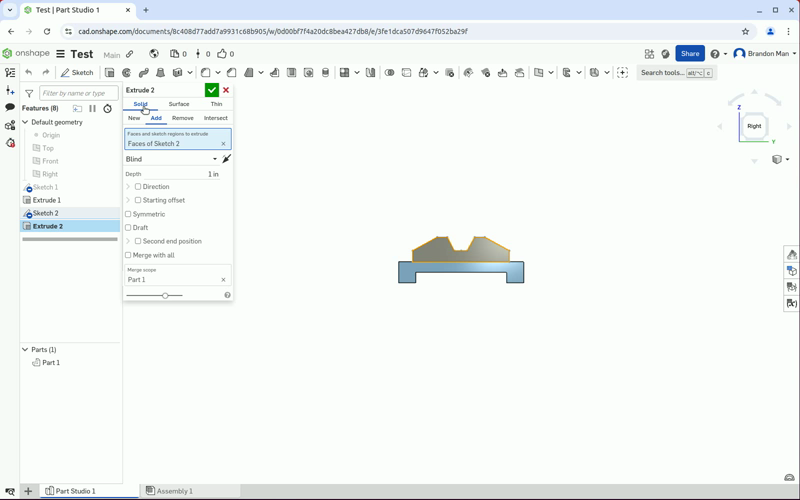
click(143, 106)
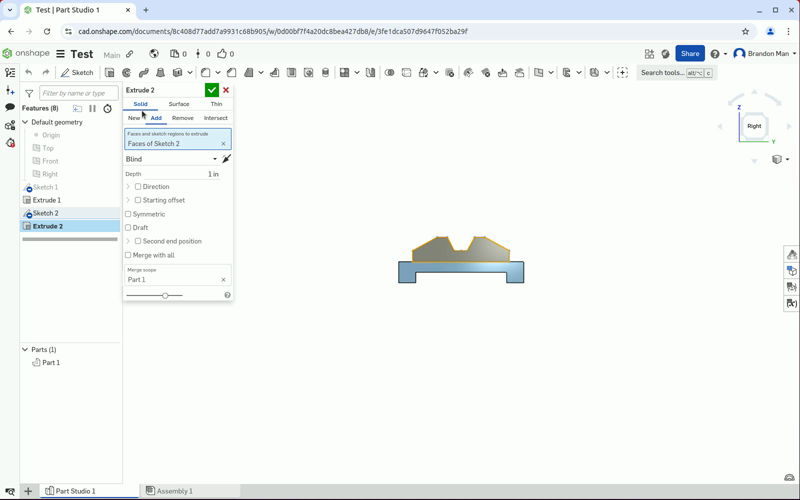
mouse_move(137, 120)
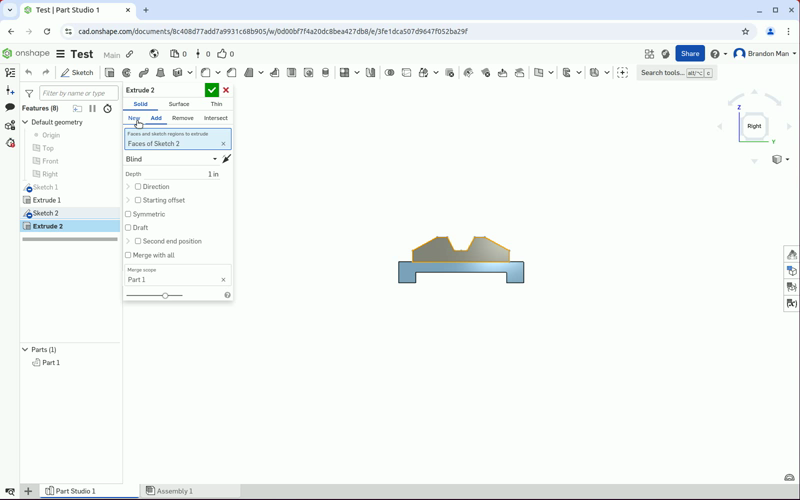
click(137, 120)
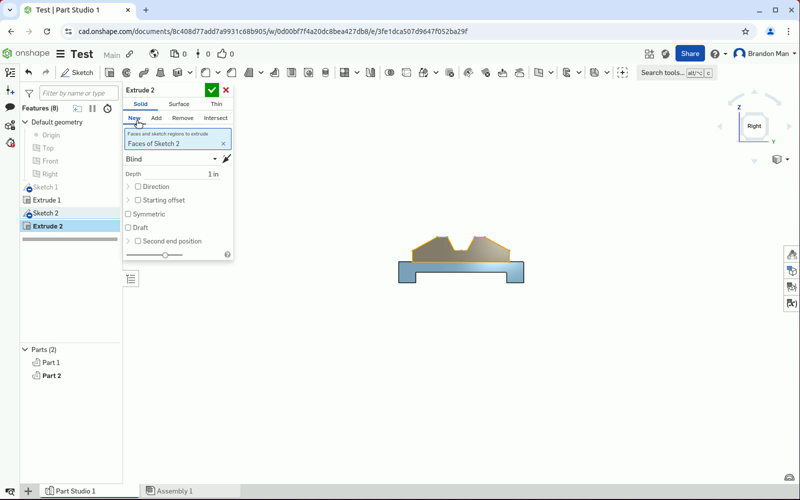
key(tab, 4)
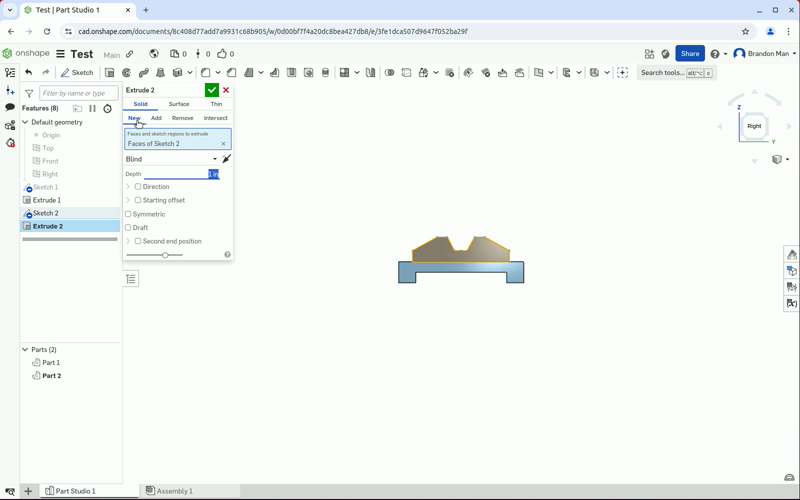
text(7.702)
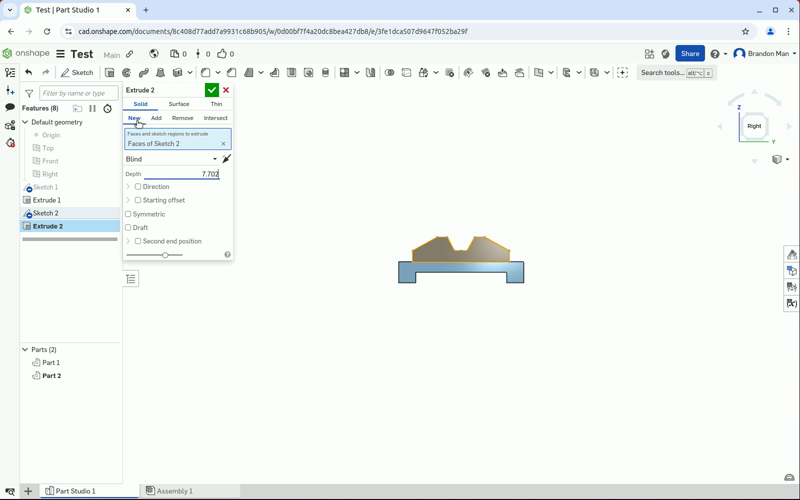
key(tab, 3)
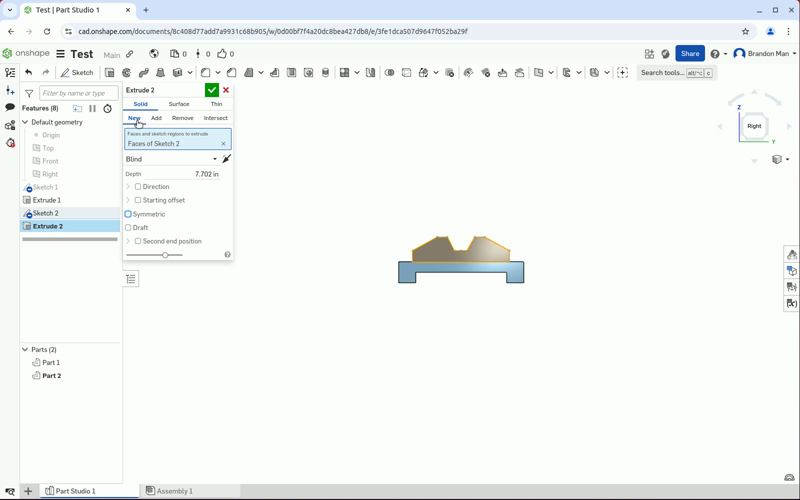
key(space)
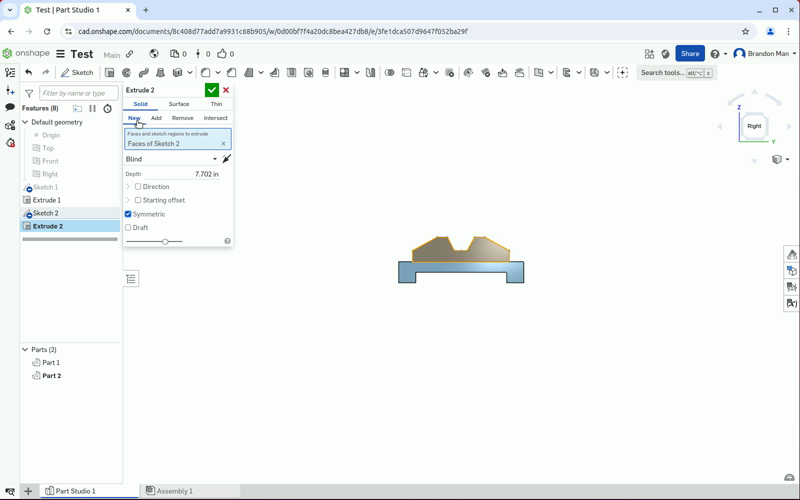
key(enter)
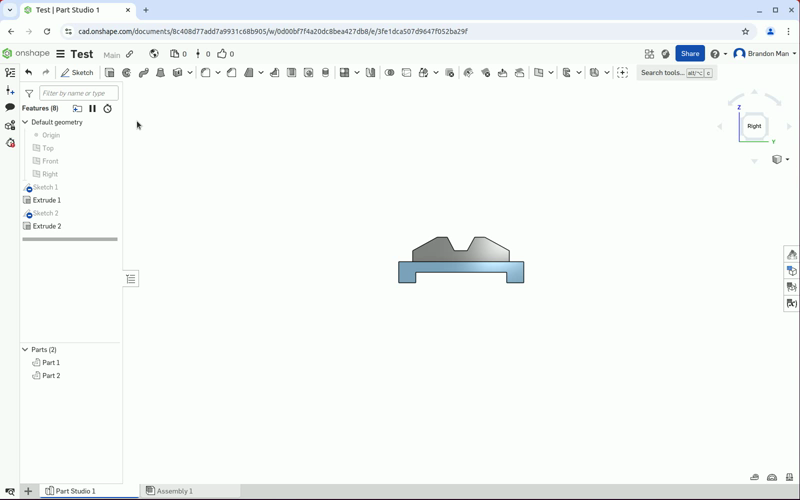
key(shift+h)
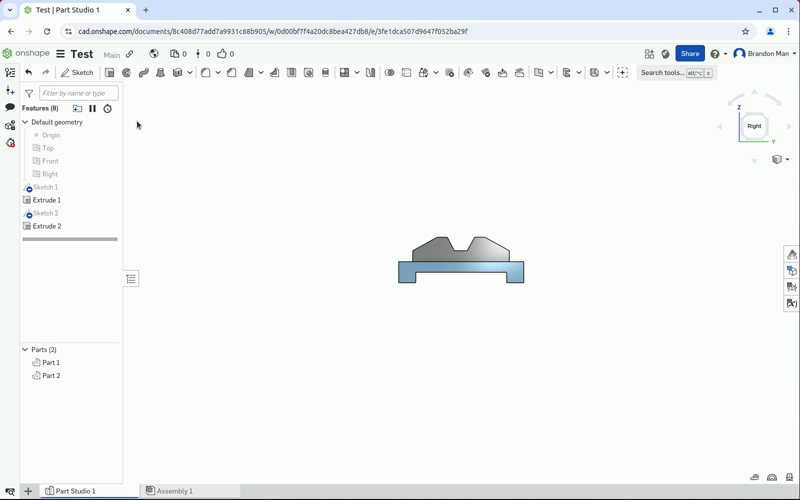
key(shift+h)
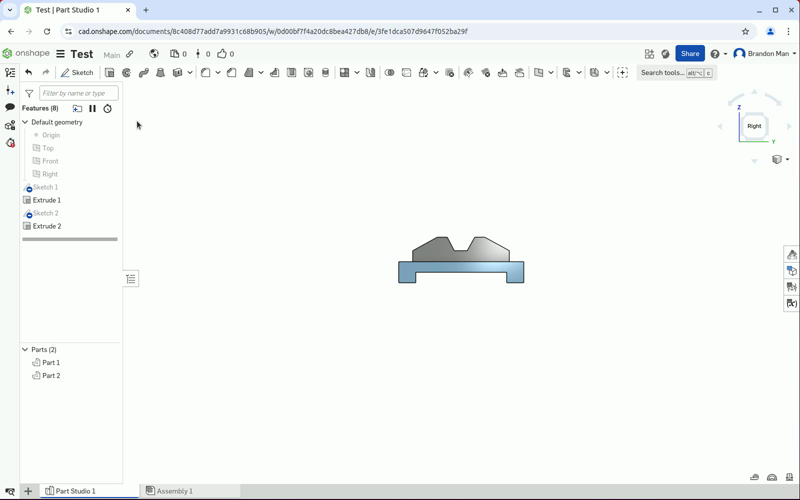
mouse_move(73, 189)
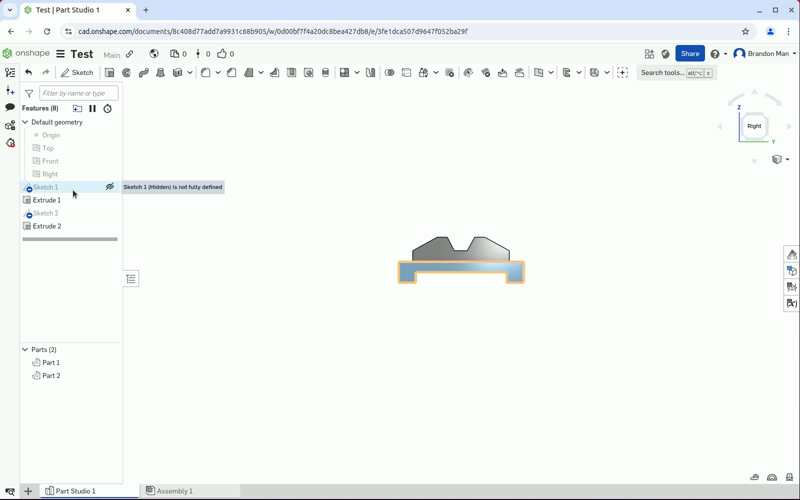
click(73, 189)
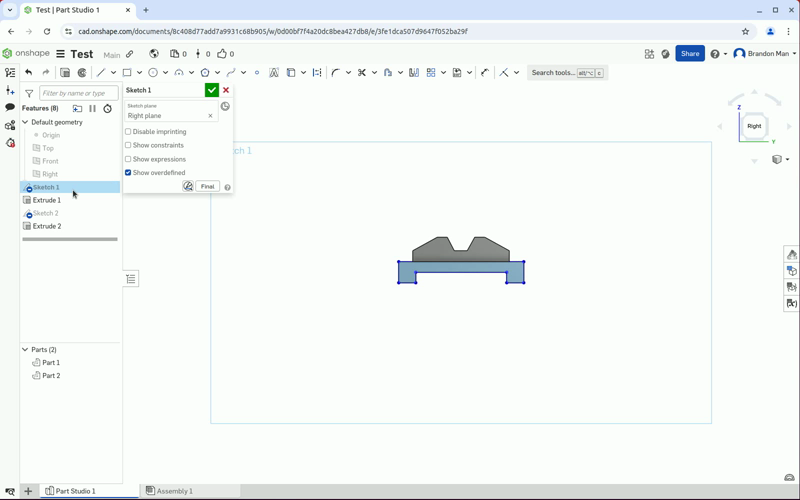
mouse_move(229, 92)
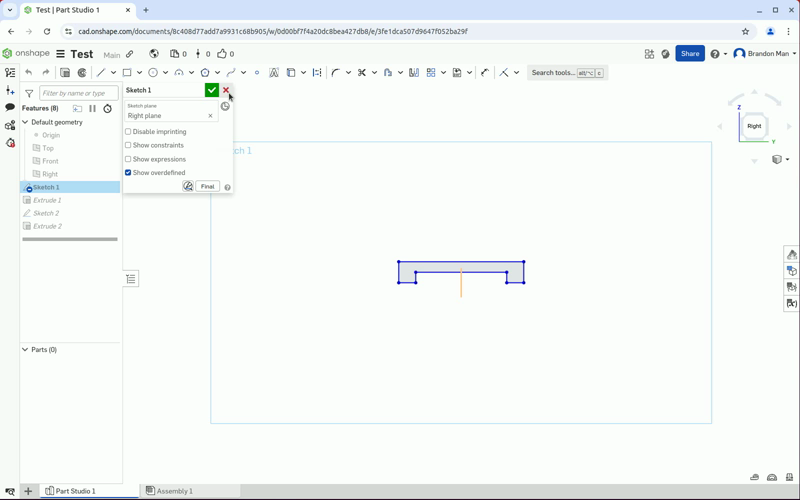
click(229, 92)
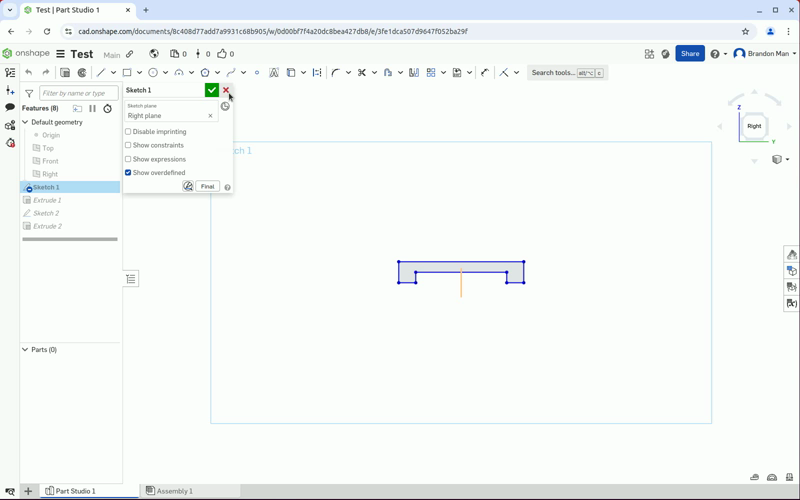
key(shift+s)
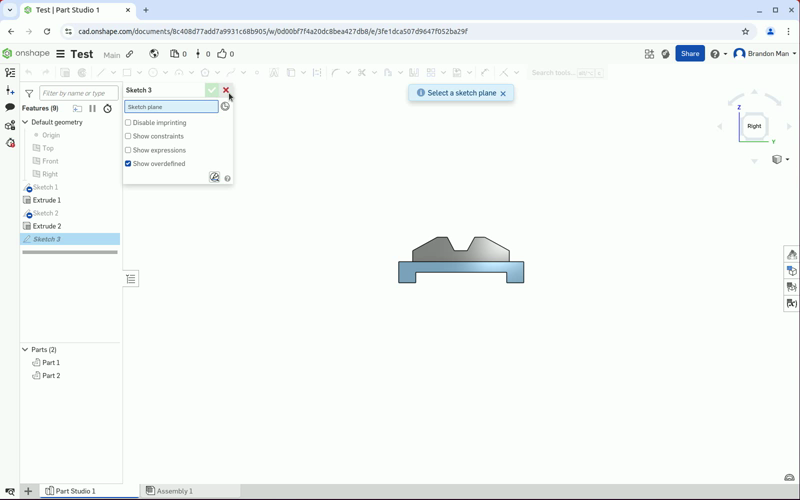
mouse_move(73, 176)
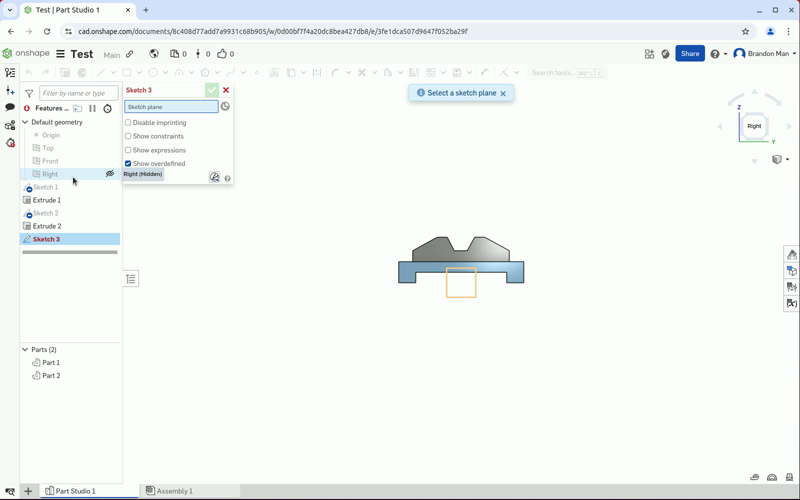
click(73, 176)
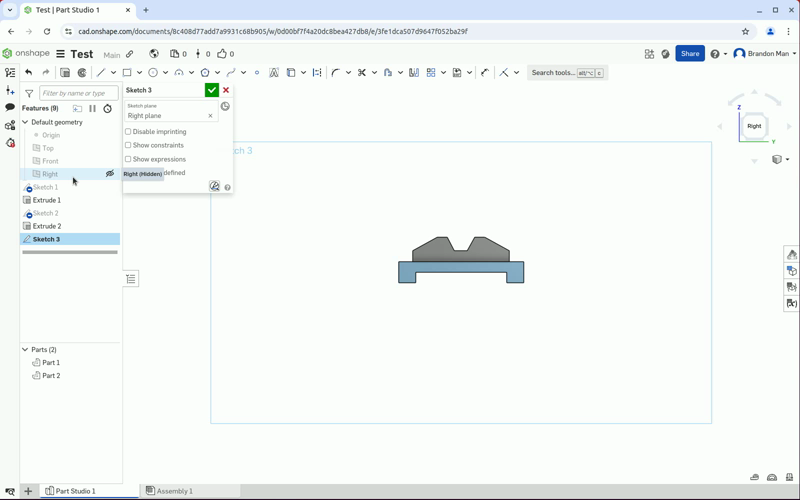
mouse_move(73, 352)
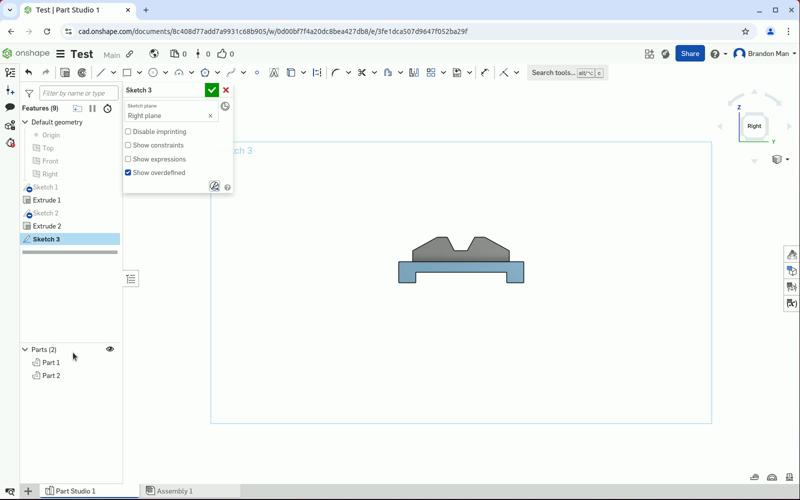
key(y)
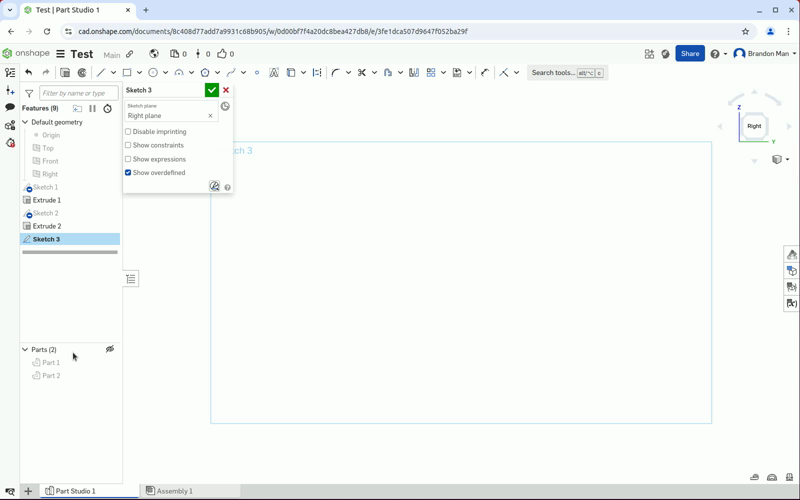
key(l)
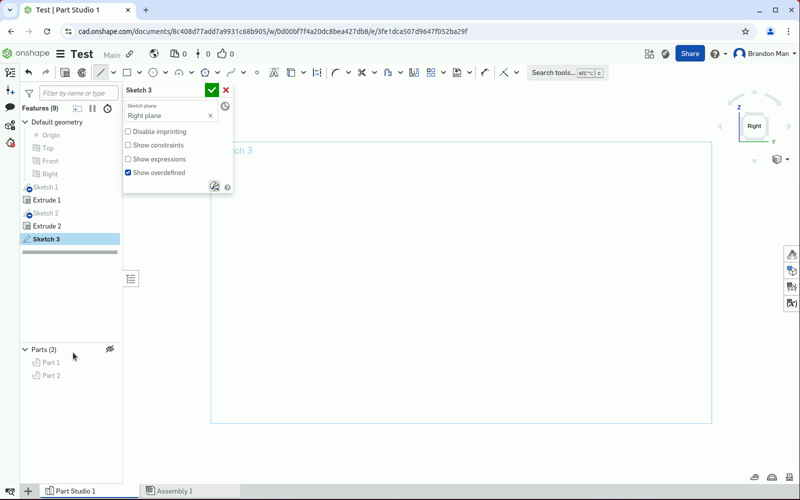
key_down(shift)
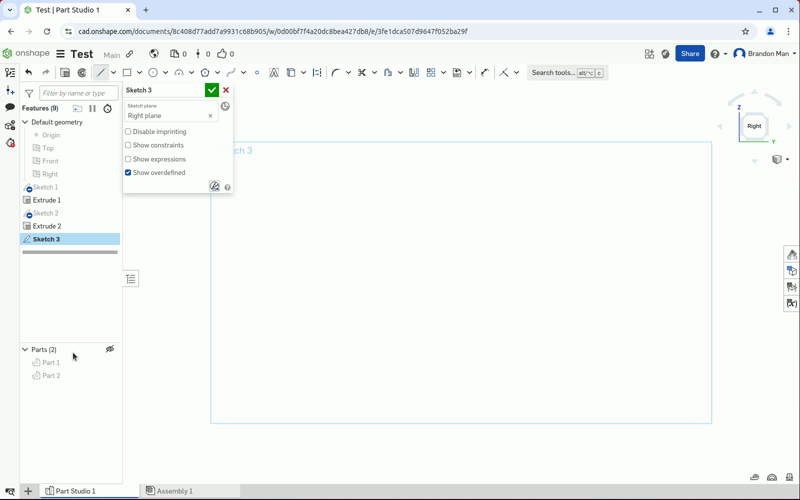
mouse_move(417, 261)
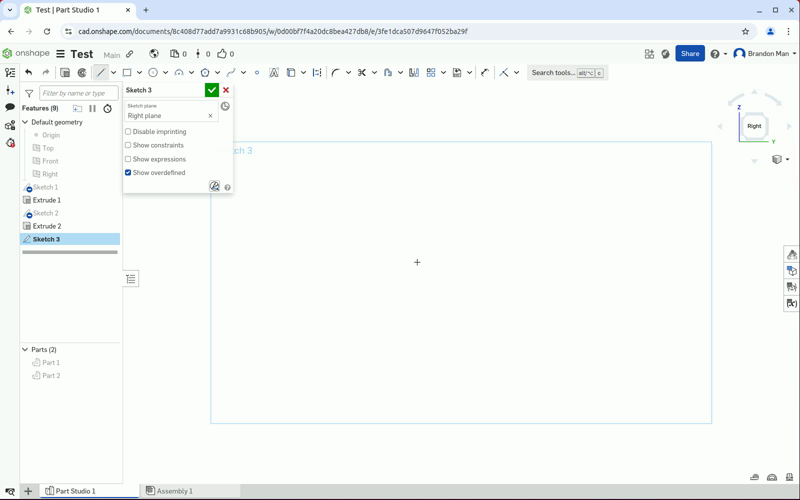
click(417, 261)
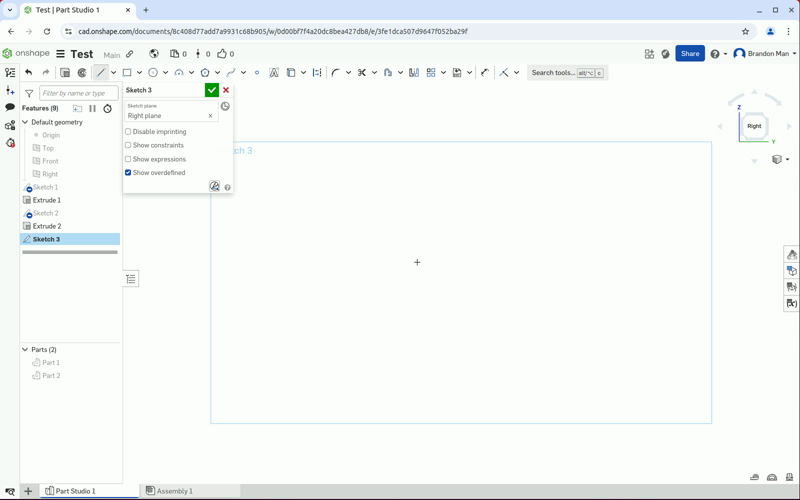
key_up(shift)
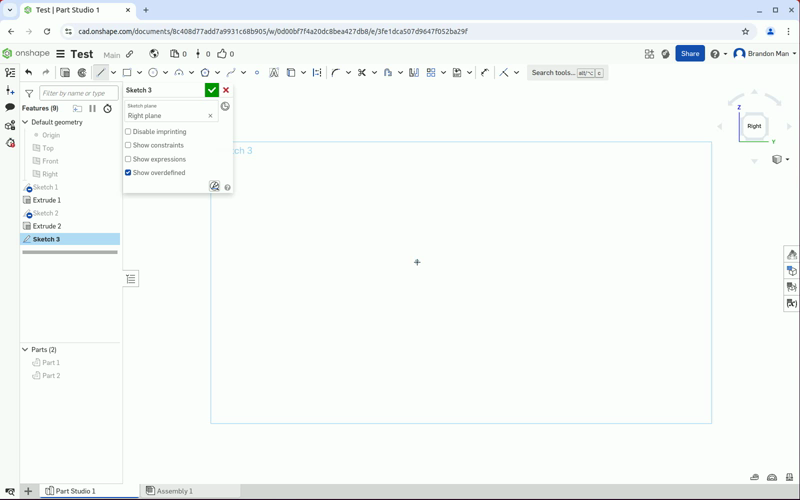
key_down(shift)
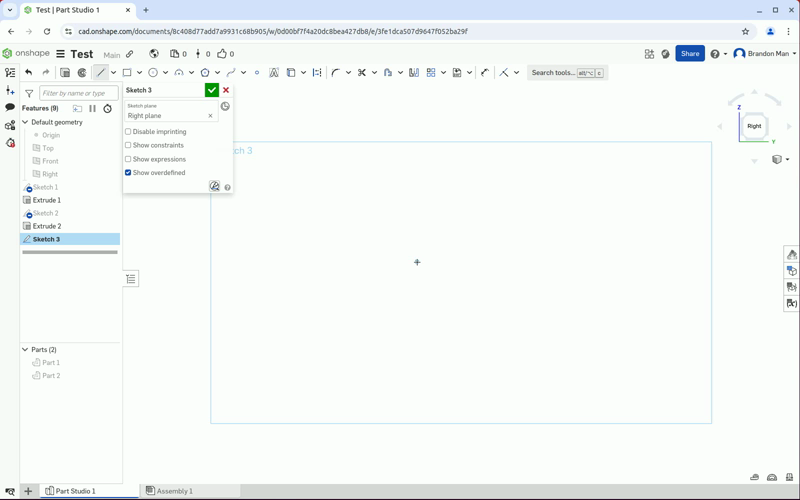
mouse_move(504, 261)
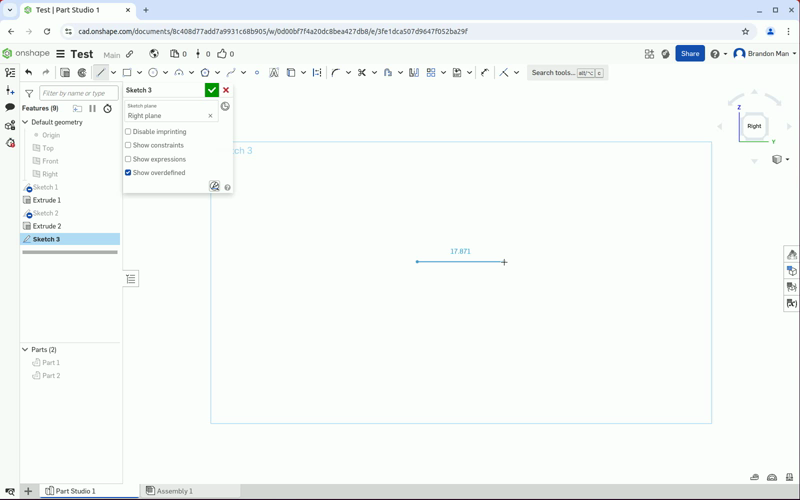
click(504, 261)
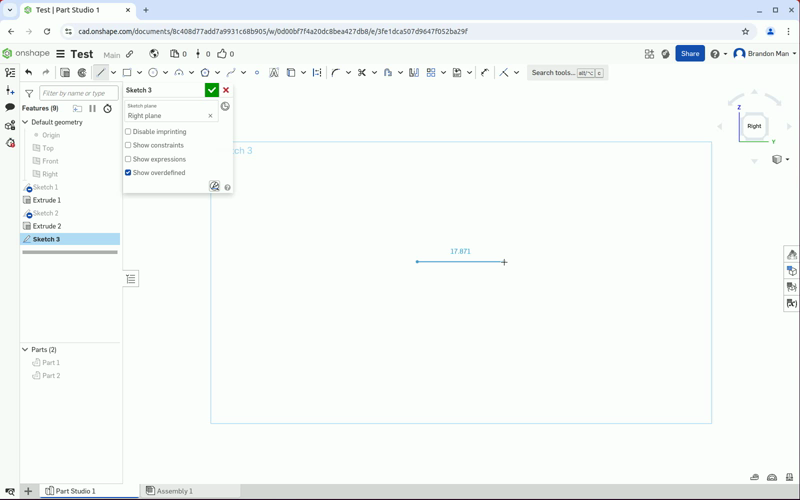
key_up(shift)
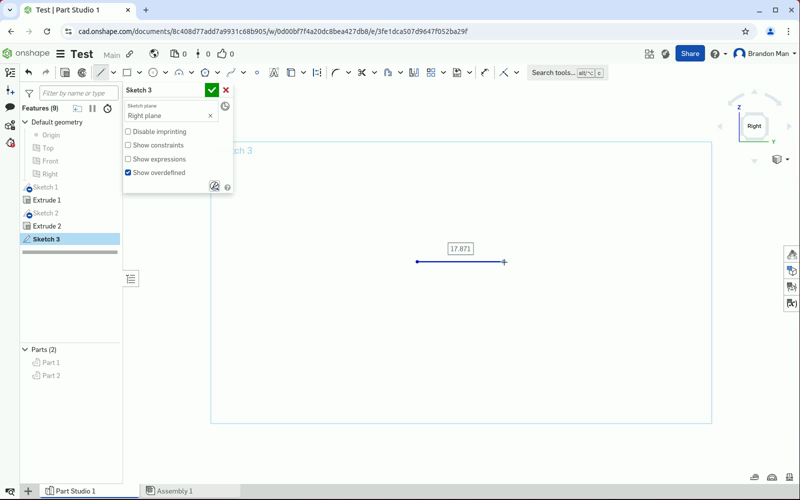
key_down(shift)
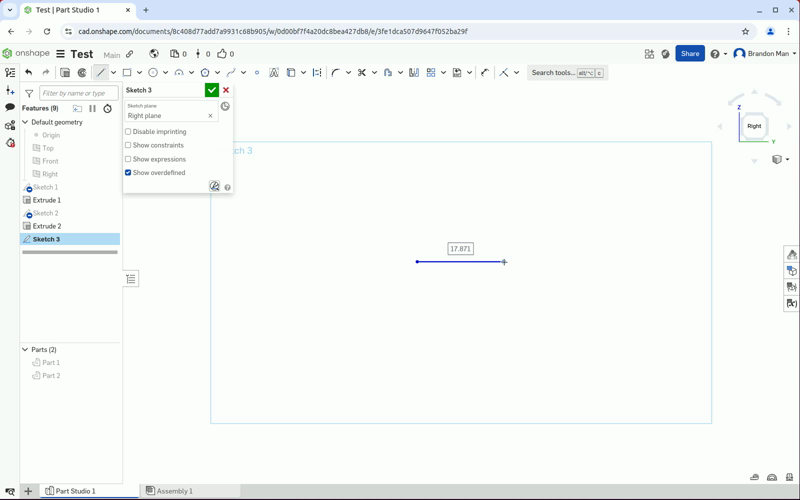
mouse_move(504, 170)
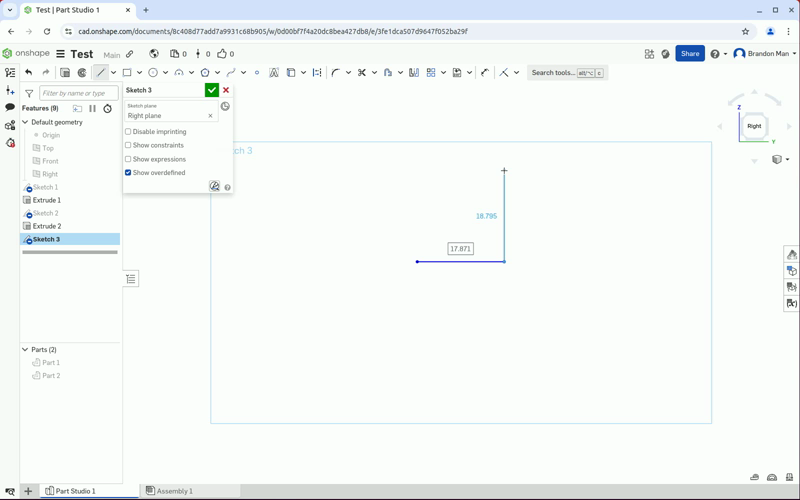
click(504, 170)
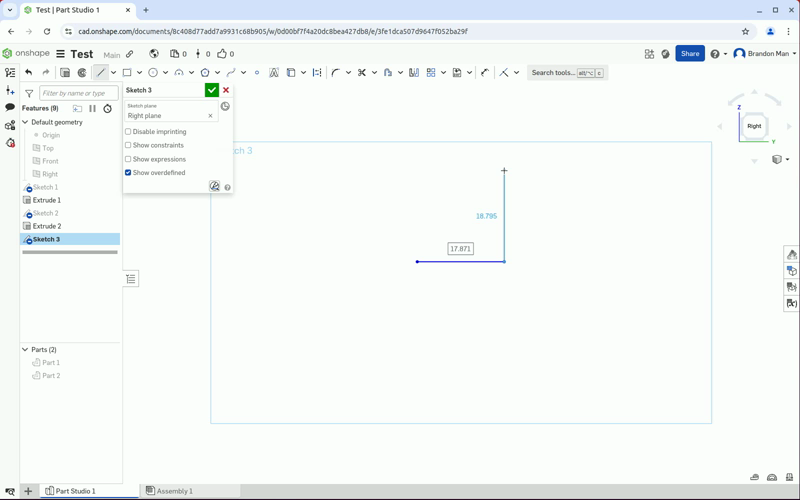
key_up(shift)
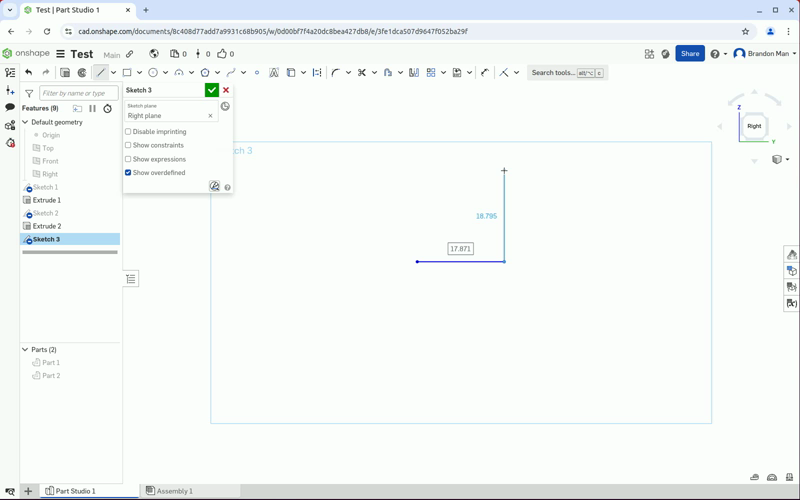
key_down(shift)
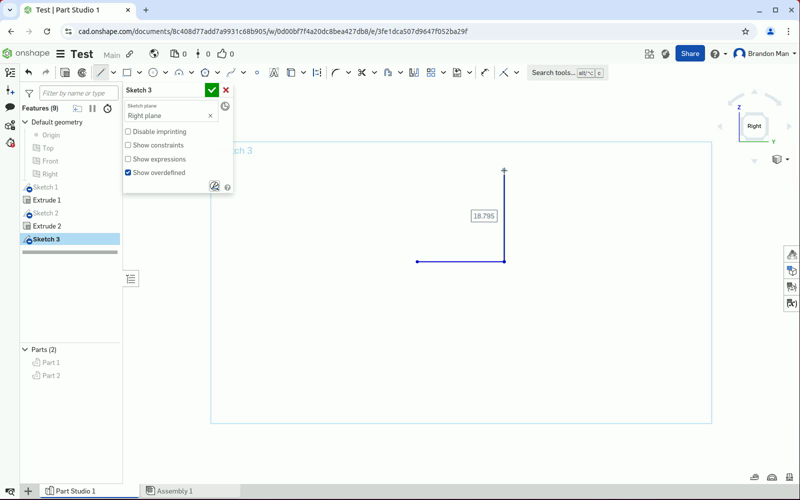
mouse_move(417, 170)
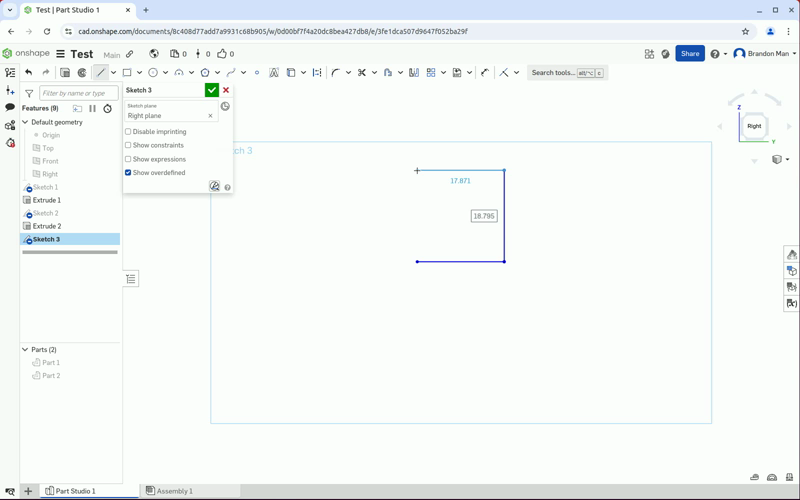
click(417, 170)
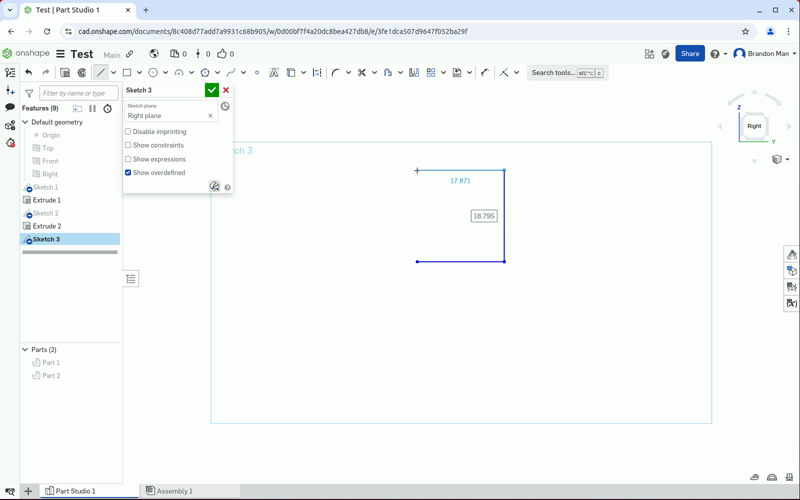
key_up(shift)
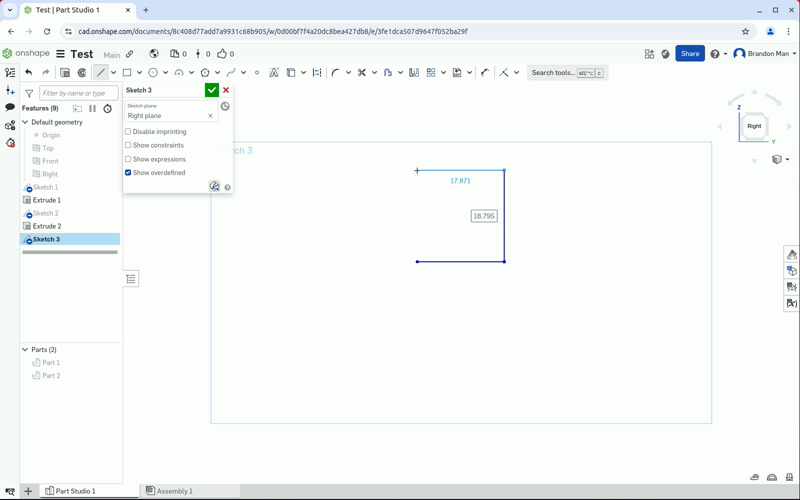
key_down(shift)
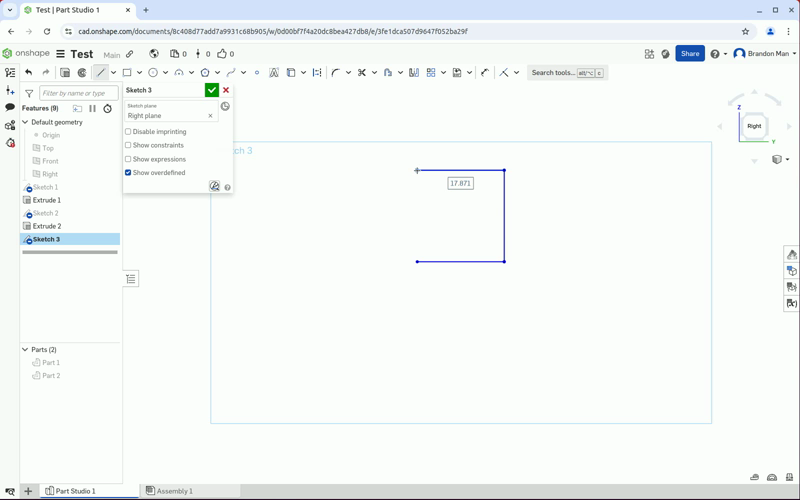
mouse_move(417, 261)
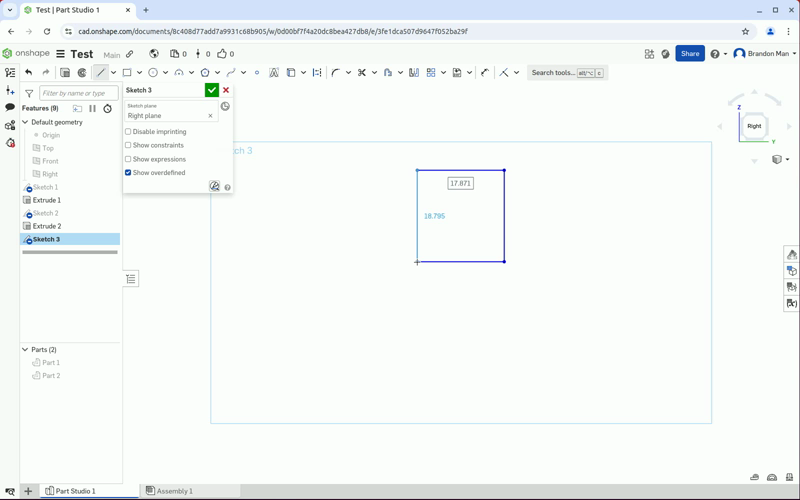
key_up(shift)
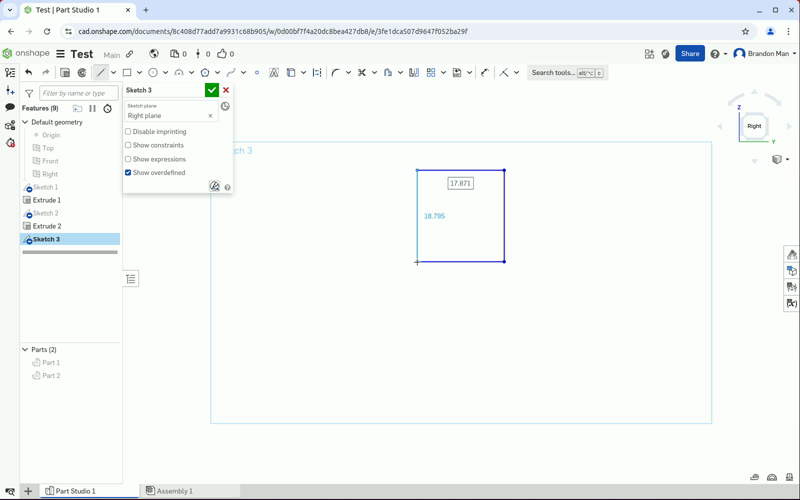
click(417, 261)
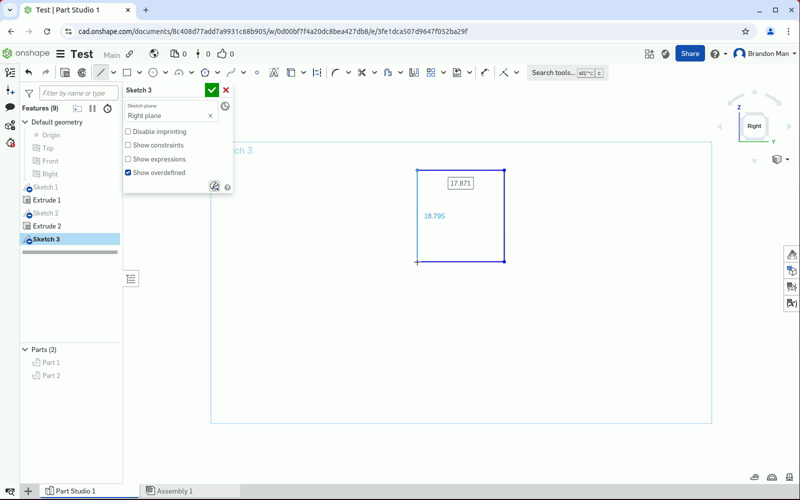
key(esc)
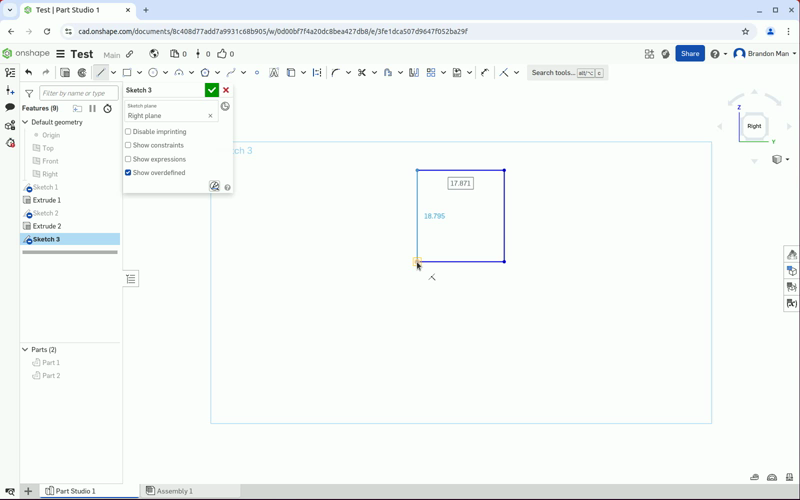
key(c)
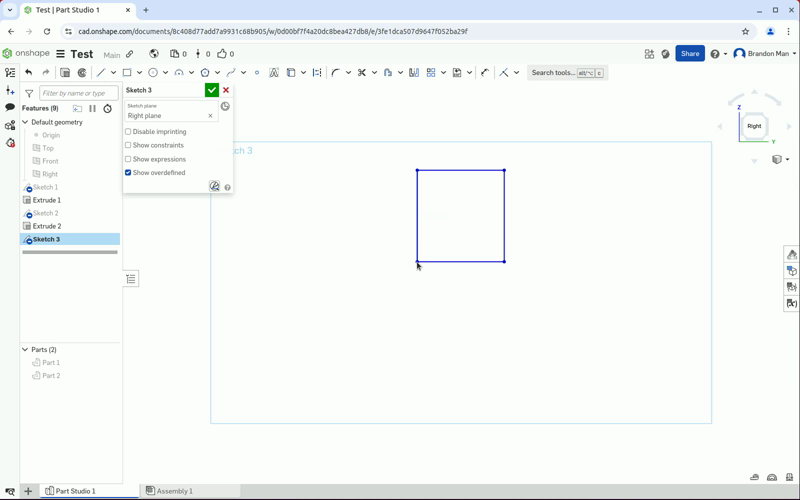
key_down(shift)
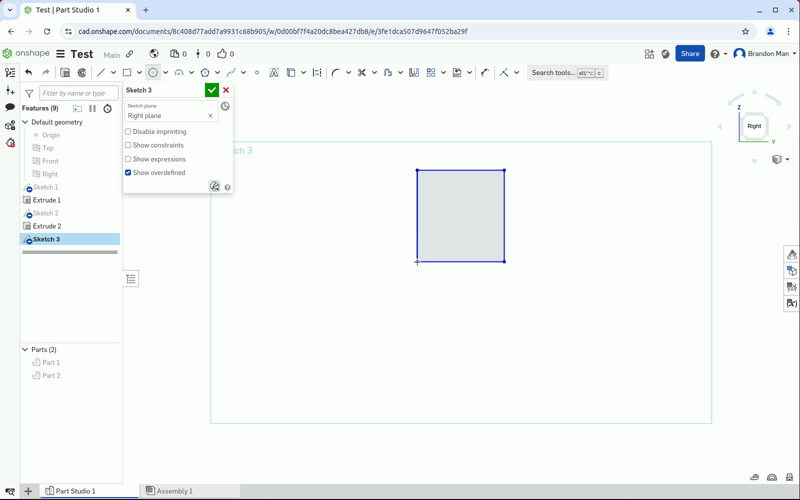
mouse_move(460, 210)
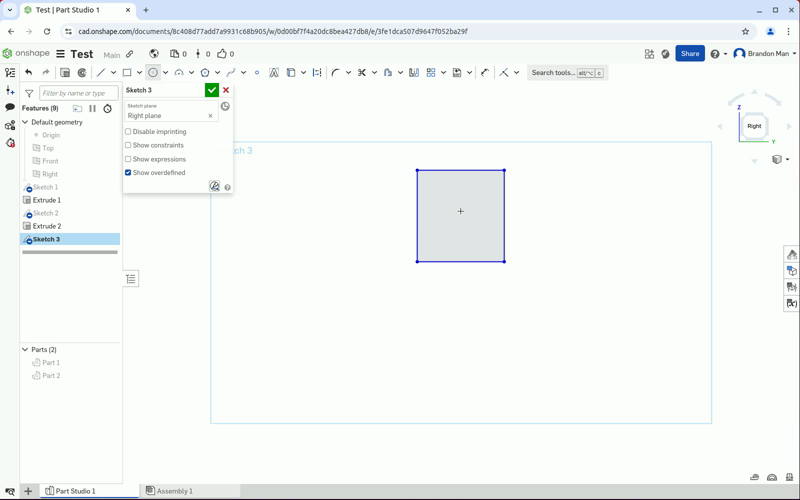
click(460, 210)
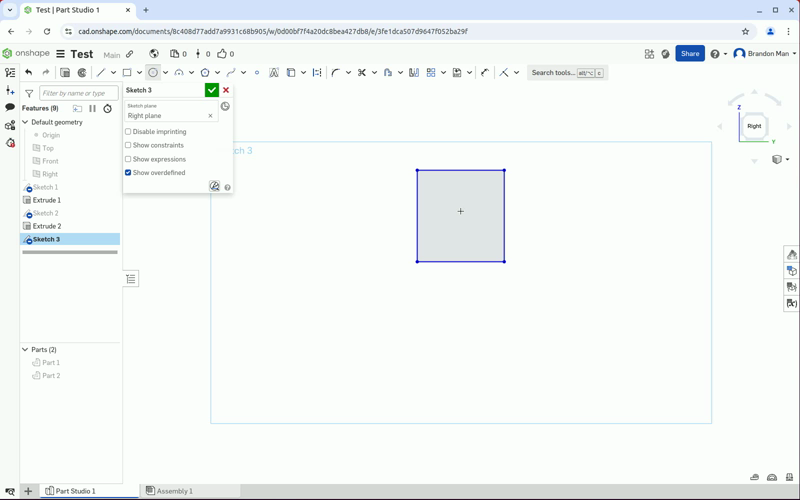
key_up(shift)
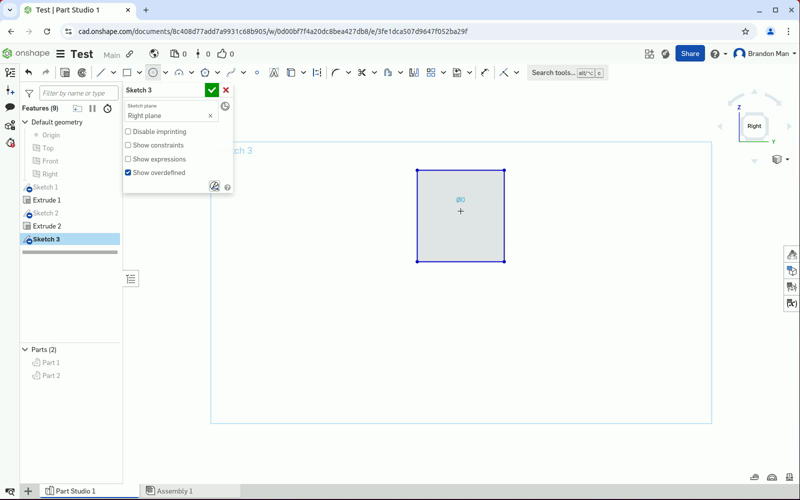
mouse_move(481, 210)
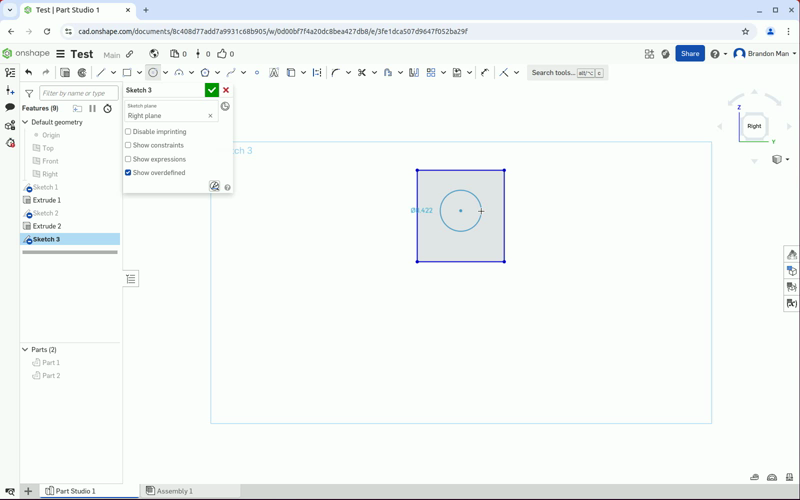
click(481, 210)
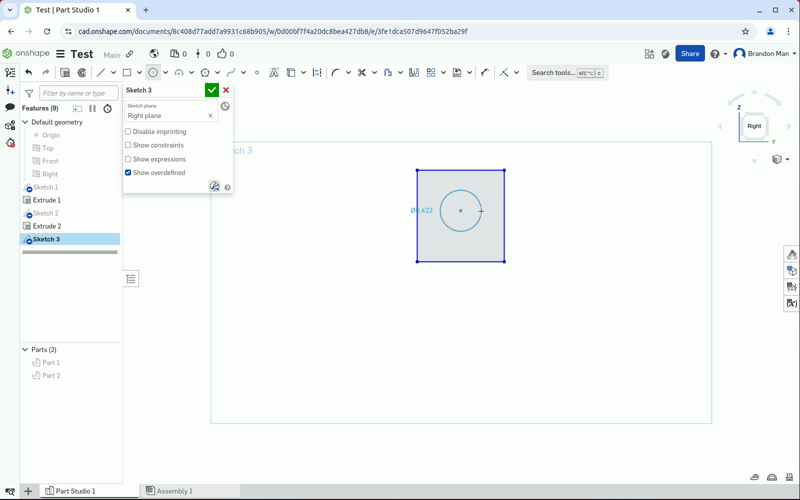
key(esc)
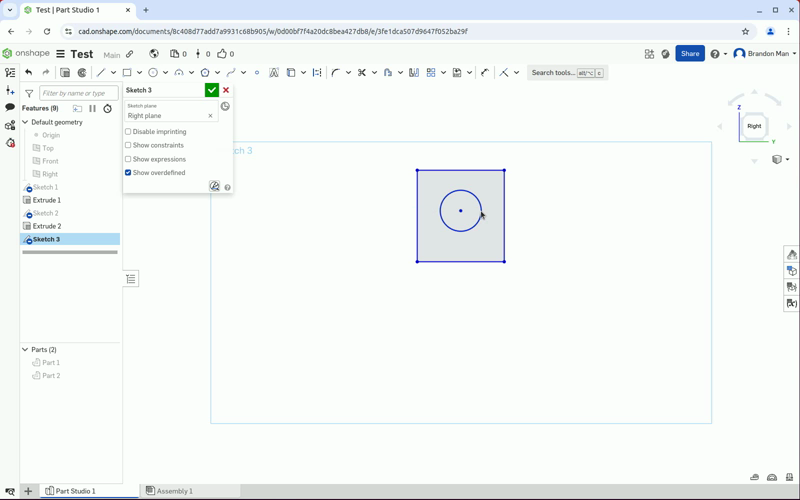
mouse_move(466, 185)
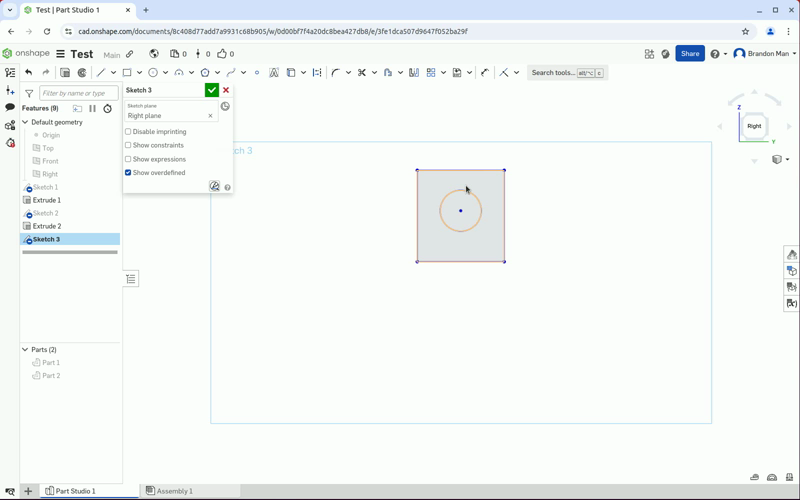
click(466, 185)
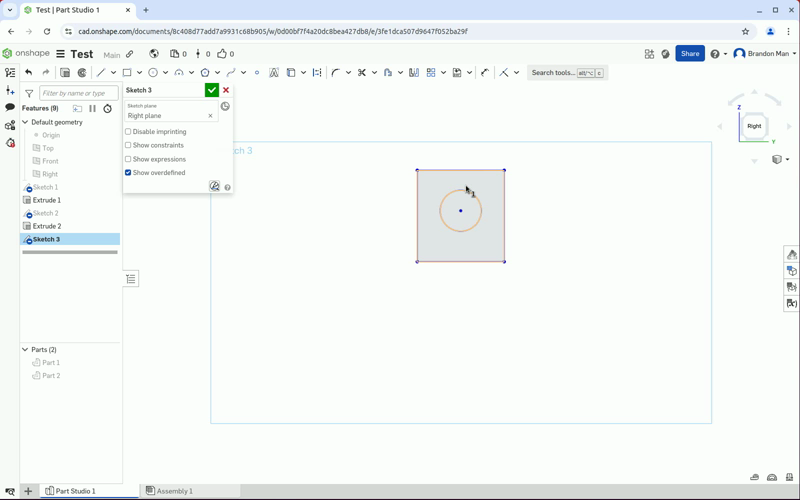
mouse_move(73, 352)
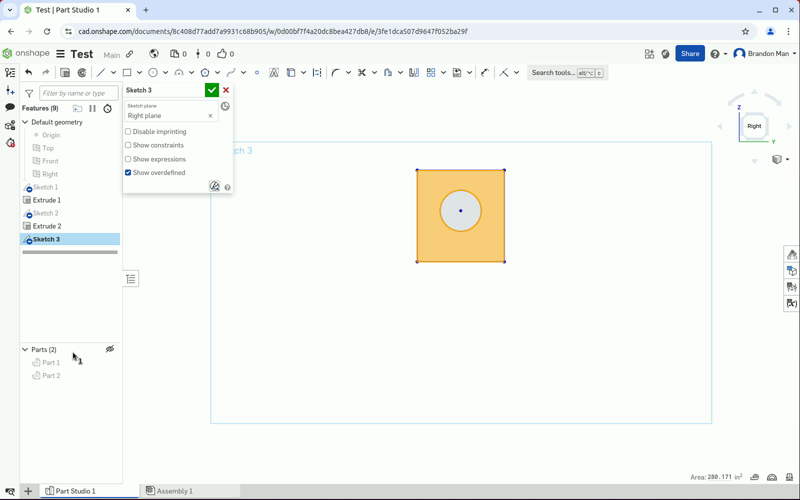
key(shift+y)
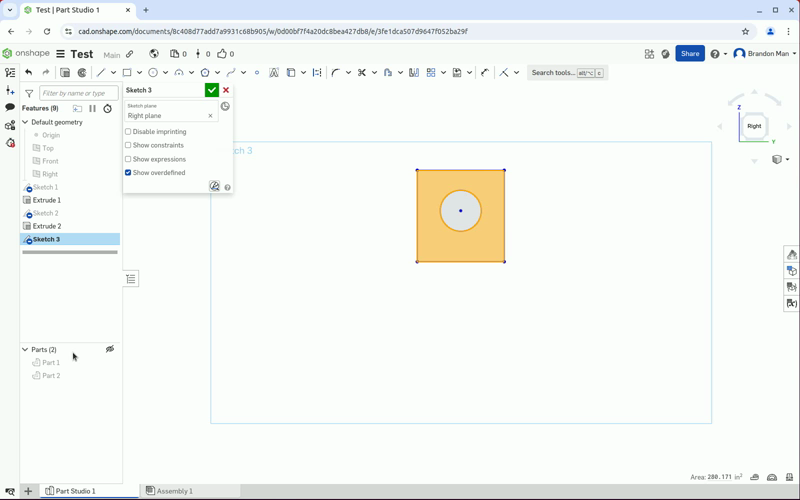
key(shift+e)
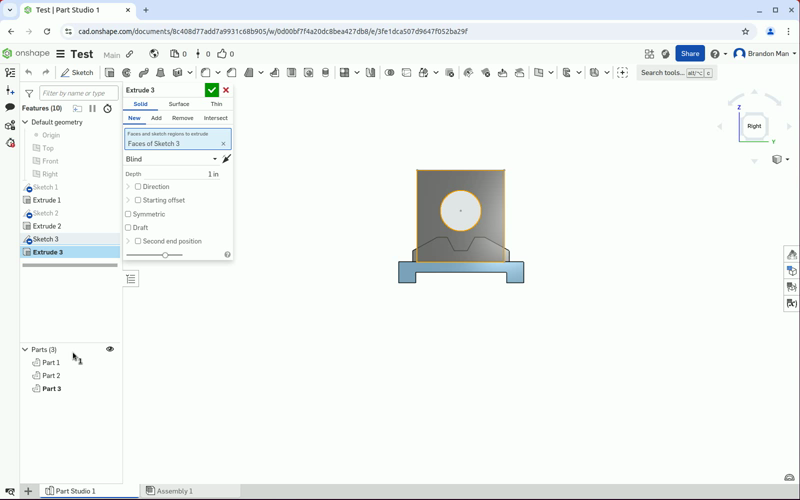
mouse_move(143, 106)
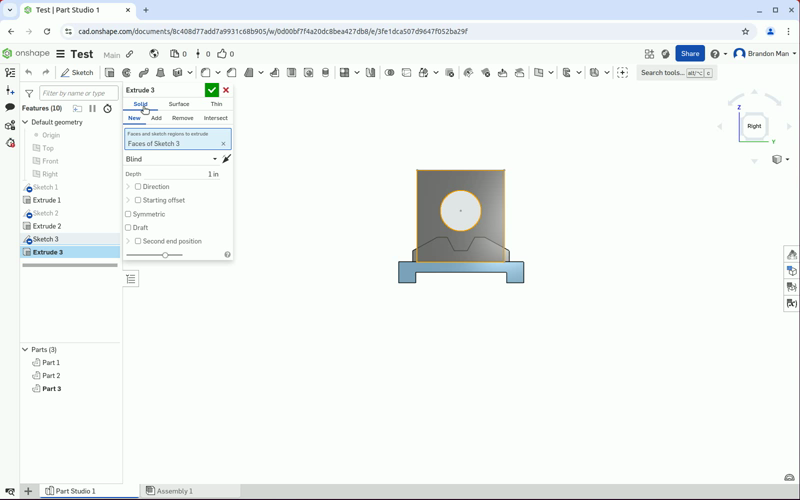
click(143, 106)
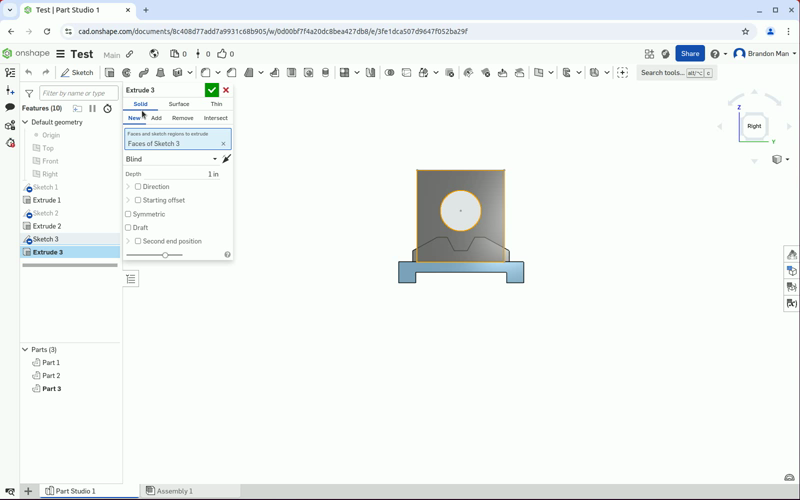
mouse_move(137, 120)
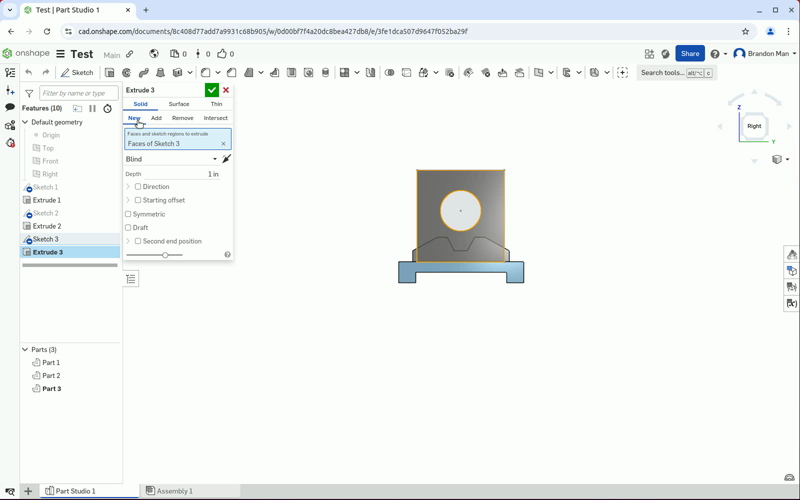
click(137, 120)
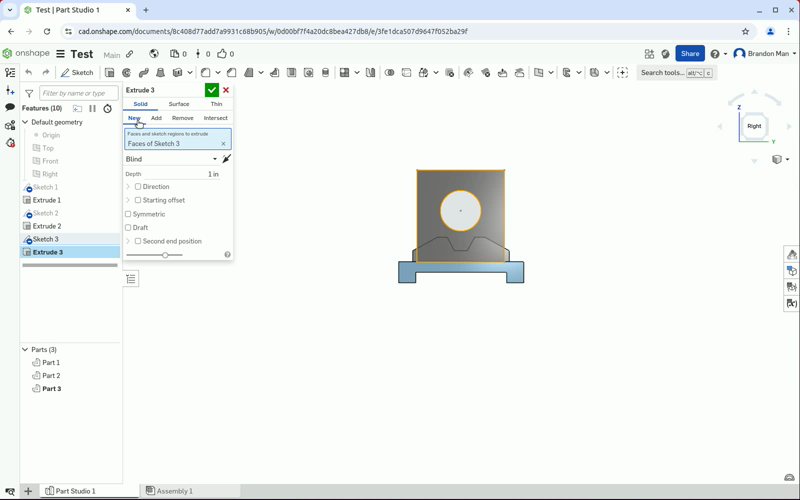
key(tab, 4)
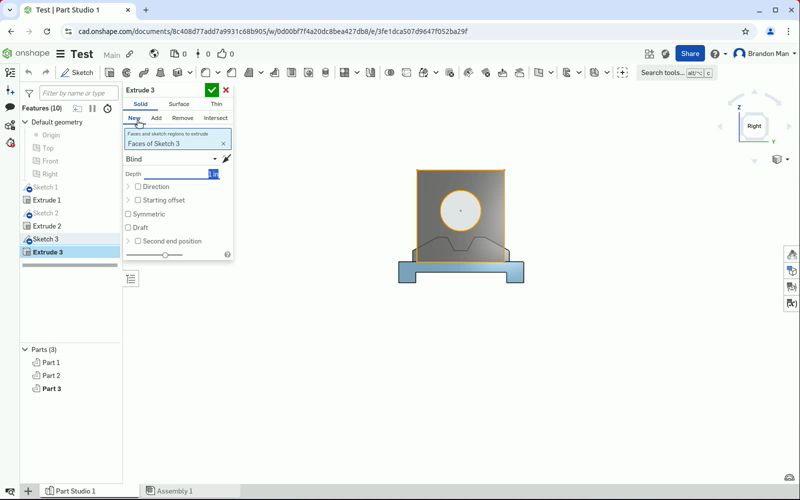
text(7.222)
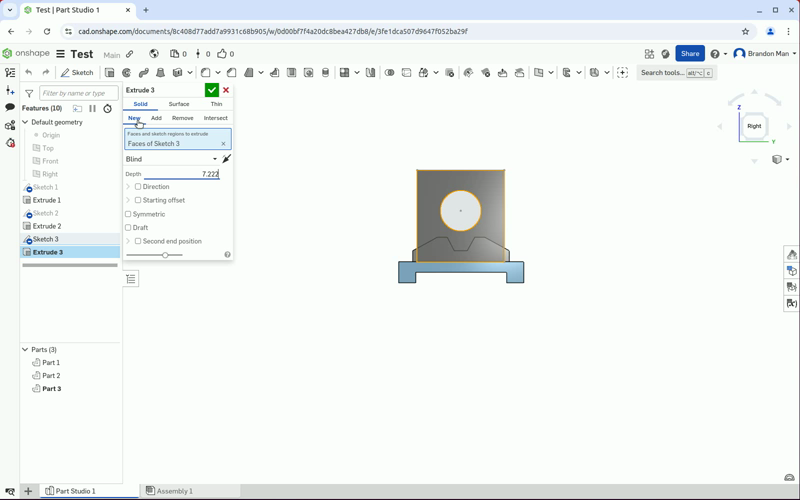
key(tab, 3)
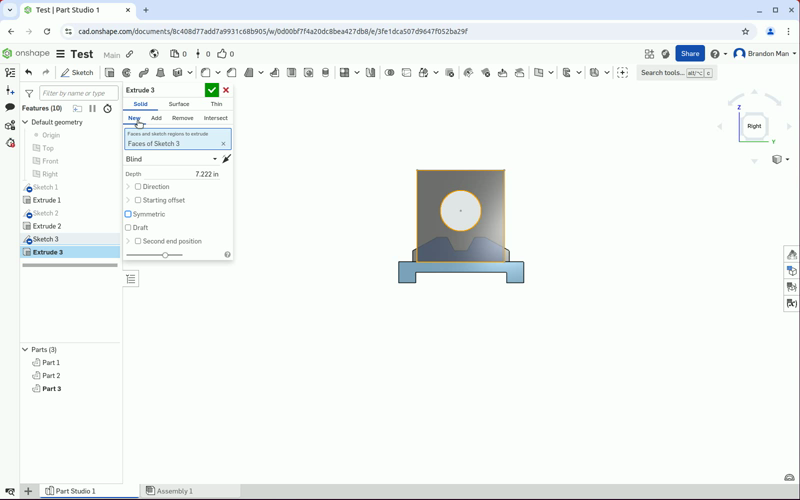
key(space)
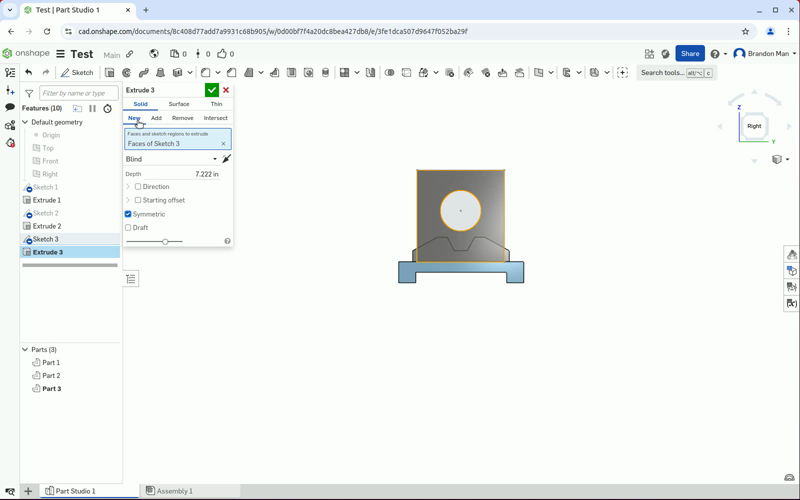
key(enter)
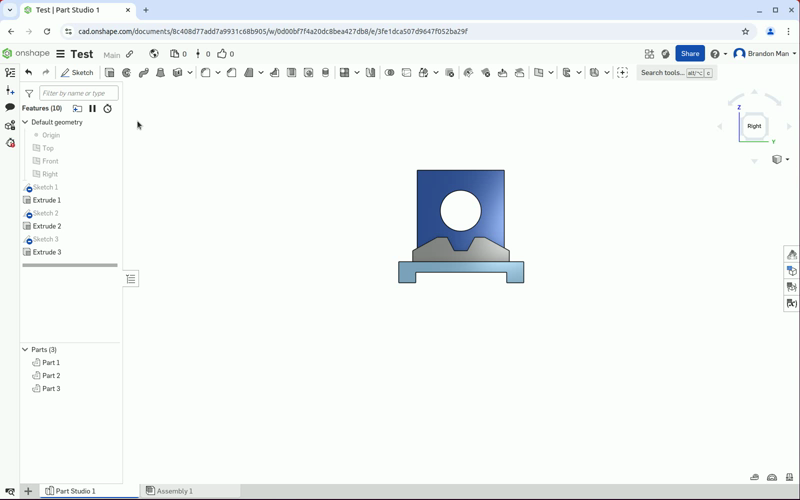
key(shift+h)
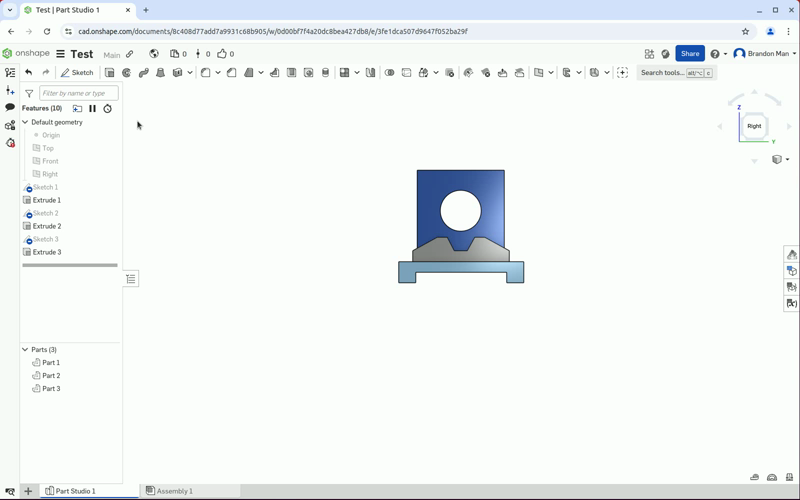
key(shift+h)
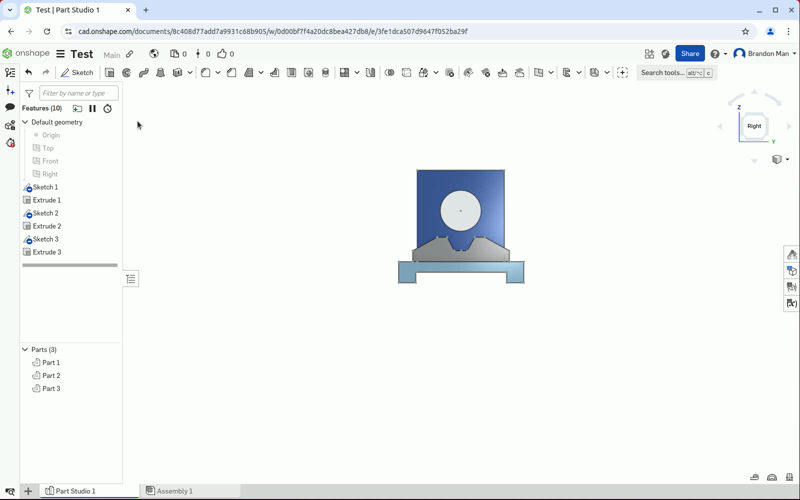
key(shift+7)
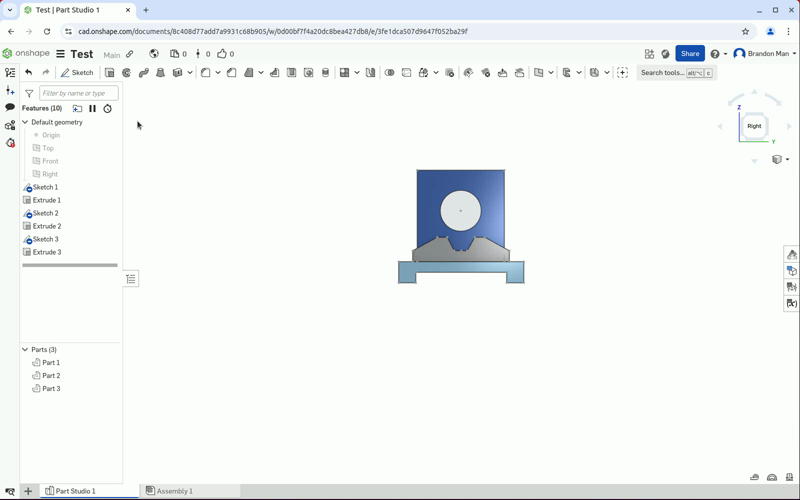
key(right, 2)
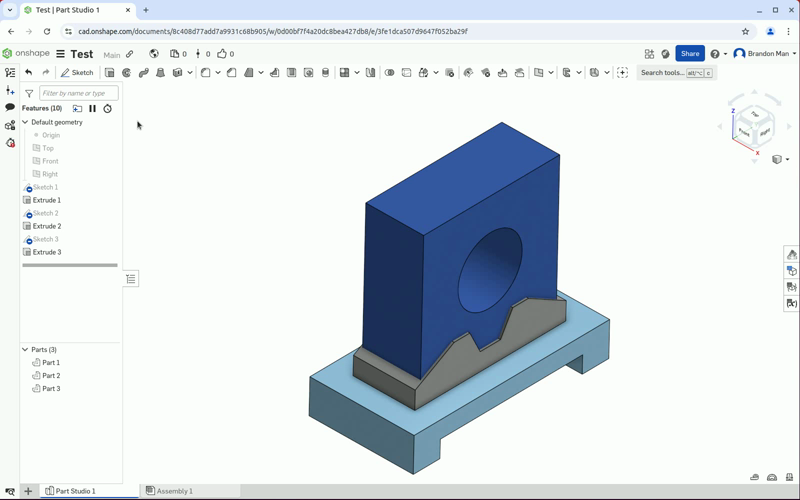
key(down, 2)
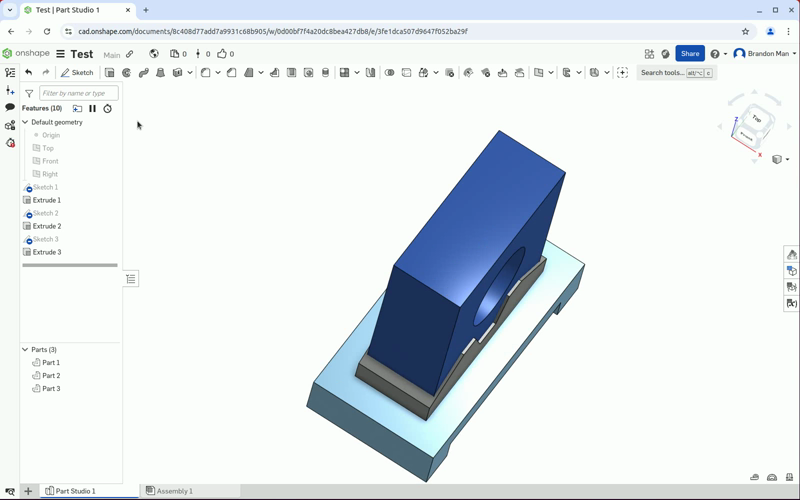
key(up, 2)
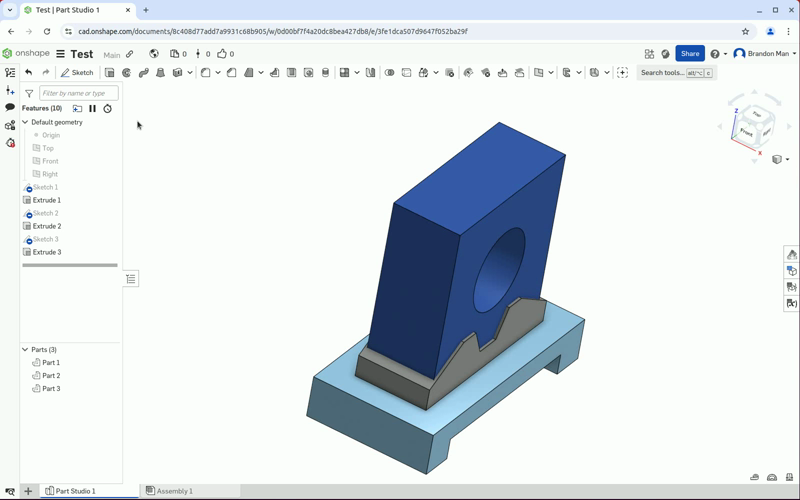
key(left, 2)
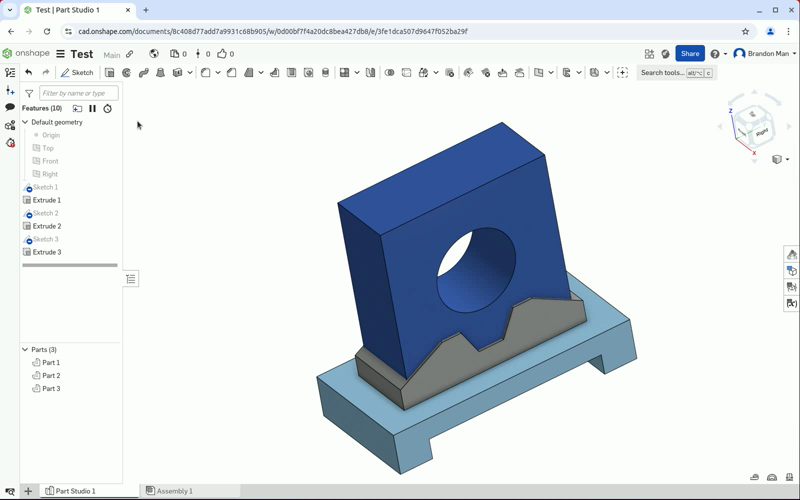
mouse_move(73, 189)
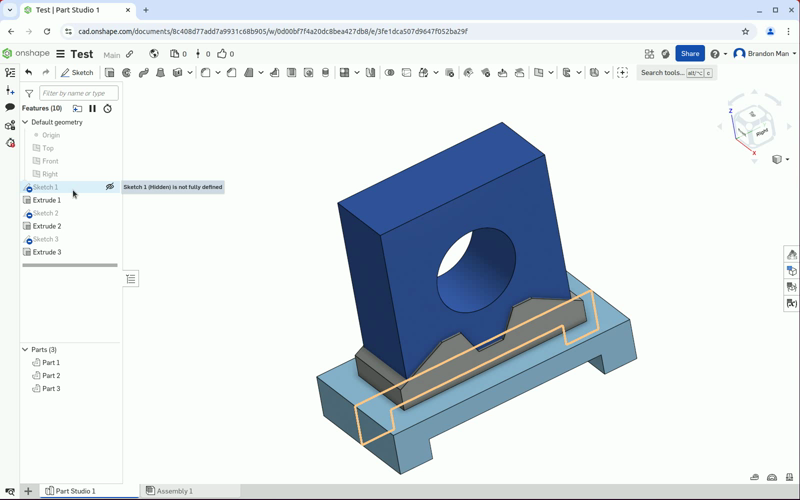
click(73, 189)